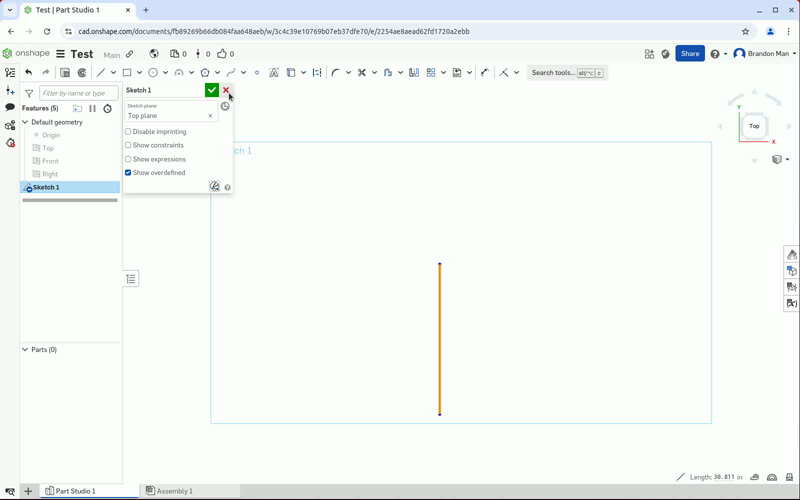
key(shift+h)
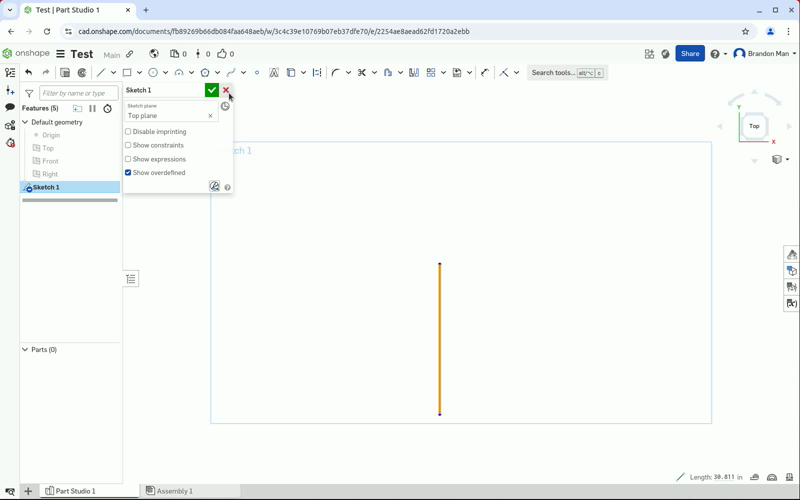
key(shift+s)
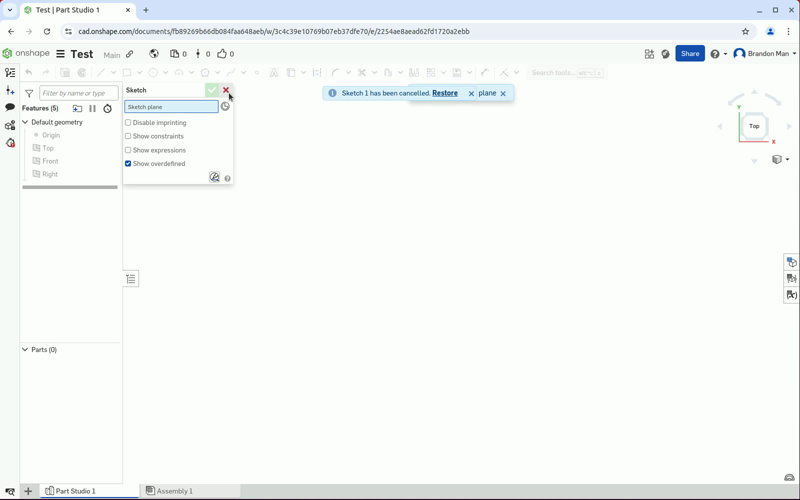
mouse_move(73, 150)
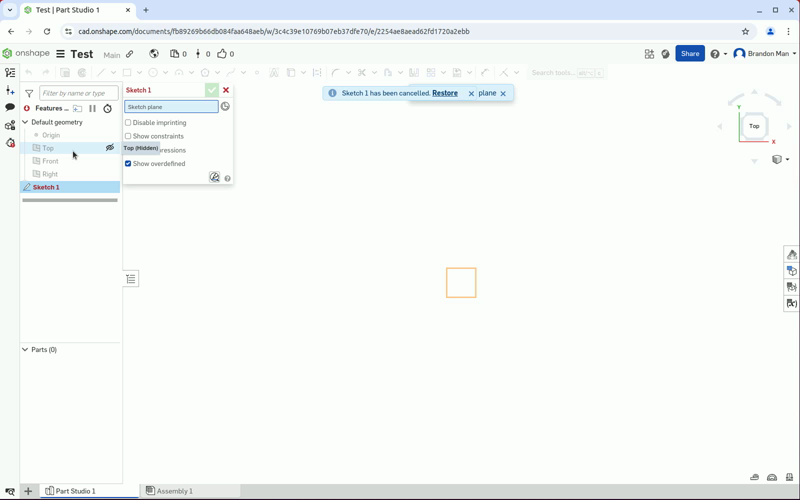
click(73, 150)
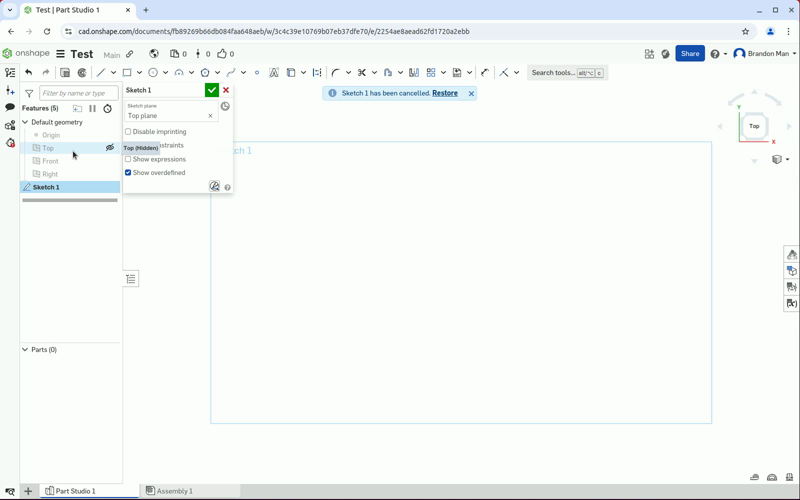
mouse_move(73, 352)
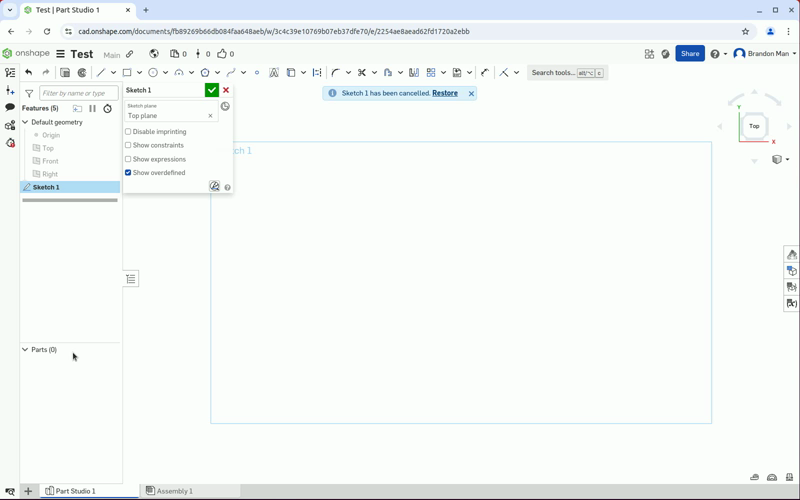
key(y)
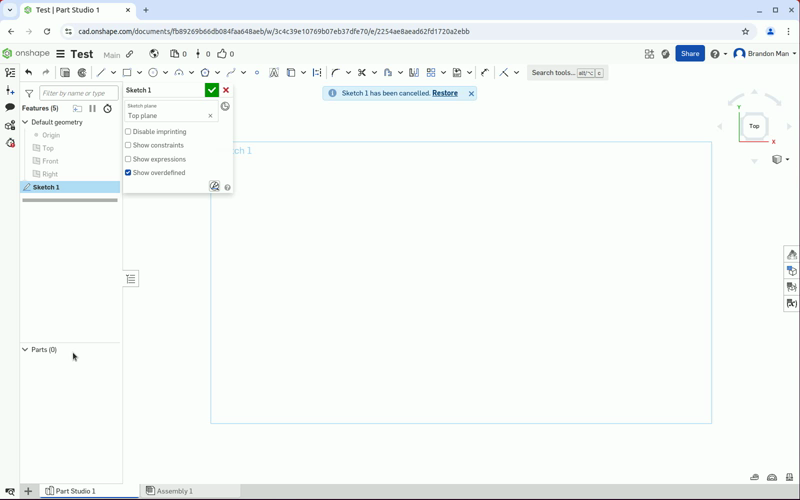
key(l)
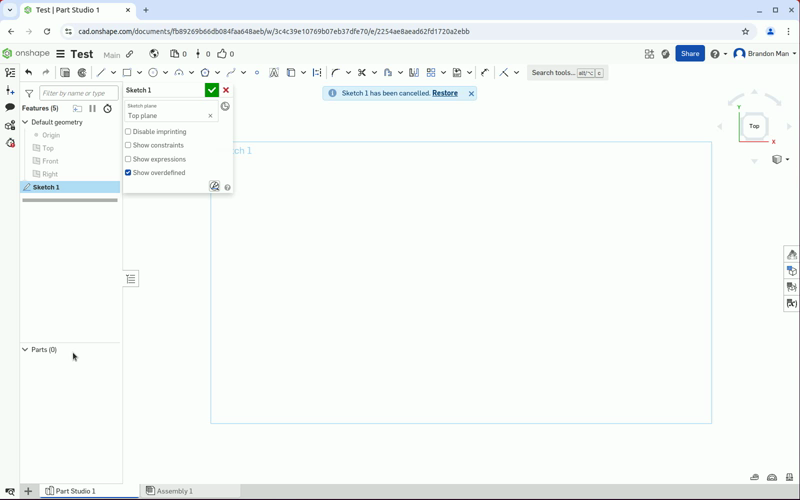
key_down(shift)
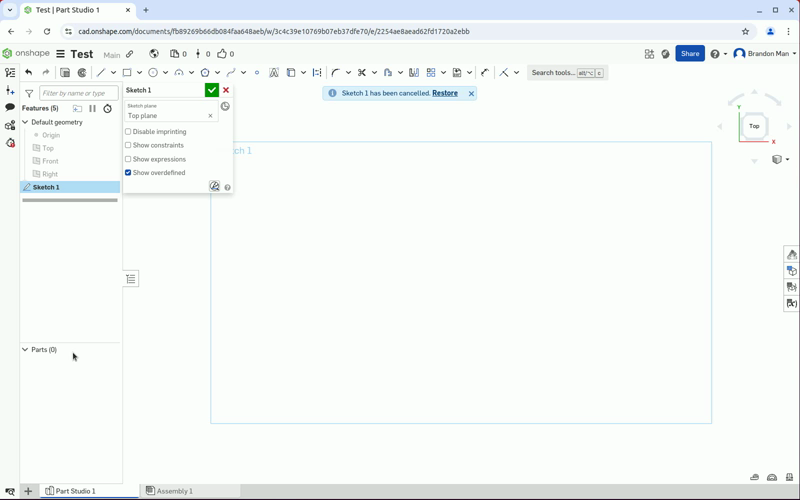
mouse_move(458, 284)
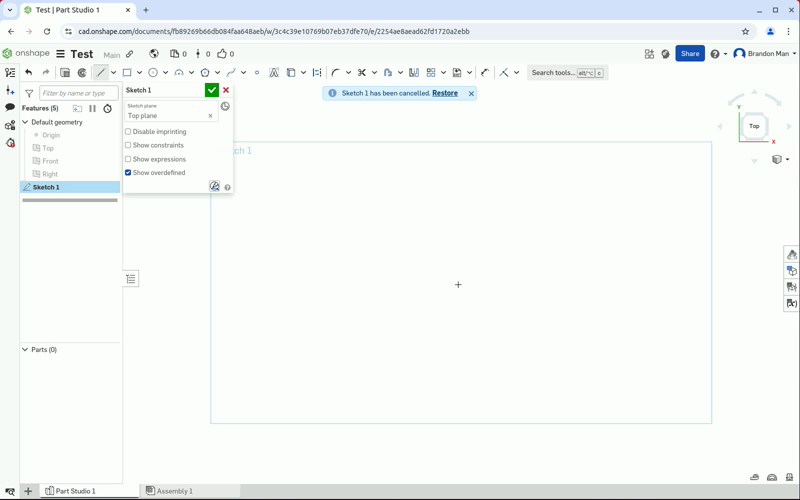
click(458, 284)
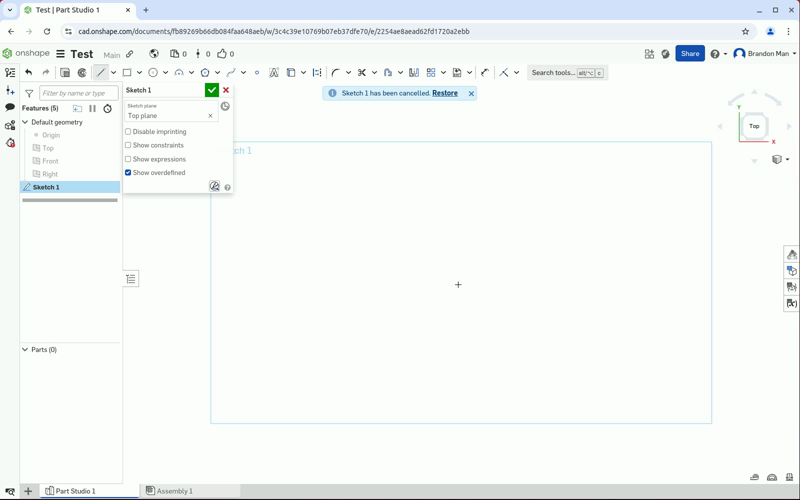
key_up(shift)
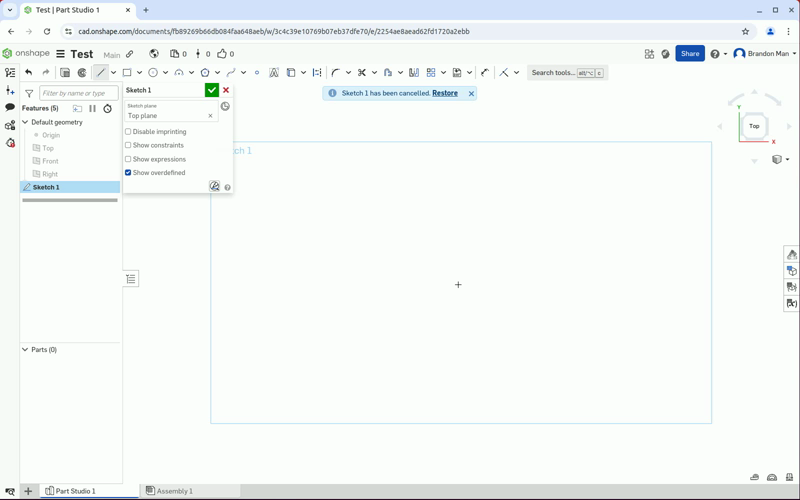
key_down(shift)
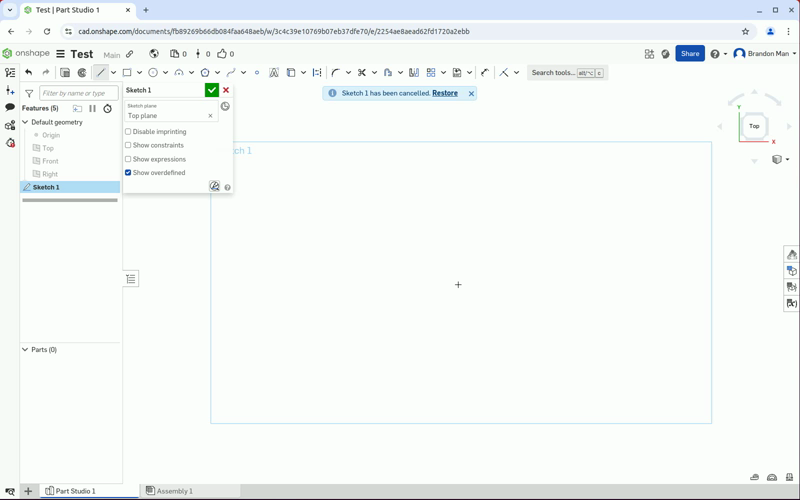
mouse_move(488, 284)
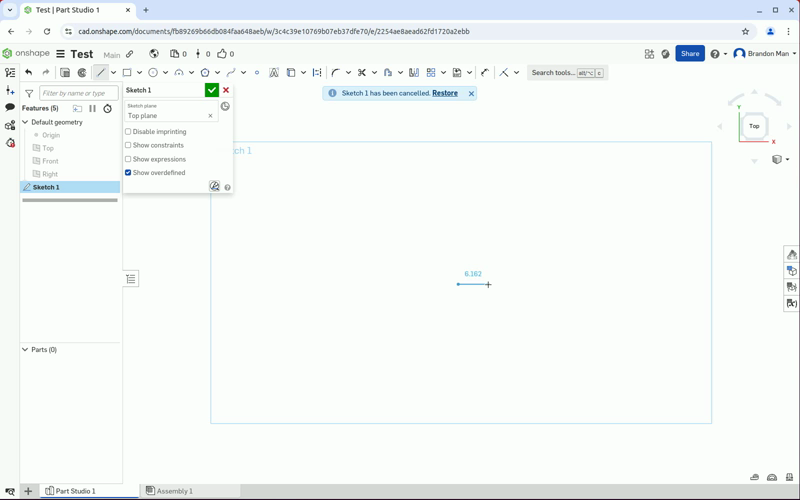
mouse_move(462, 284)
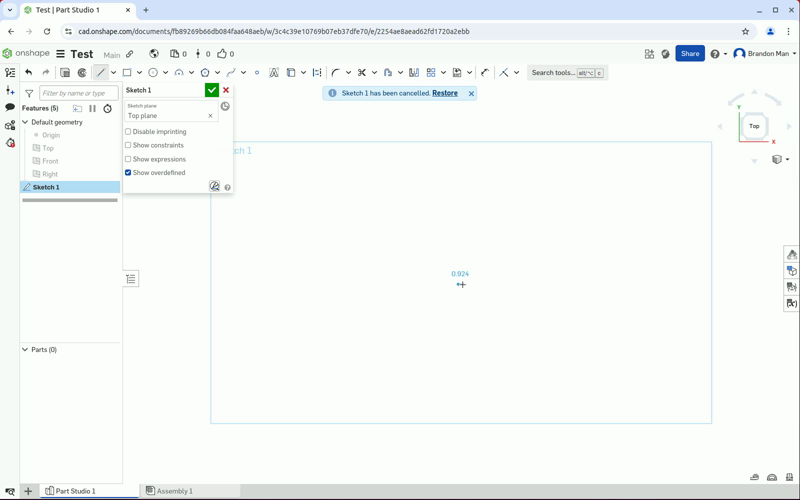
scroll(6)
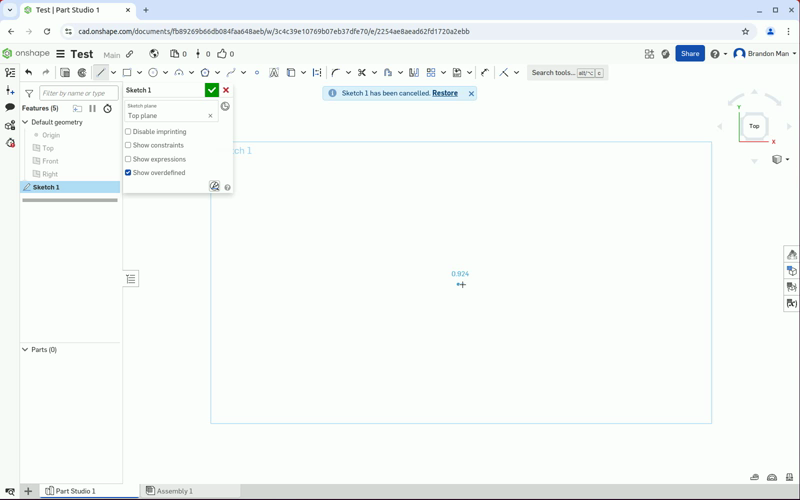
scroll(6)
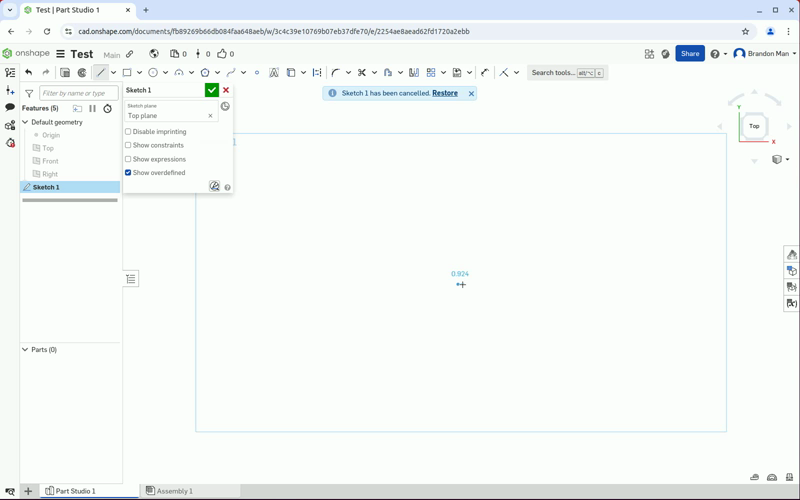
scroll(6)
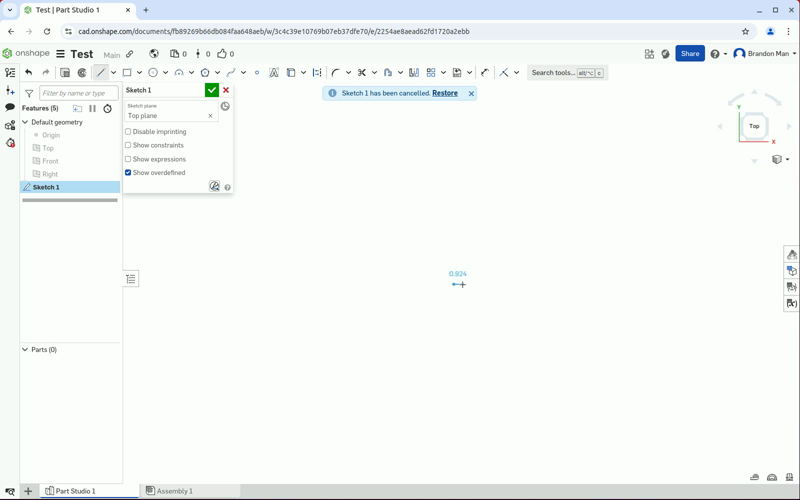
scroll(6)
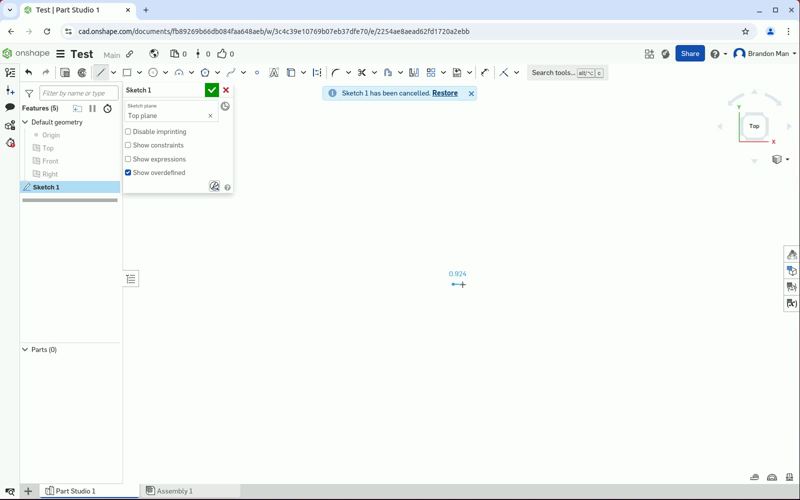
scroll(6)
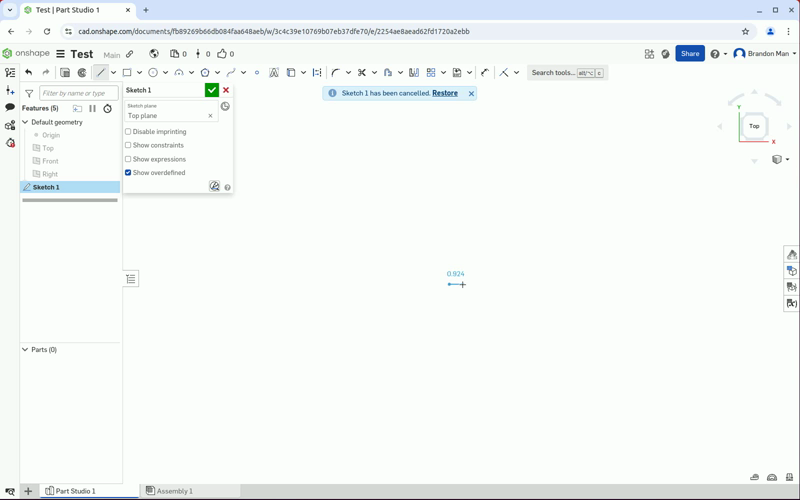
scroll(6)
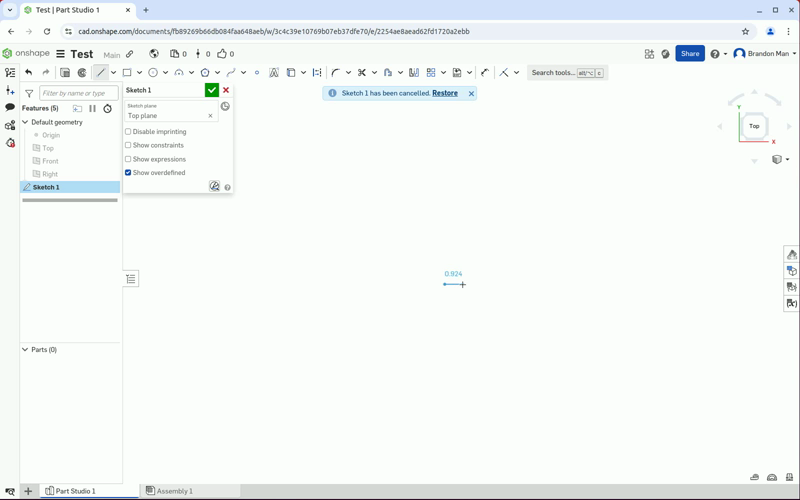
scroll(6)
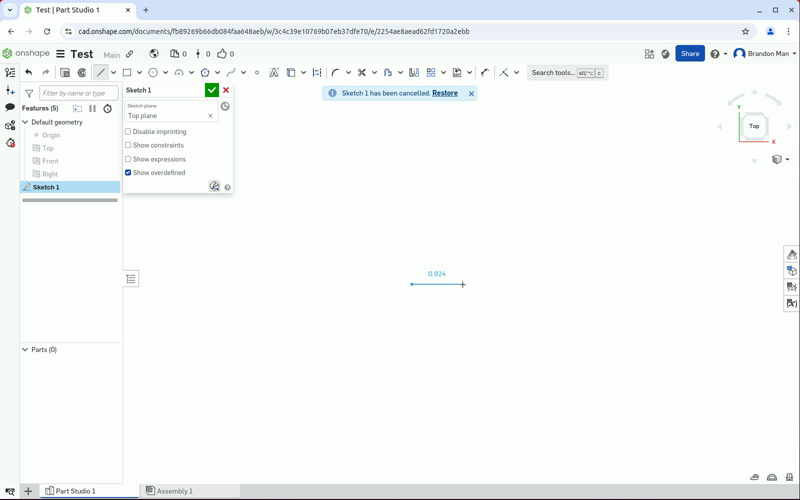
click(462, 284)
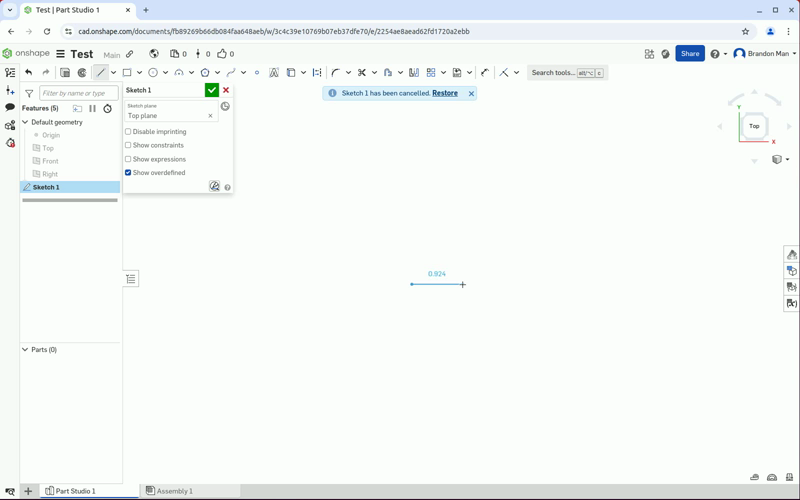
scroll(-6)
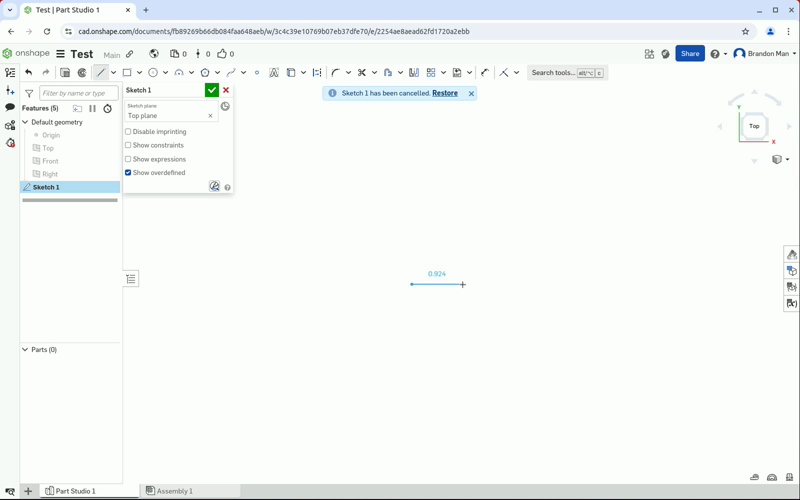
scroll(-6)
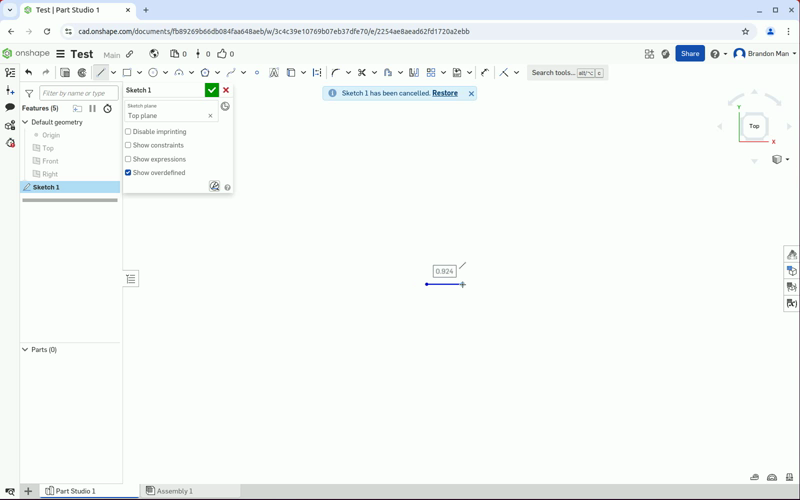
scroll(-6)
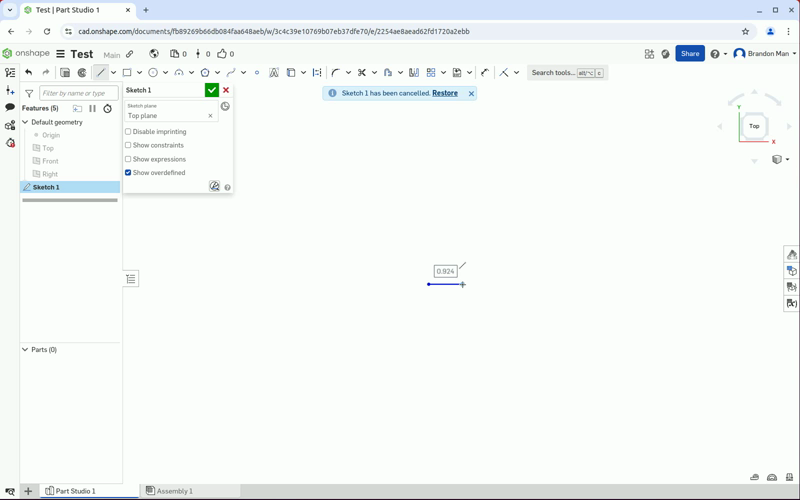
scroll(-6)
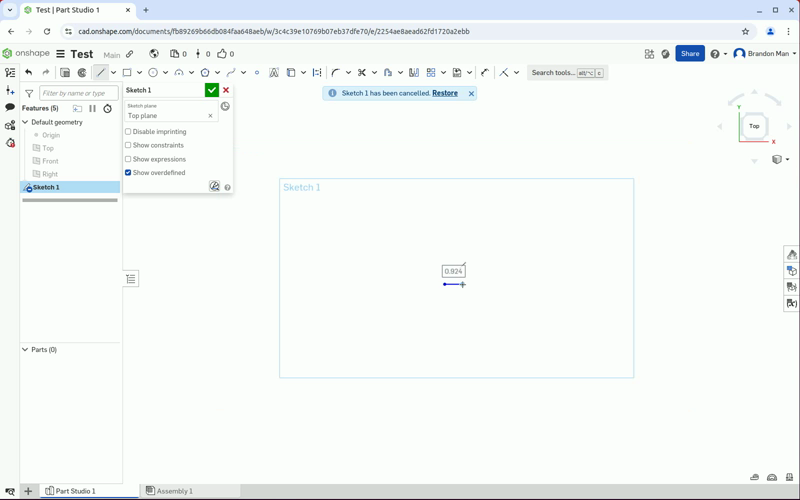
scroll(-6)
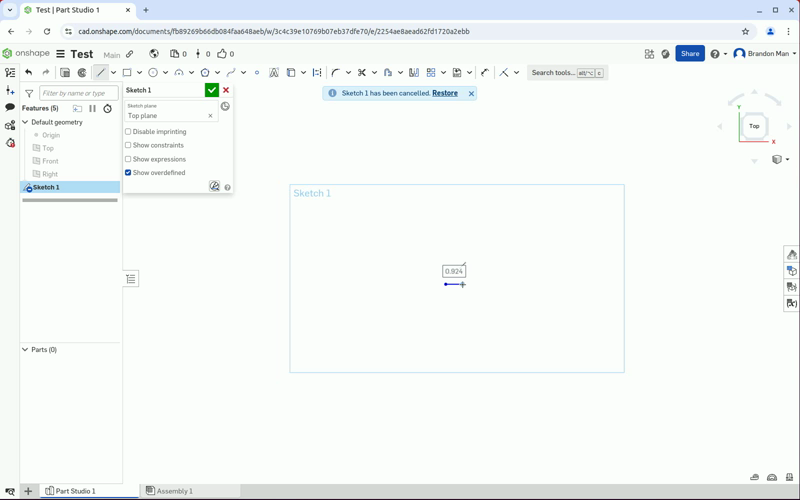
scroll(-6)
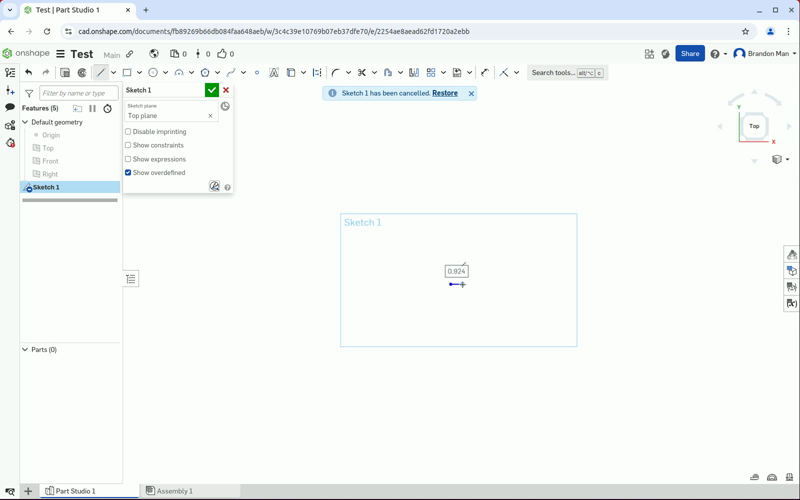
scroll(-6)
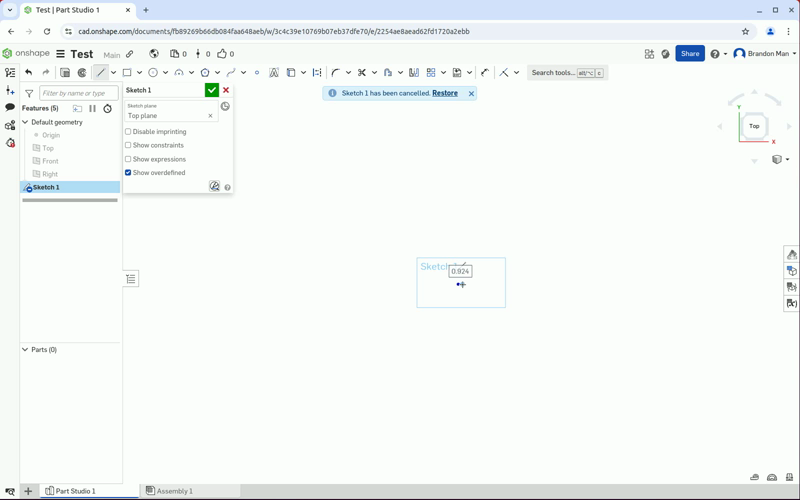
key_up(shift)
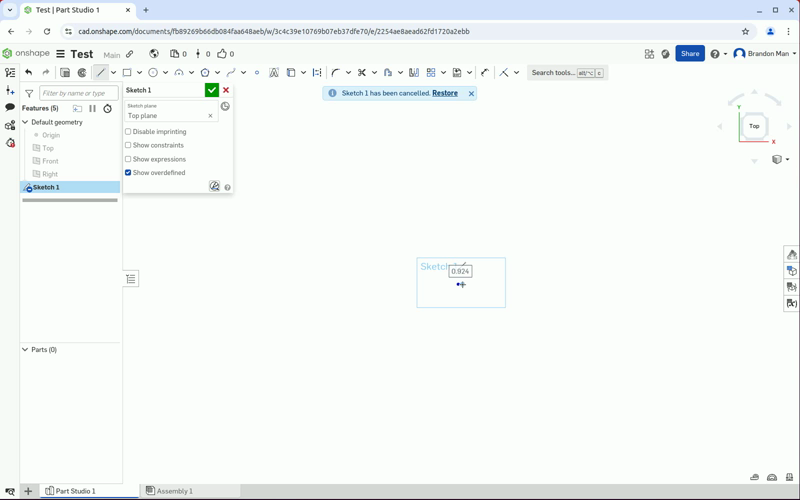
key_down(shift)
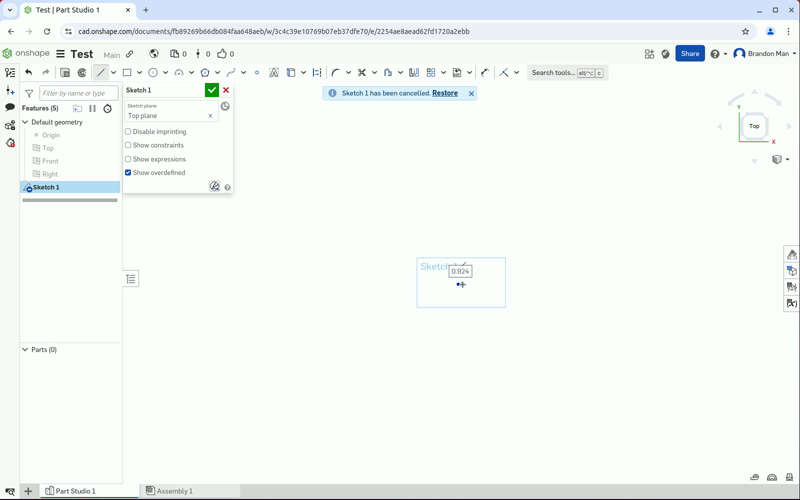
mouse_move(492, 284)
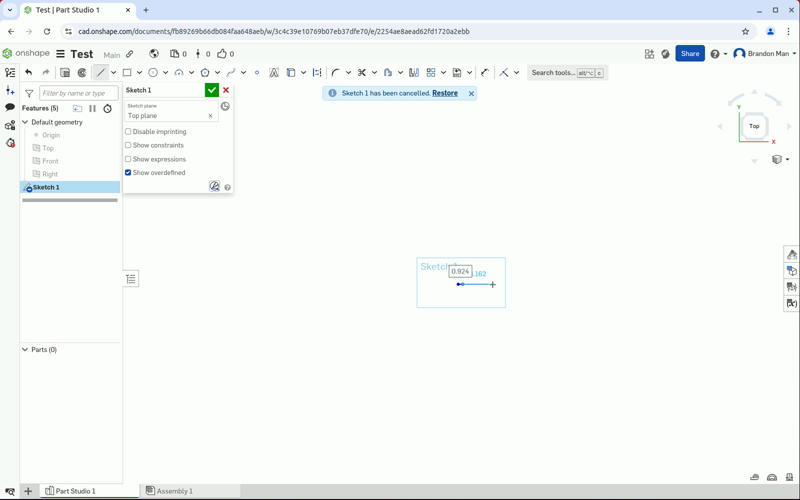
mouse_move(462, 281)
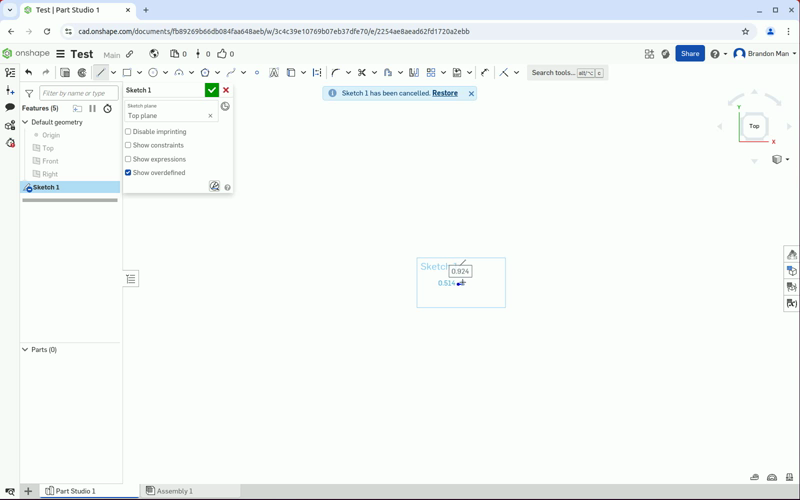
scroll(6)
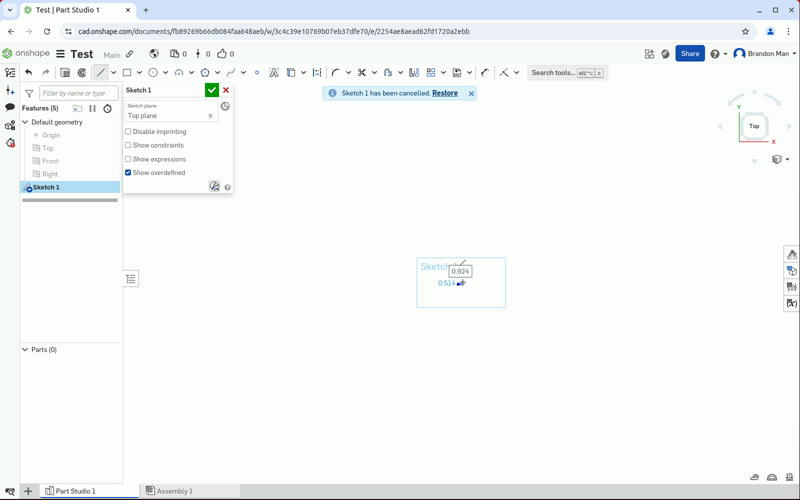
scroll(6)
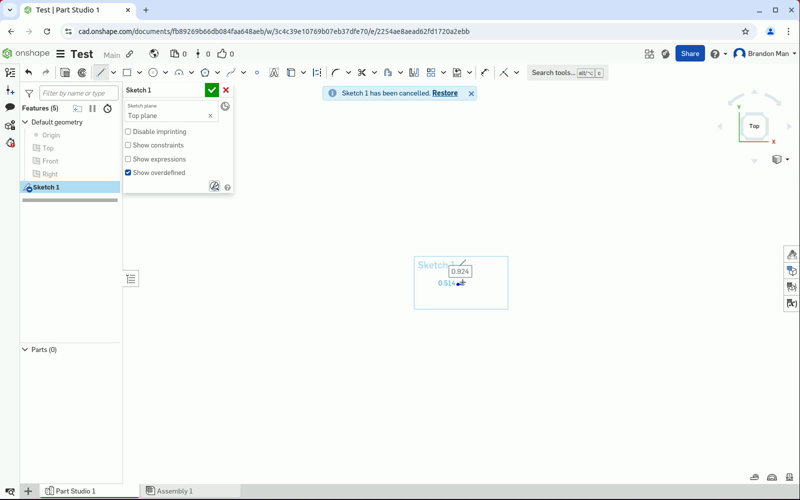
scroll(6)
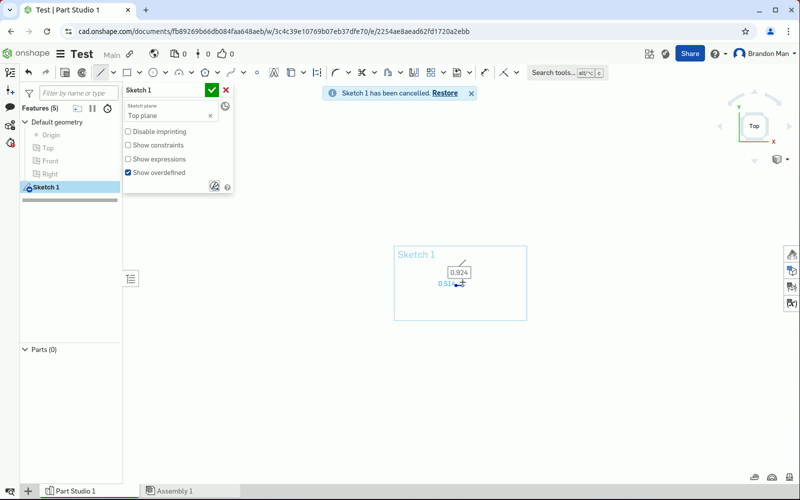
scroll(6)
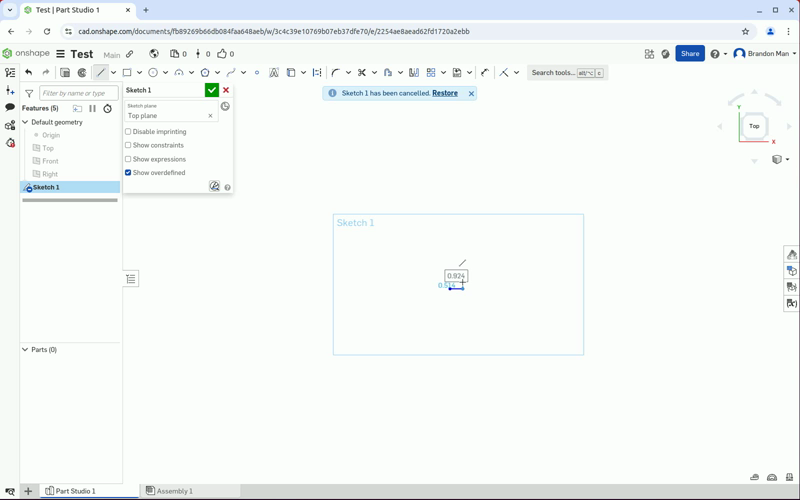
scroll(6)
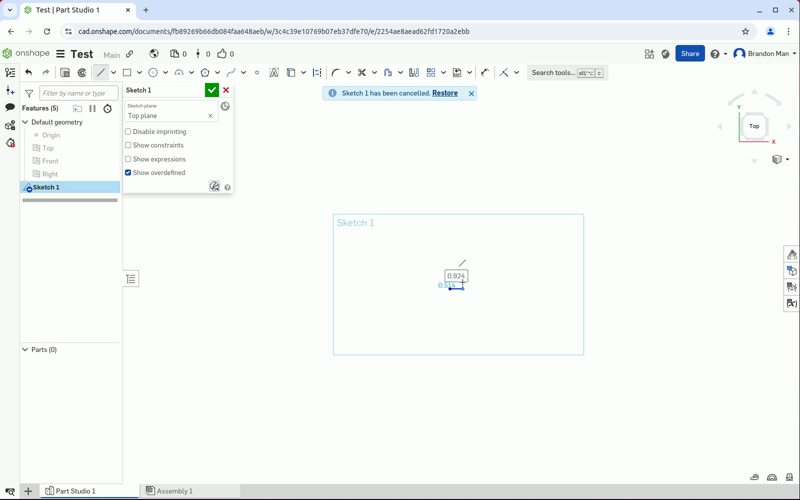
scroll(6)
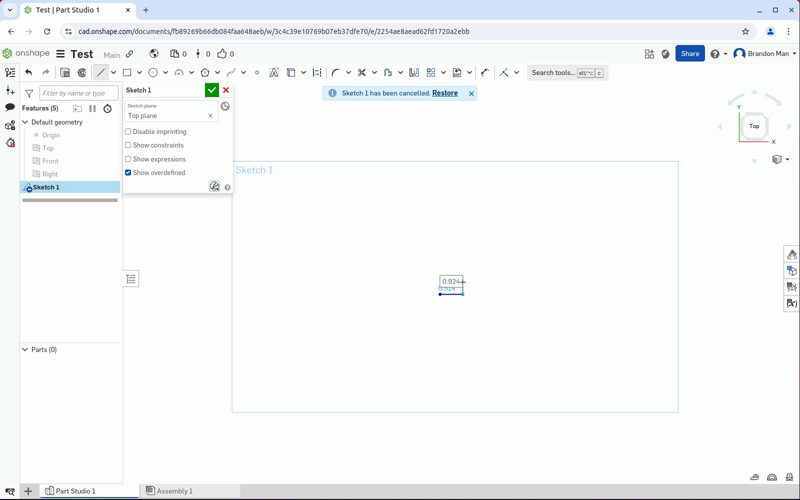
scroll(6)
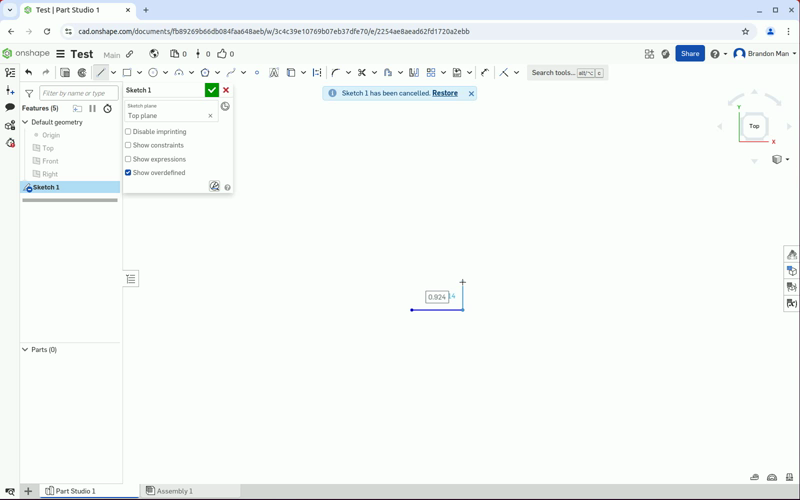
click(462, 281)
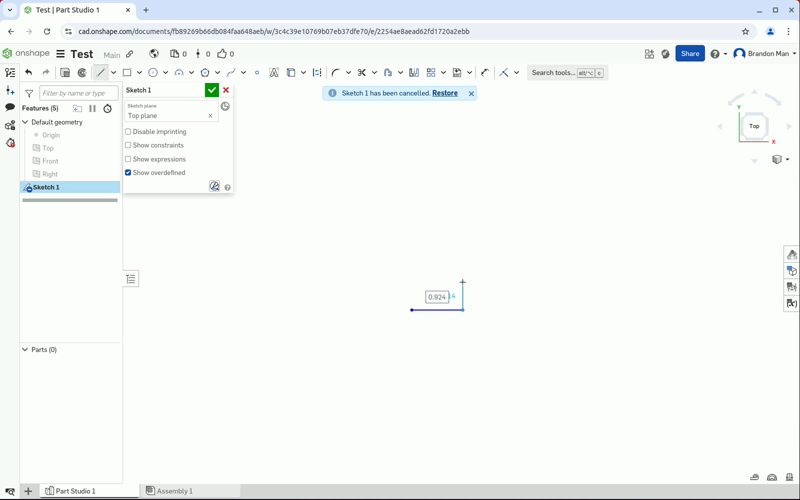
scroll(-6)
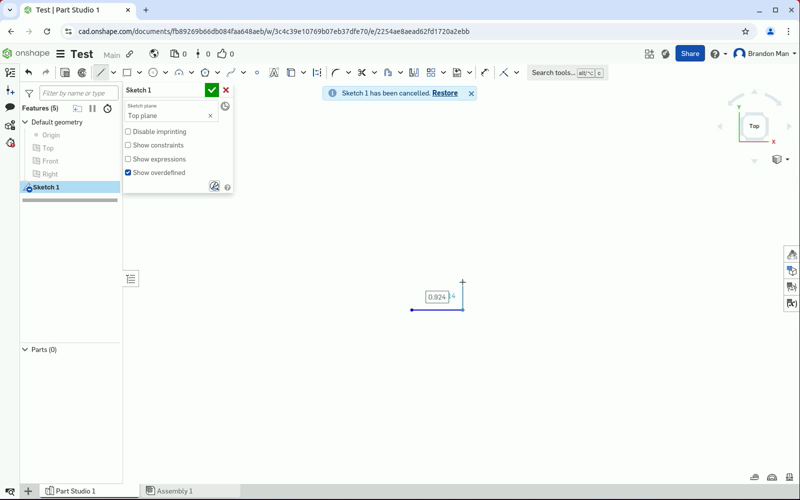
scroll(-6)
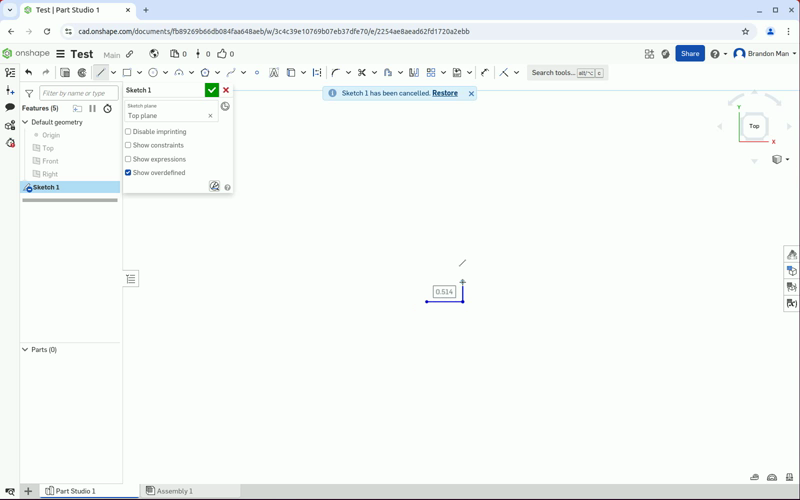
scroll(-6)
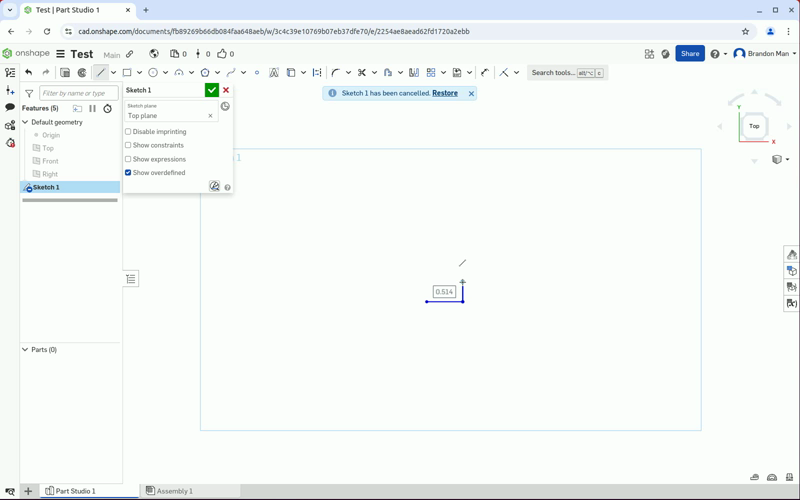
scroll(-6)
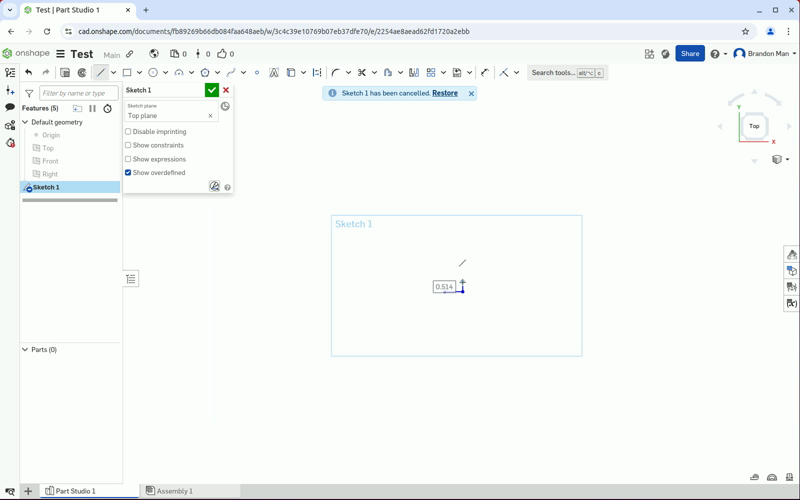
scroll(-6)
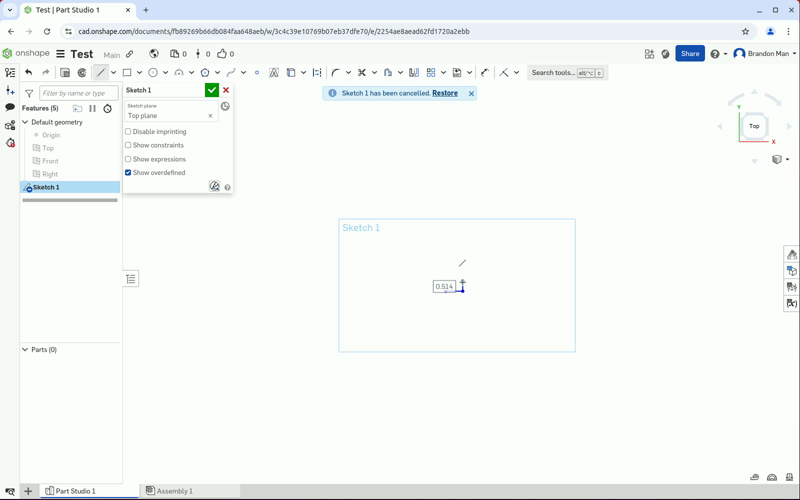
scroll(-6)
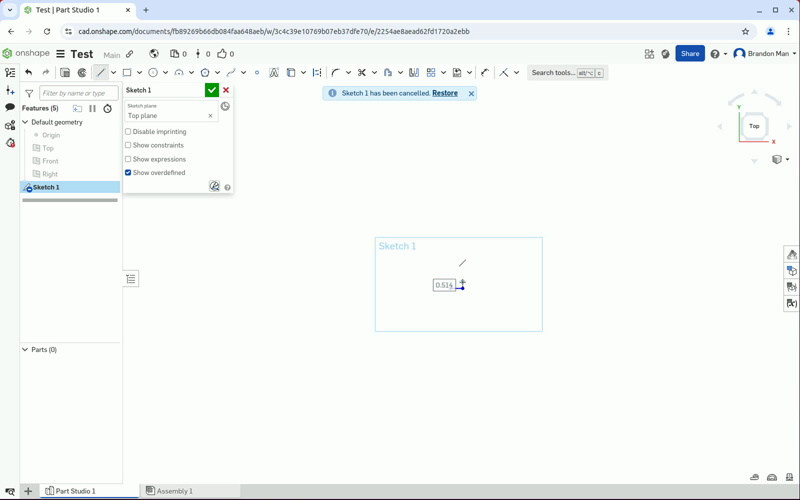
scroll(-6)
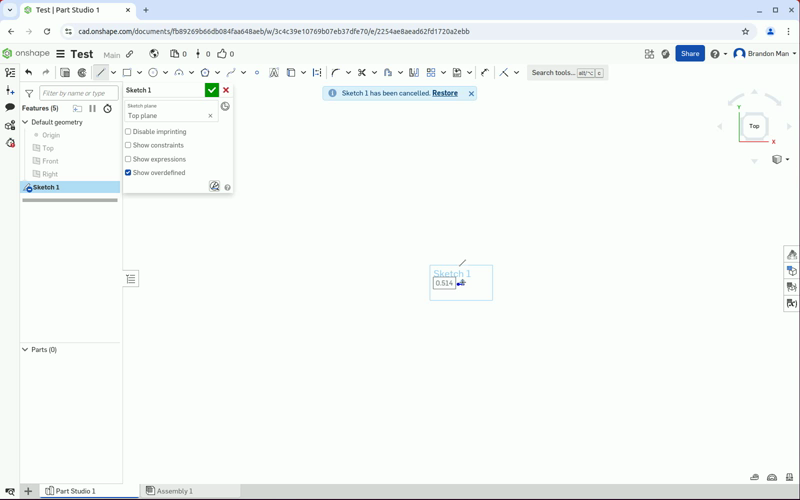
key_up(shift)
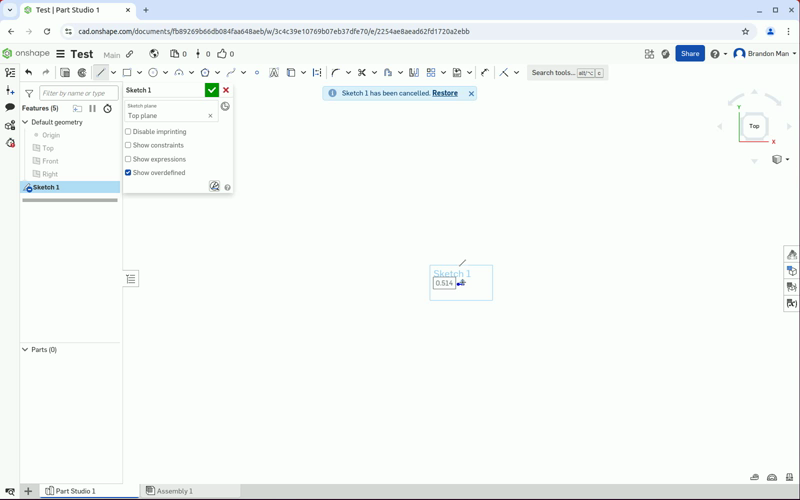
key_down(shift)
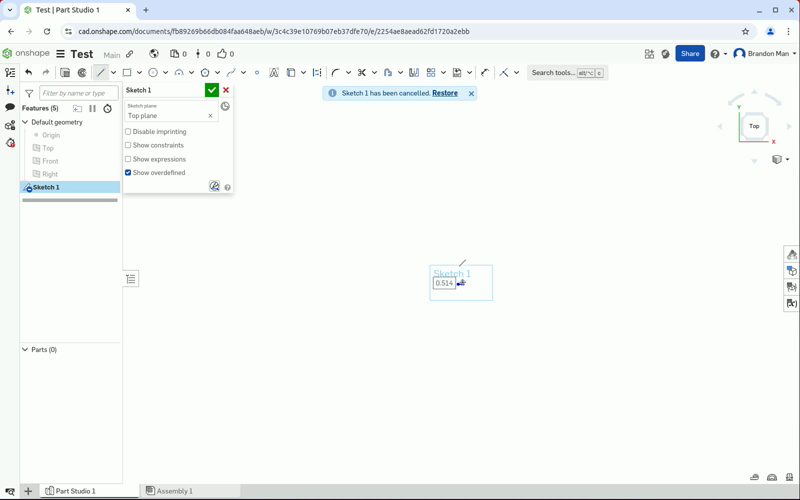
mouse_move(492, 281)
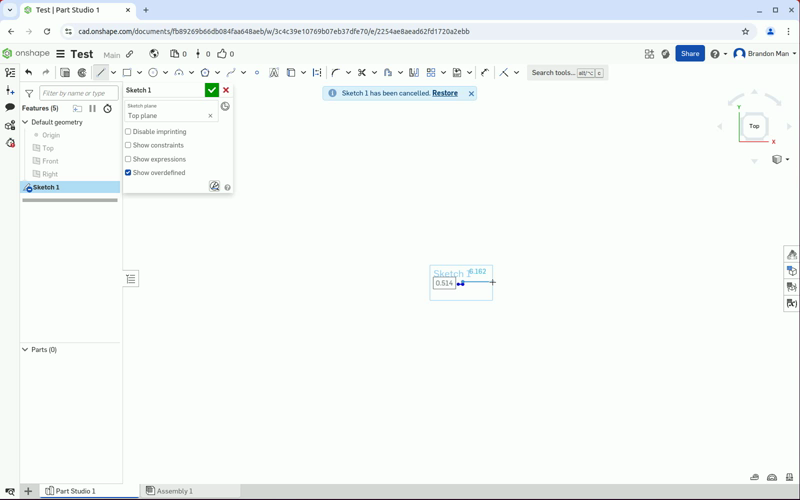
mouse_move(458, 281)
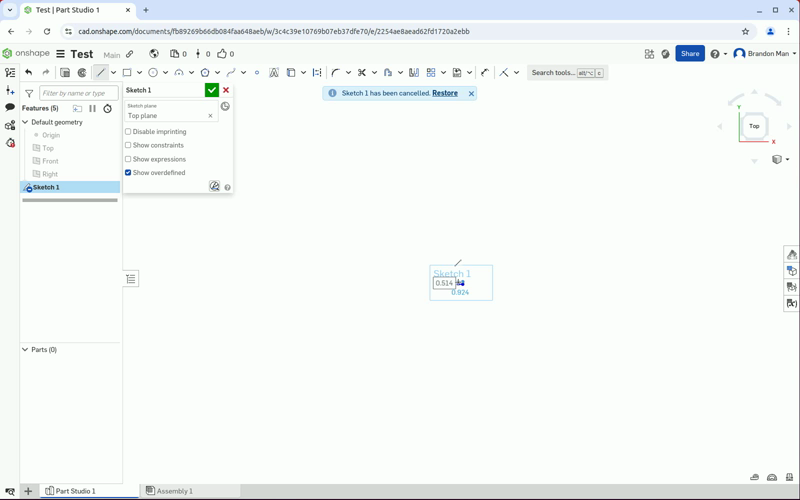
scroll(6)
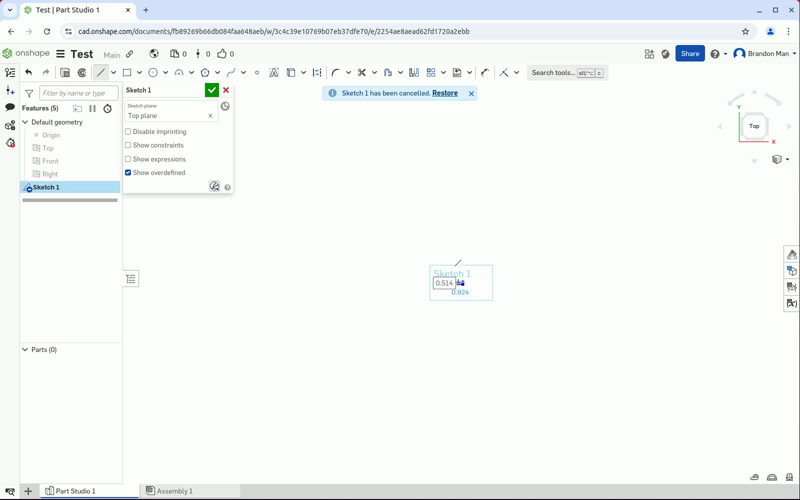
scroll(6)
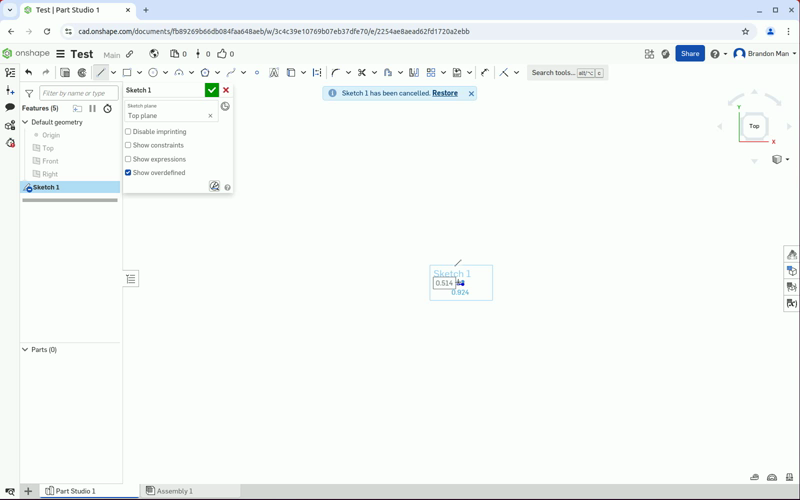
scroll(6)
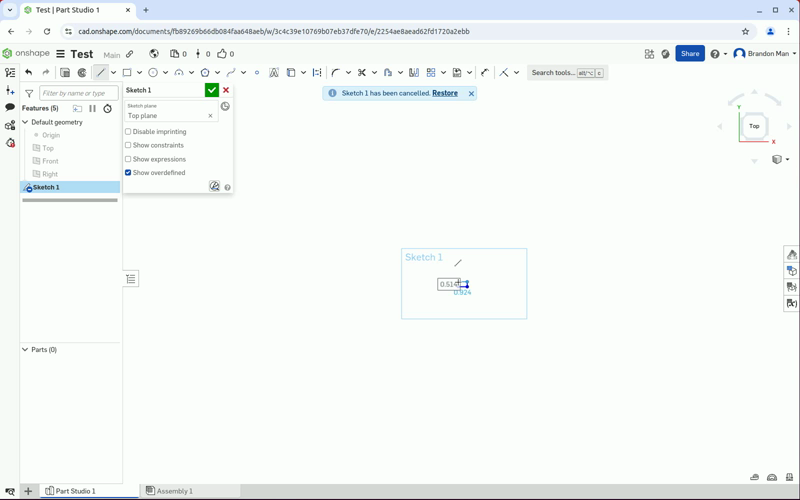
scroll(6)
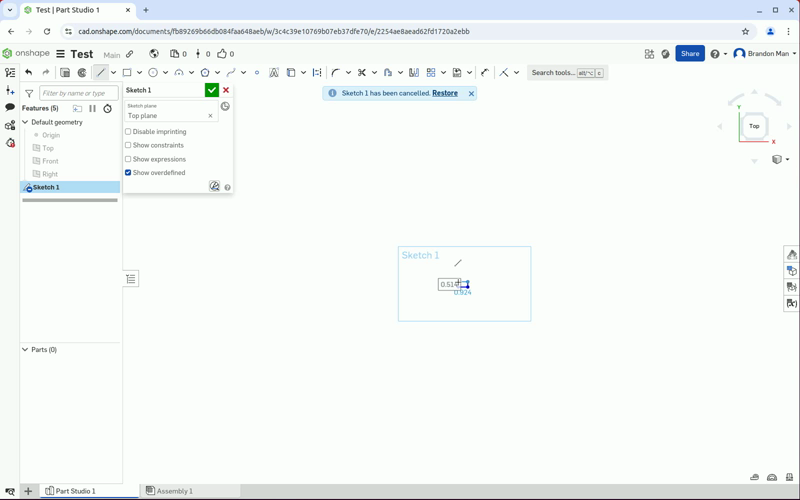
scroll(6)
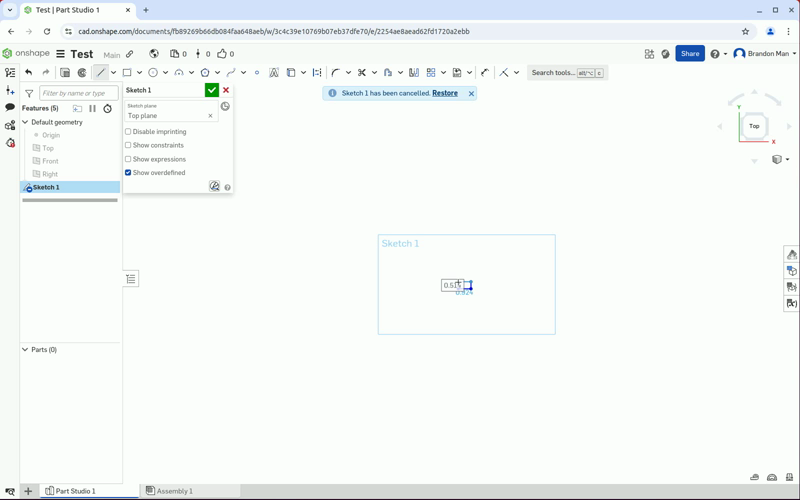
scroll(6)
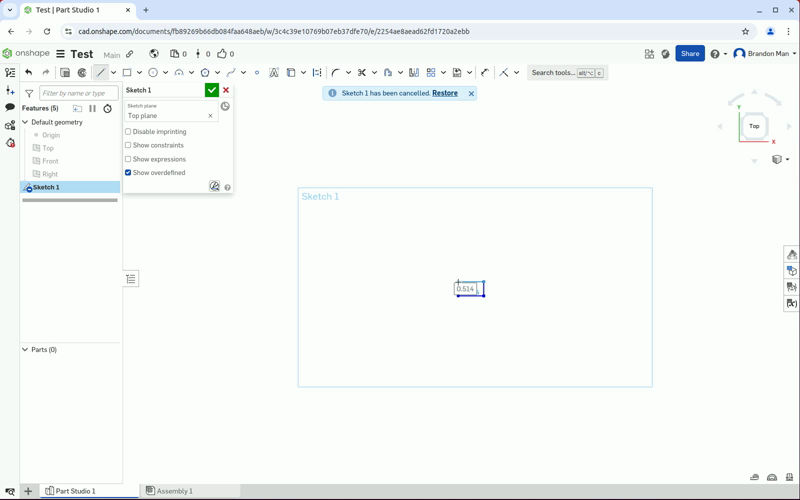
scroll(6)
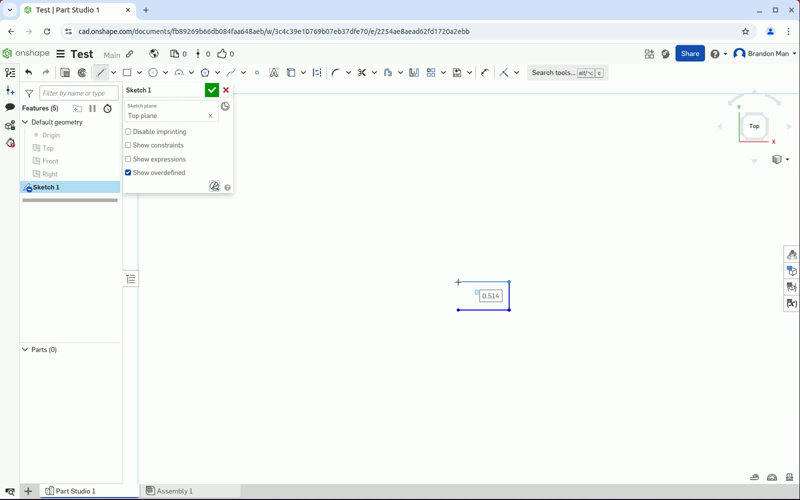
click(458, 281)
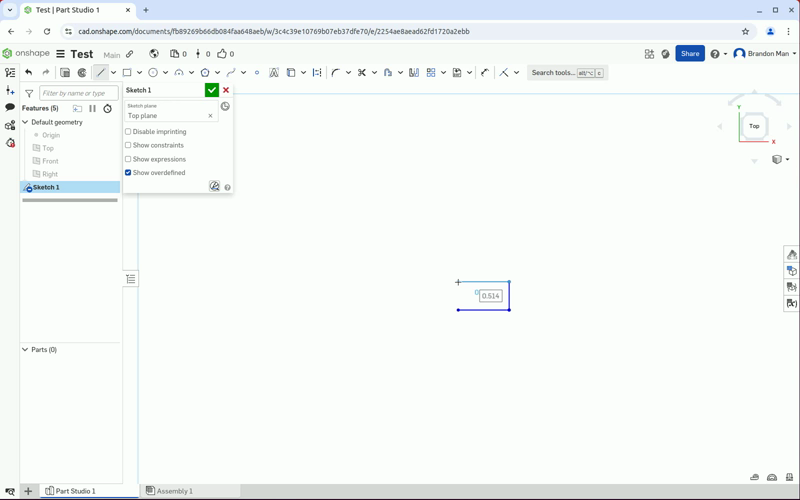
scroll(-6)
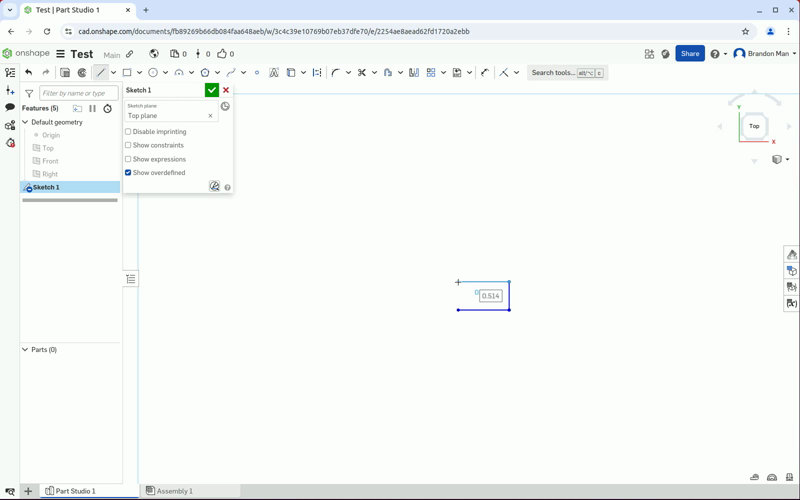
scroll(-6)
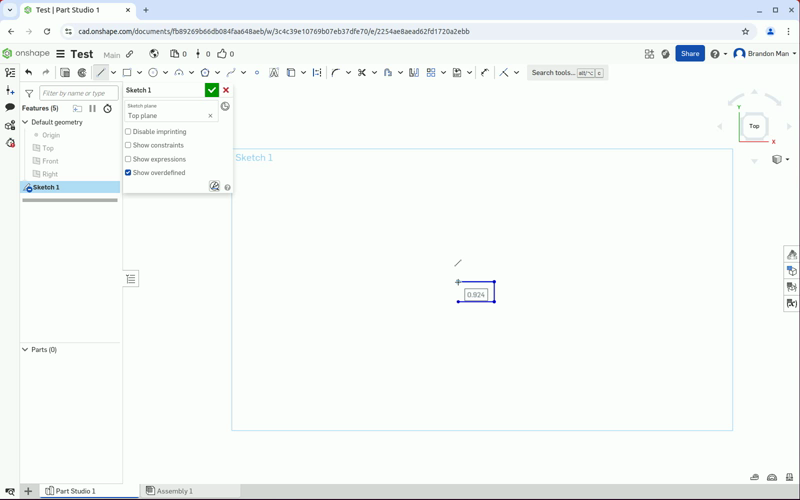
scroll(-6)
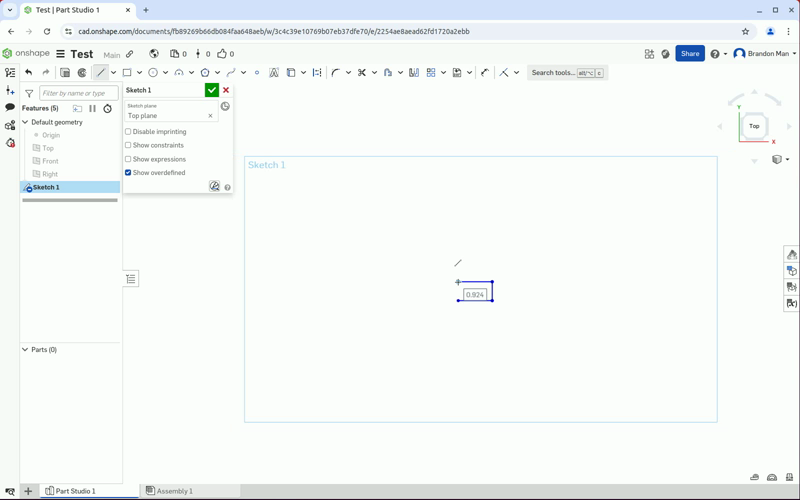
scroll(-6)
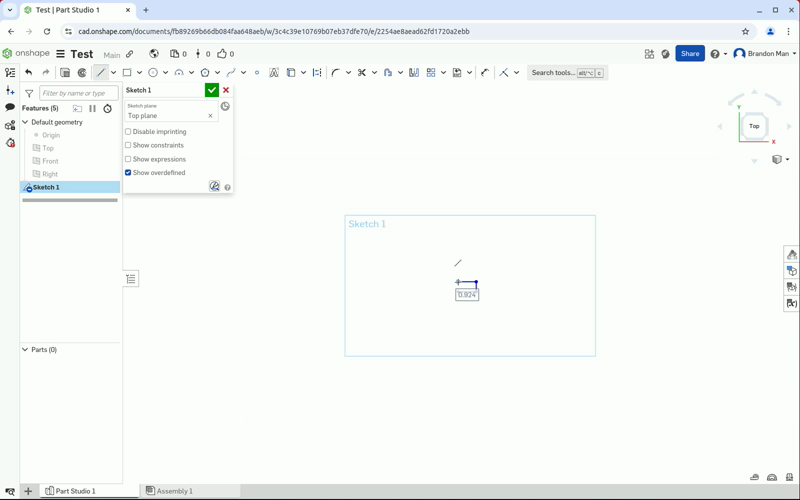
scroll(-6)
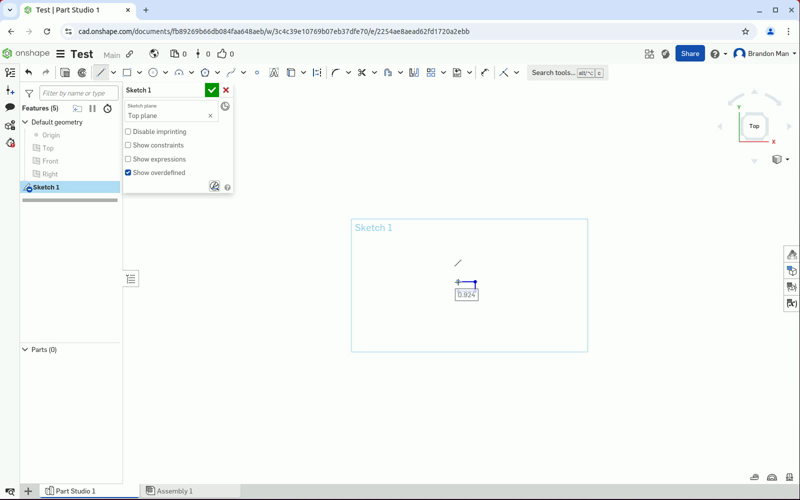
scroll(-6)
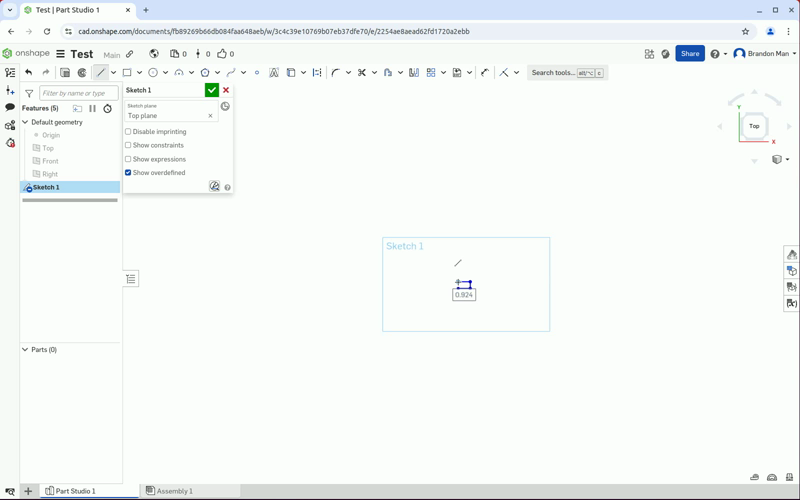
scroll(-6)
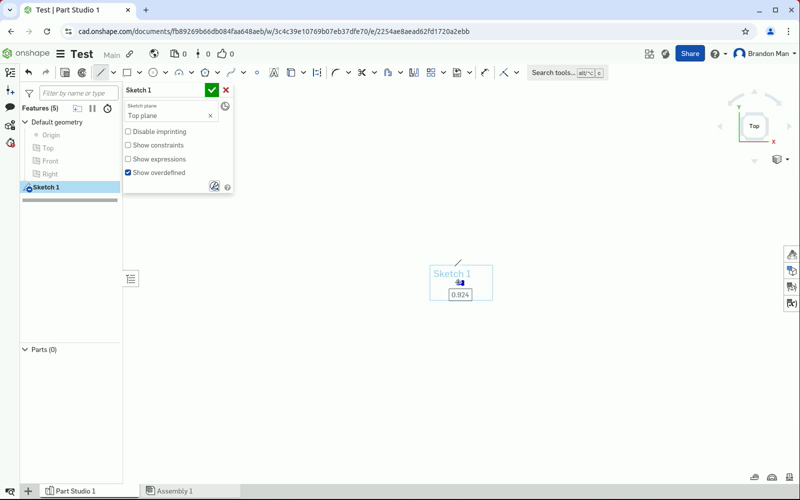
key_up(shift)
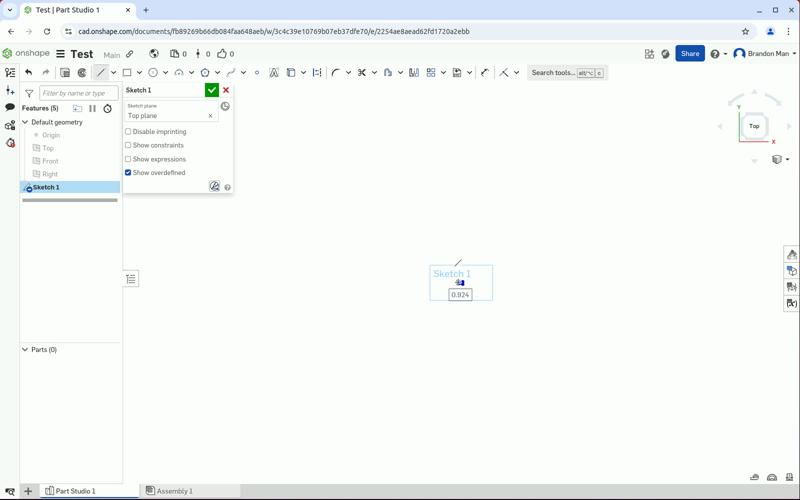
mouse_move(488, 281)
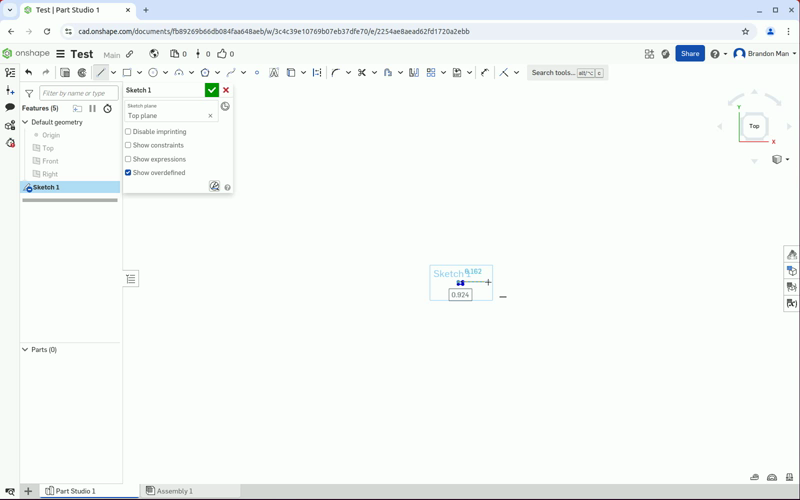
key_down(shift)
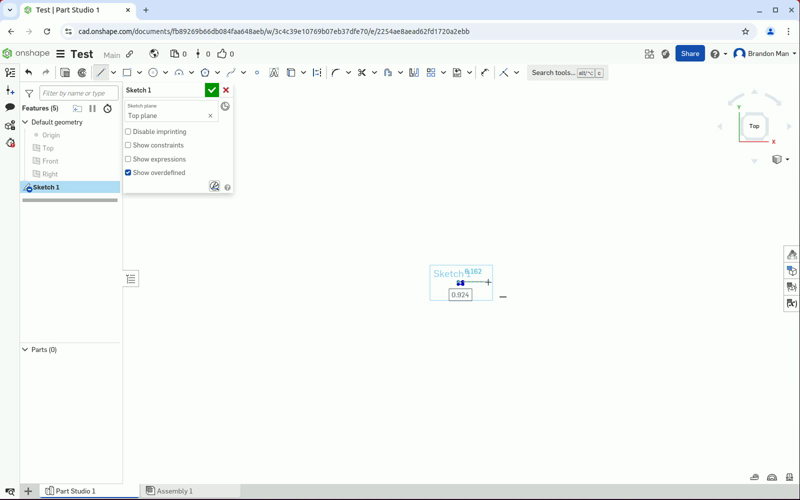
mouse_move(458, 284)
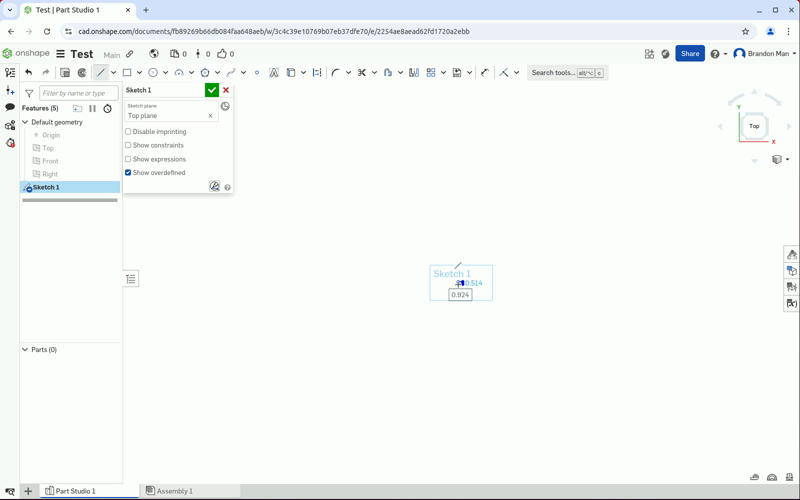
scroll(6)
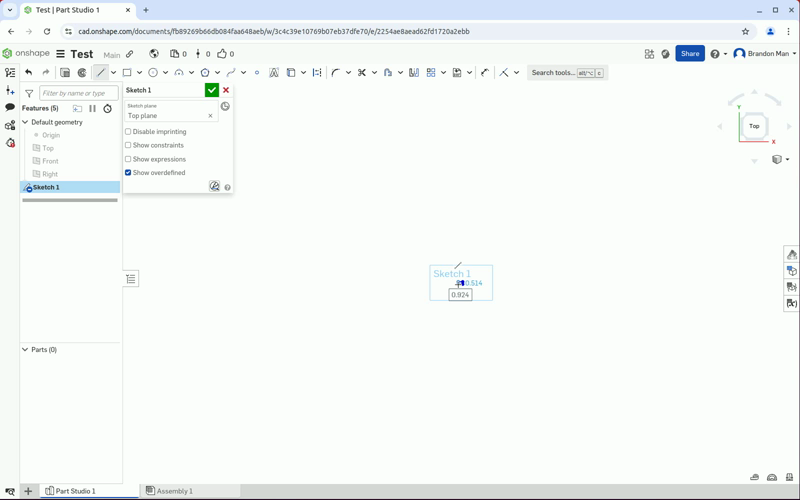
scroll(6)
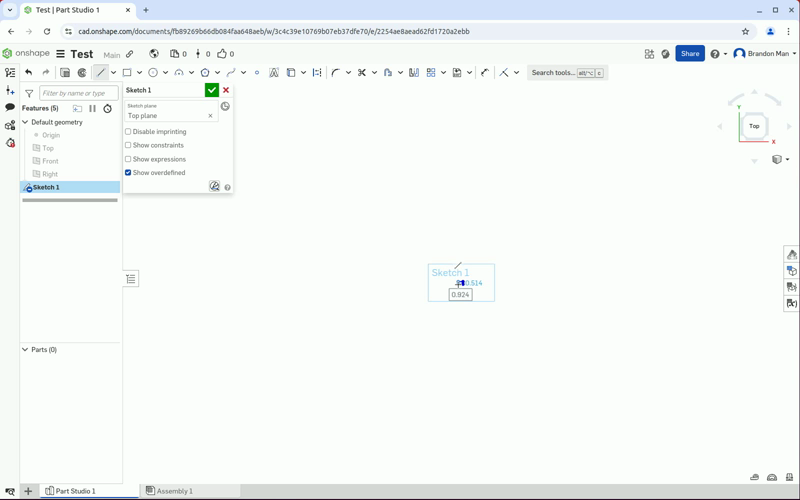
scroll(6)
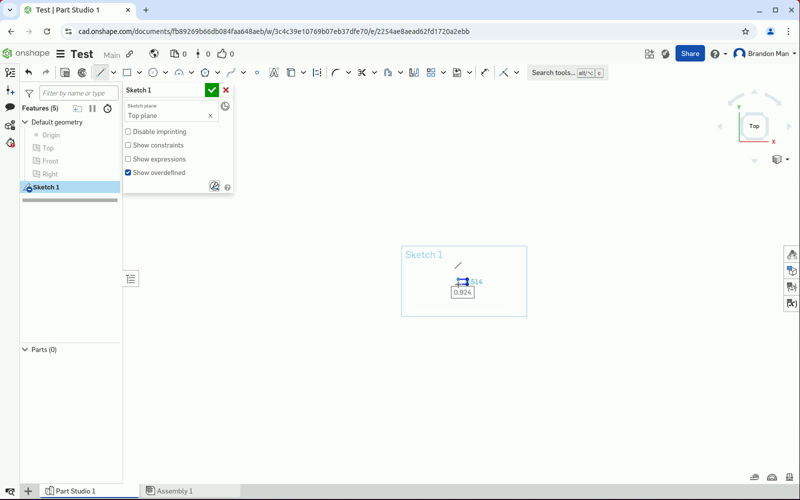
scroll(6)
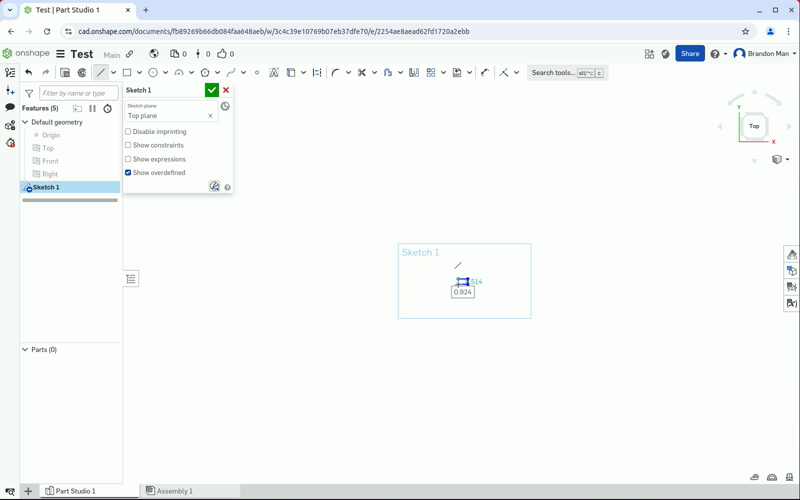
scroll(6)
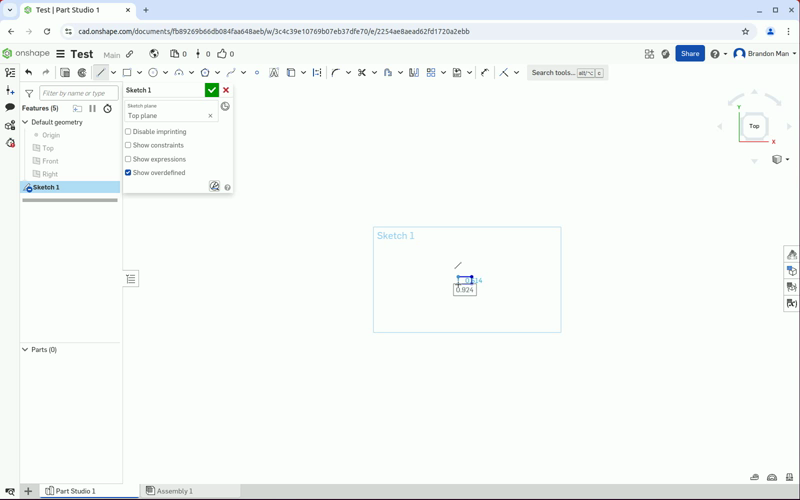
scroll(6)
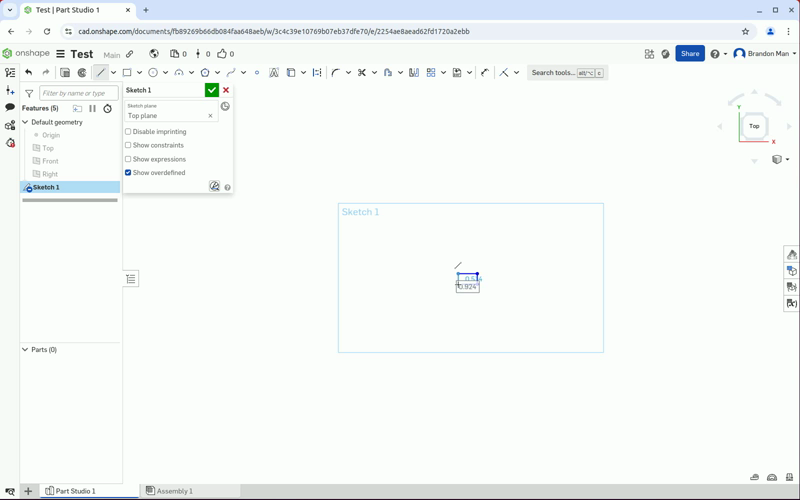
scroll(6)
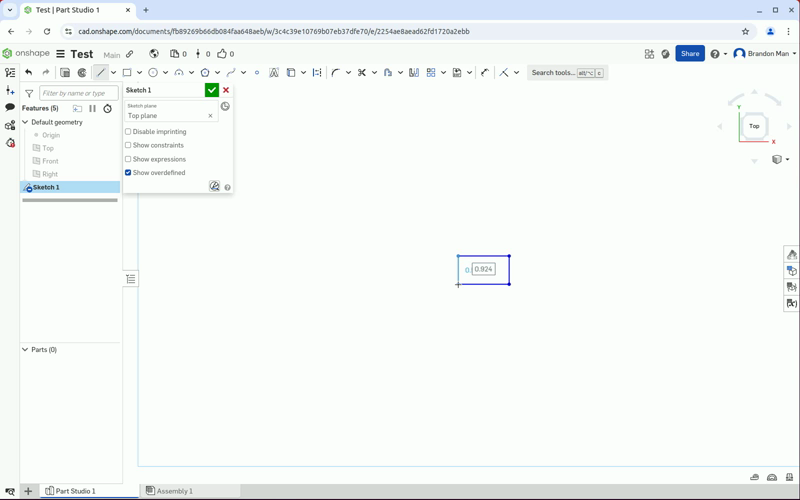
key_up(shift)
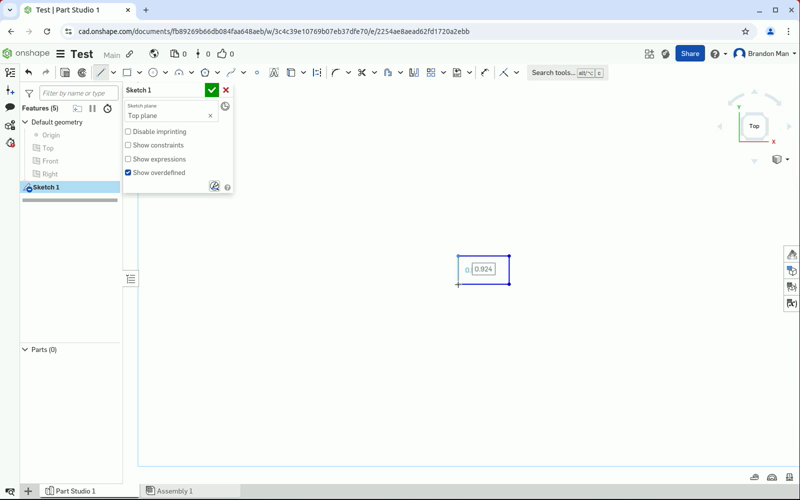
click(458, 284)
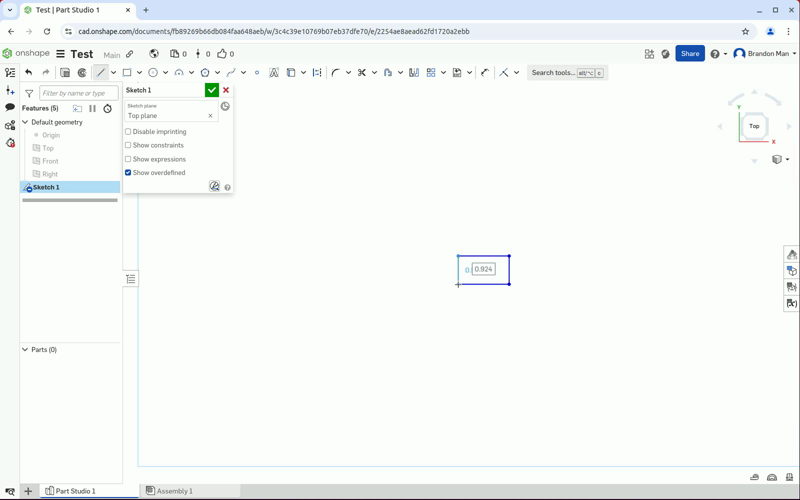
scroll(-6)
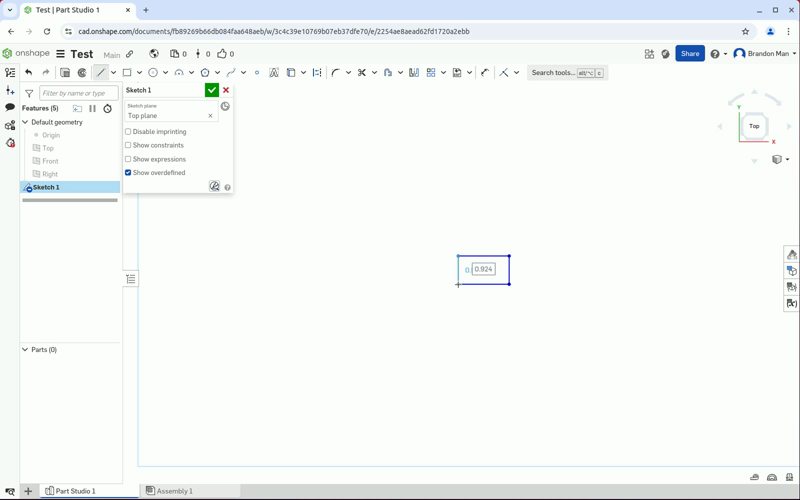
scroll(-6)
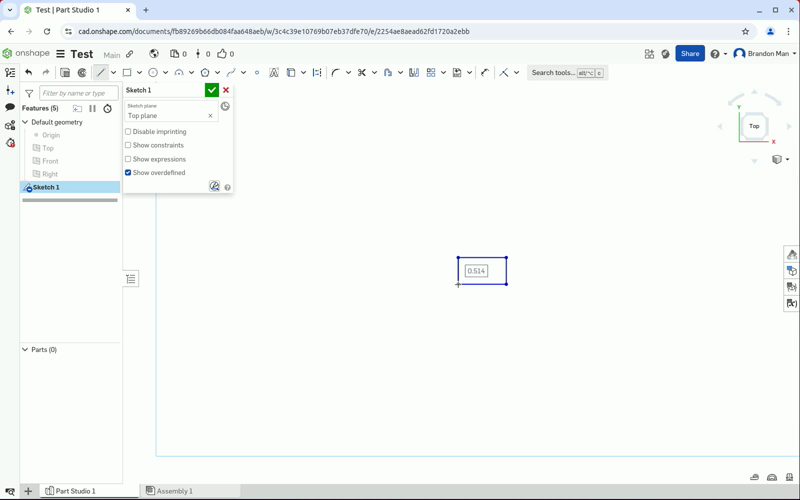
scroll(-6)
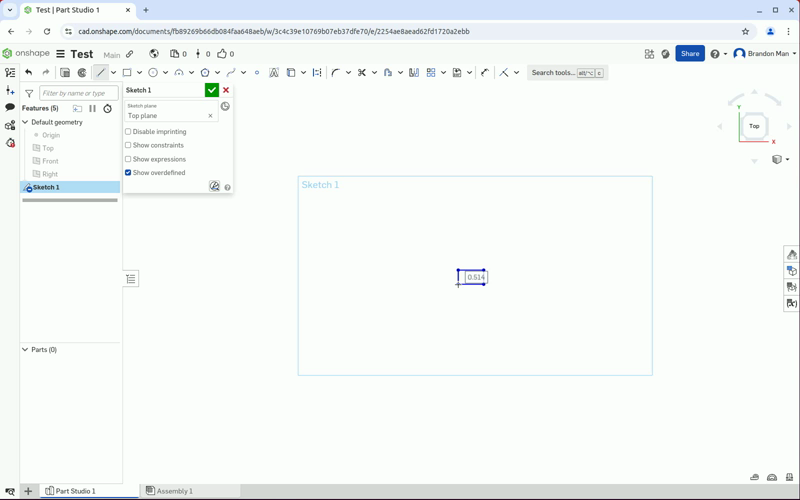
scroll(-6)
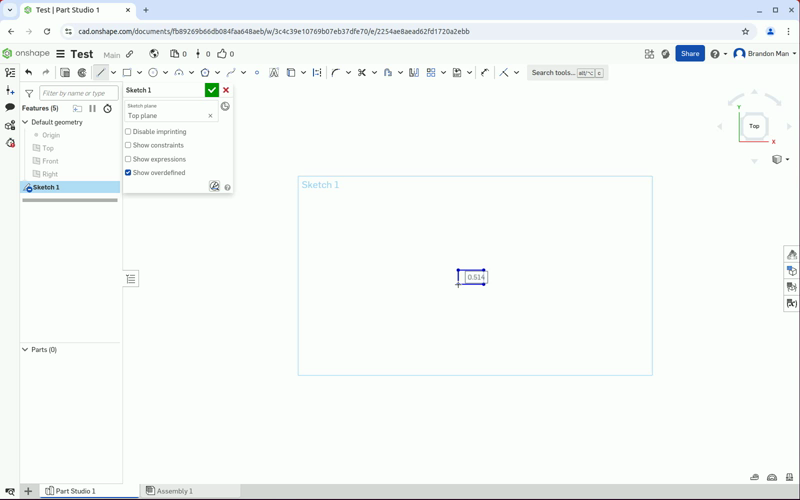
scroll(-6)
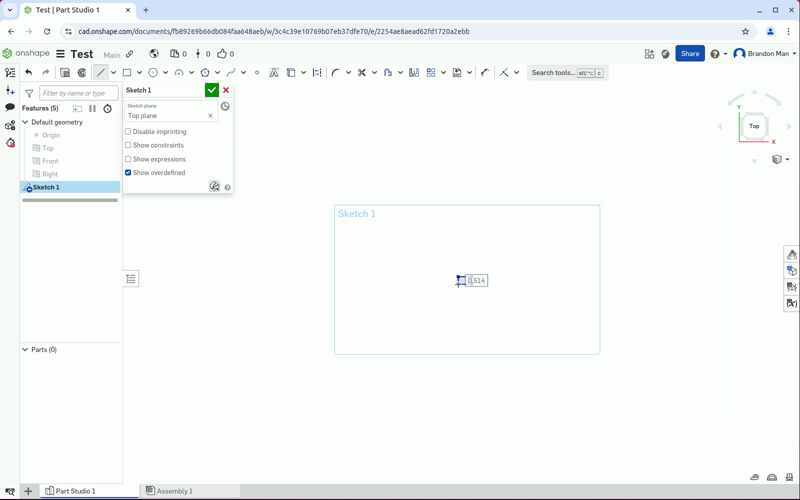
scroll(-6)
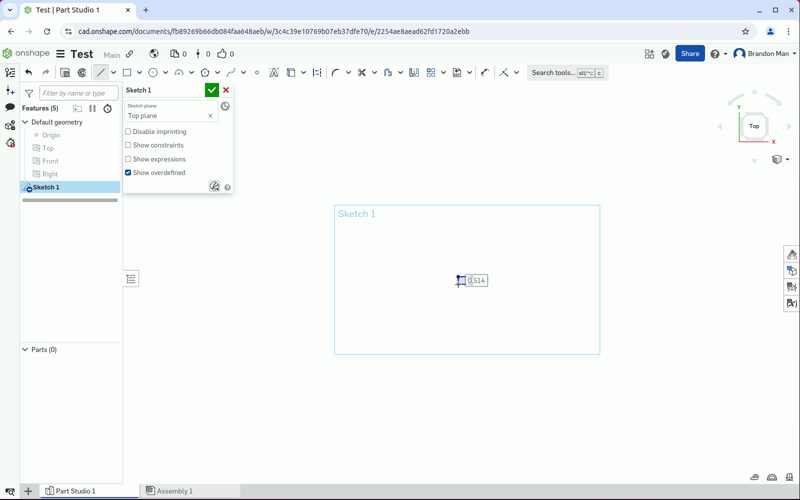
scroll(-6)
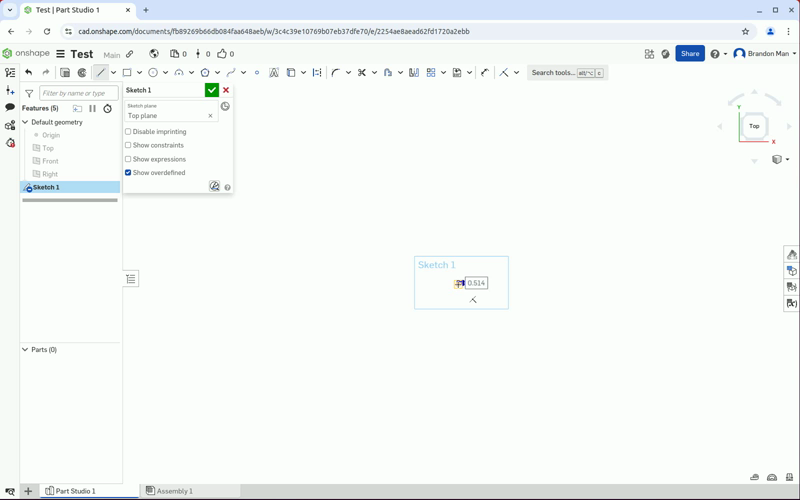
key(esc)
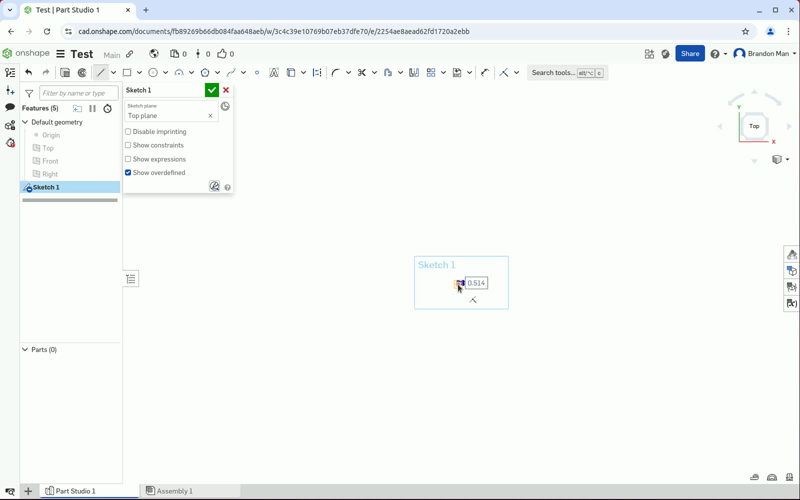
mouse_move(462, 283)
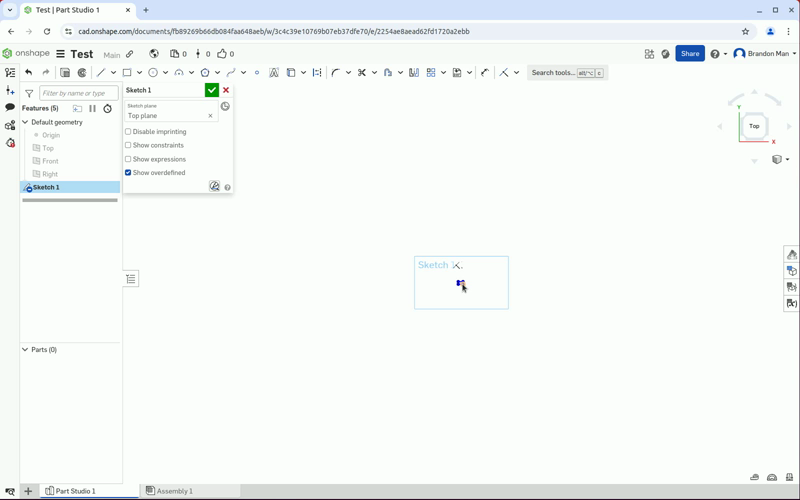
scroll(6)
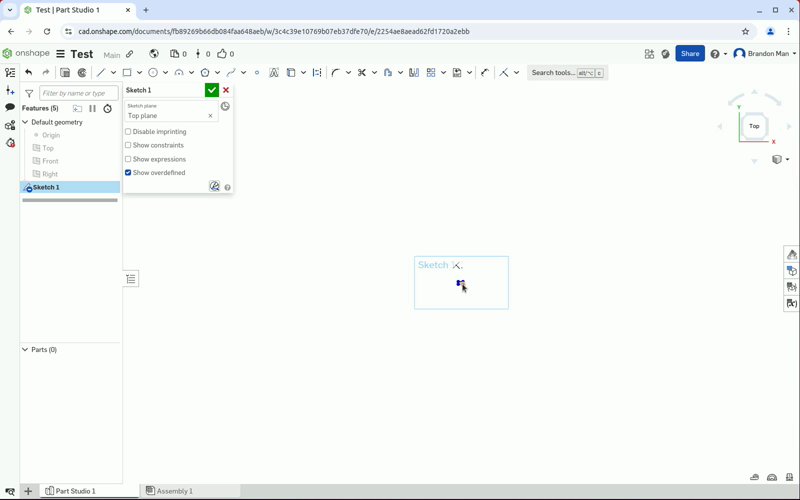
scroll(6)
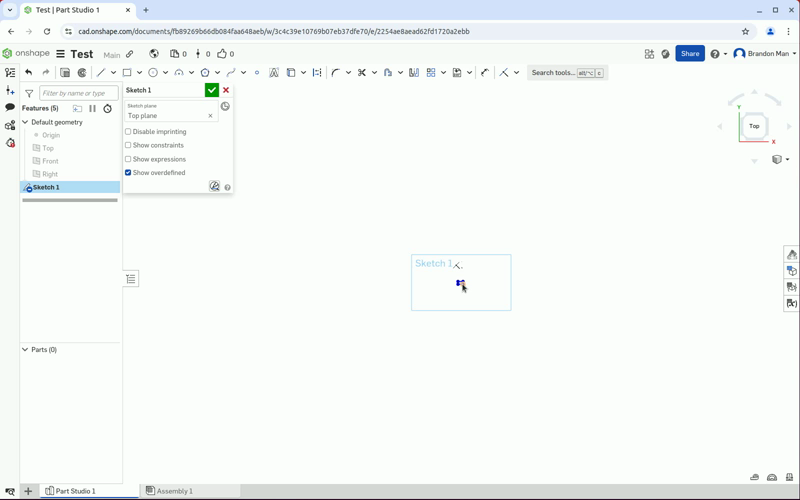
scroll(6)
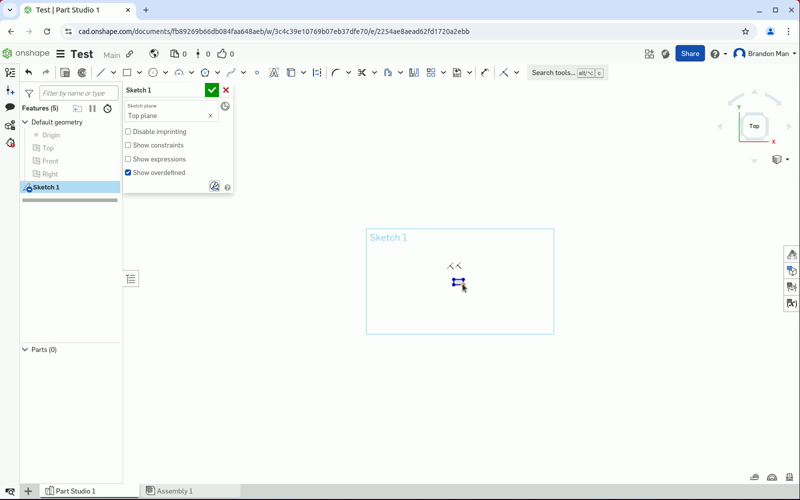
scroll(6)
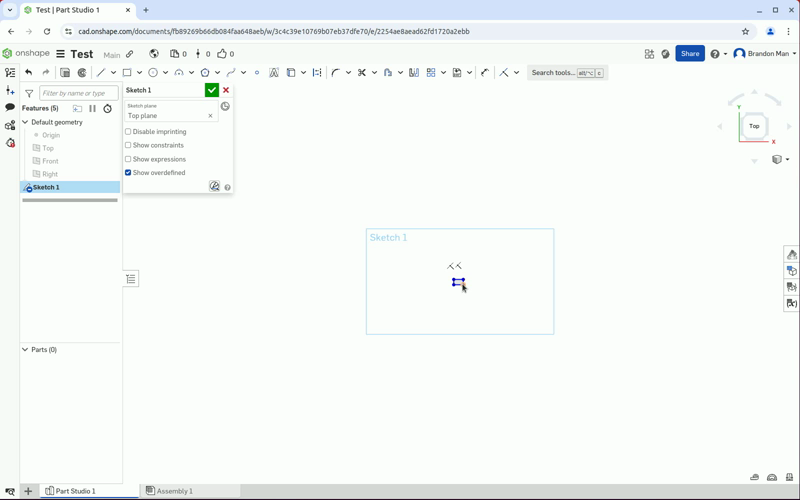
scroll(6)
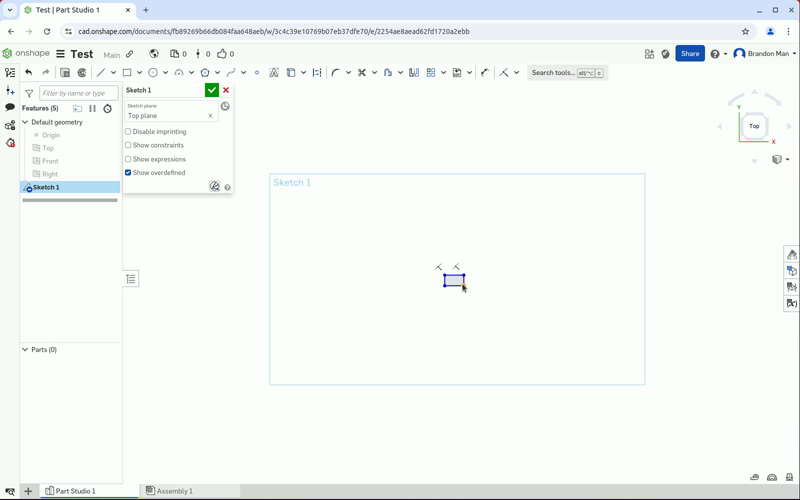
scroll(6)
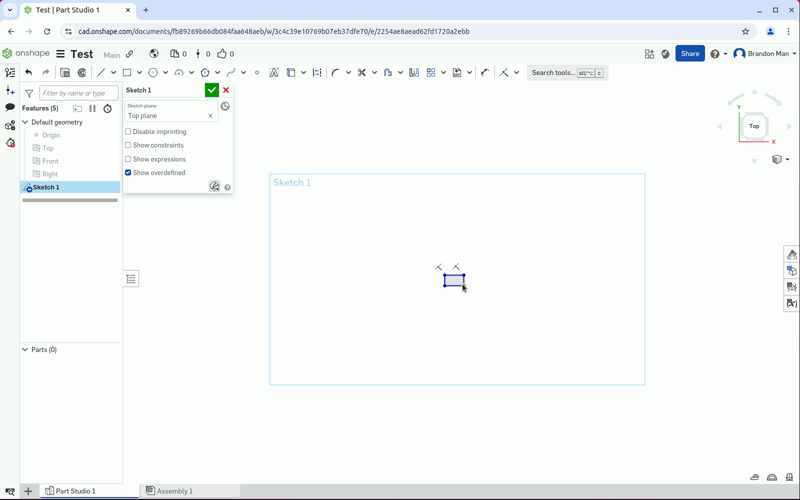
scroll(6)
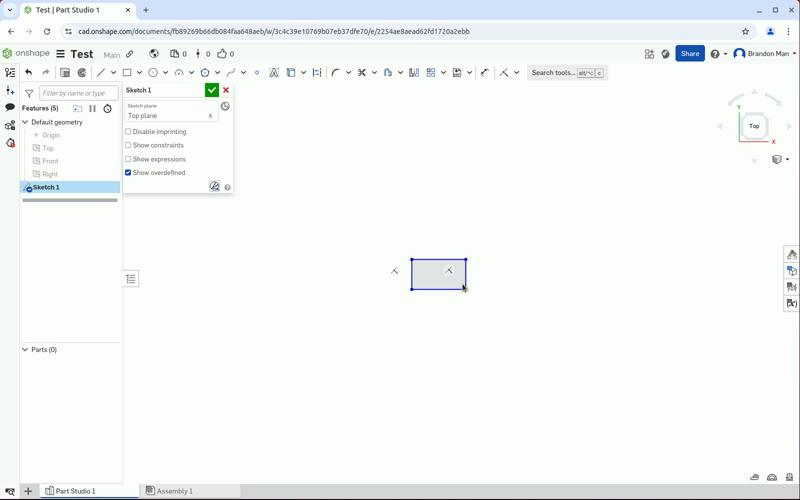
click(462, 283)
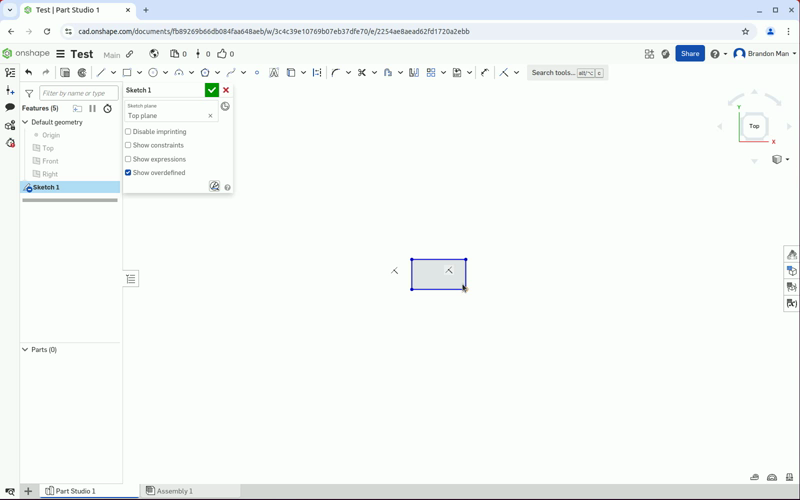
scroll(-6)
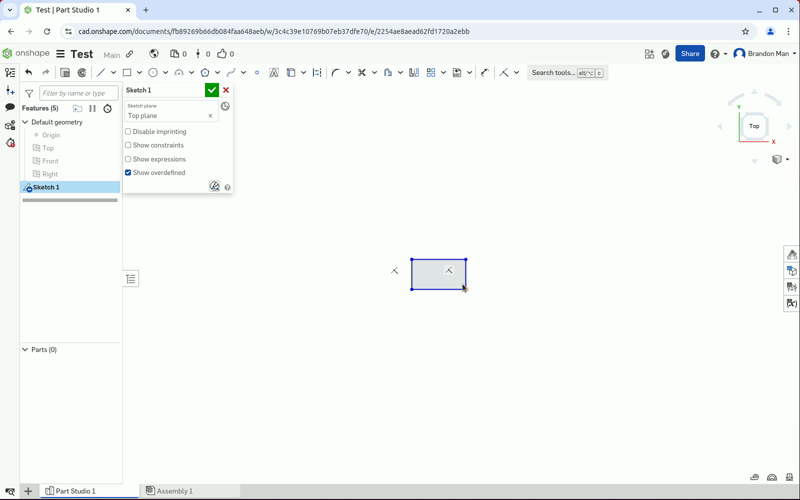
scroll(-6)
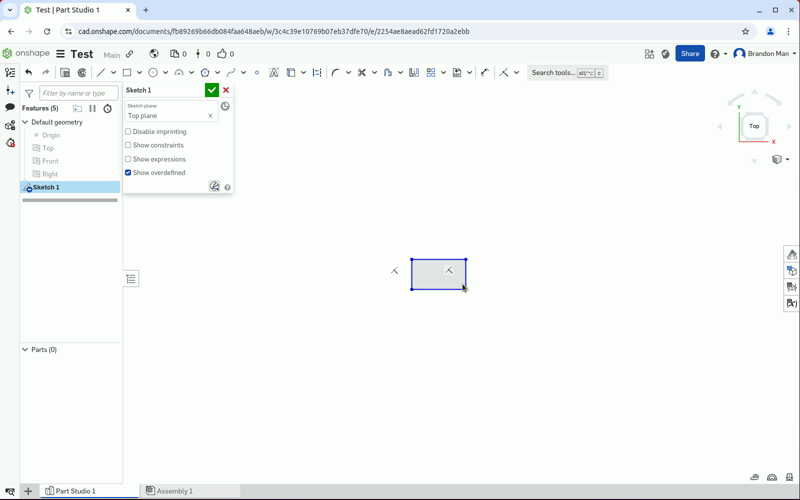
scroll(-6)
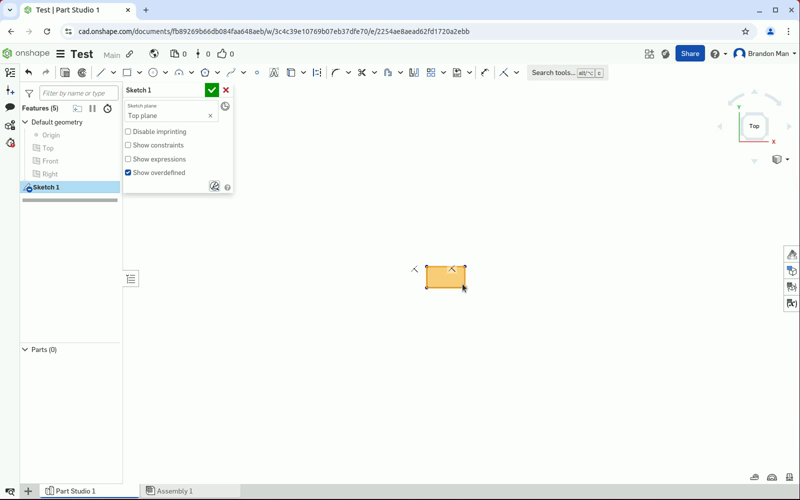
scroll(-6)
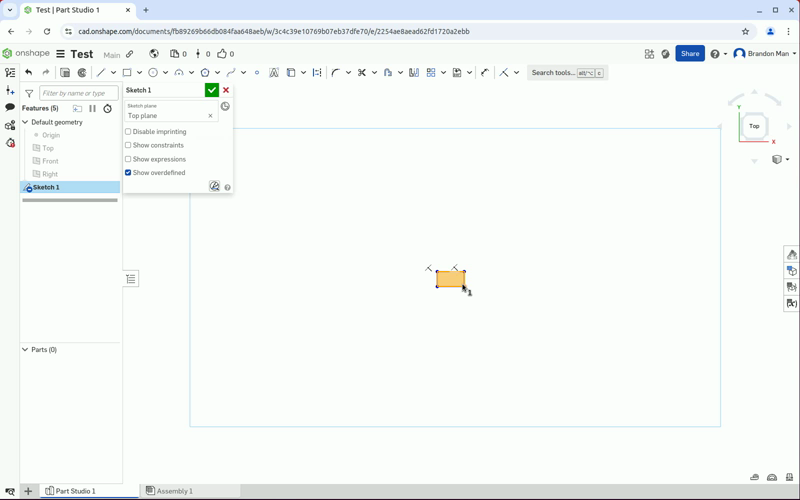
scroll(-6)
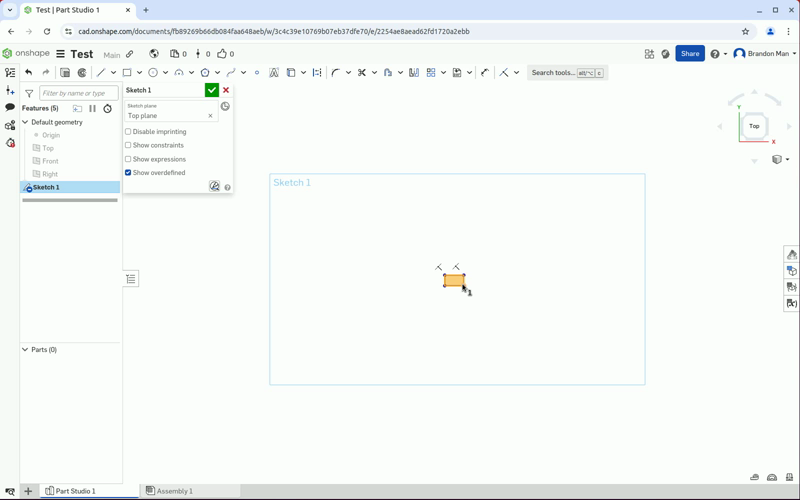
scroll(-6)
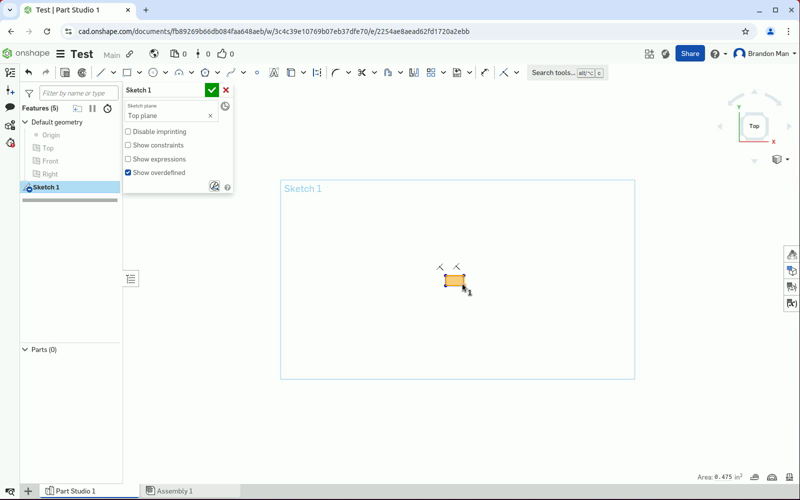
scroll(-6)
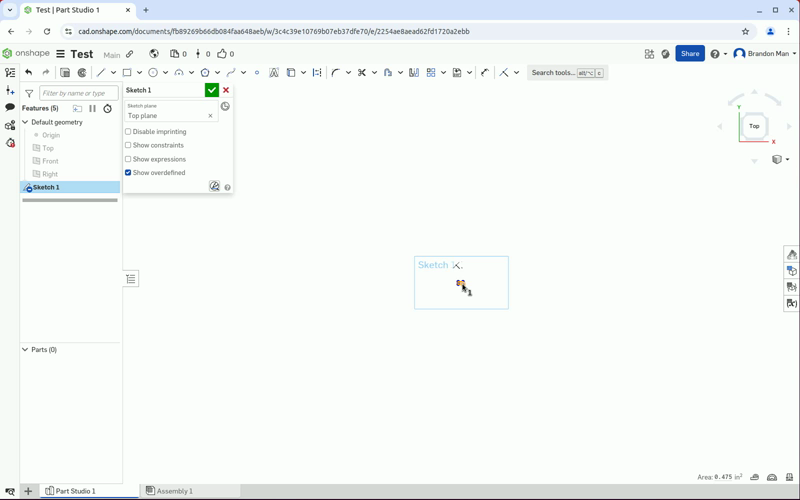
mouse_move(73, 352)
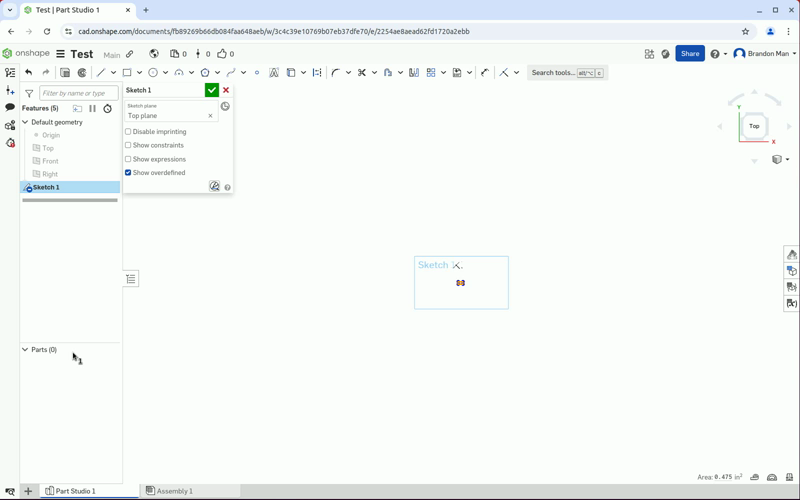
key(shift+y)
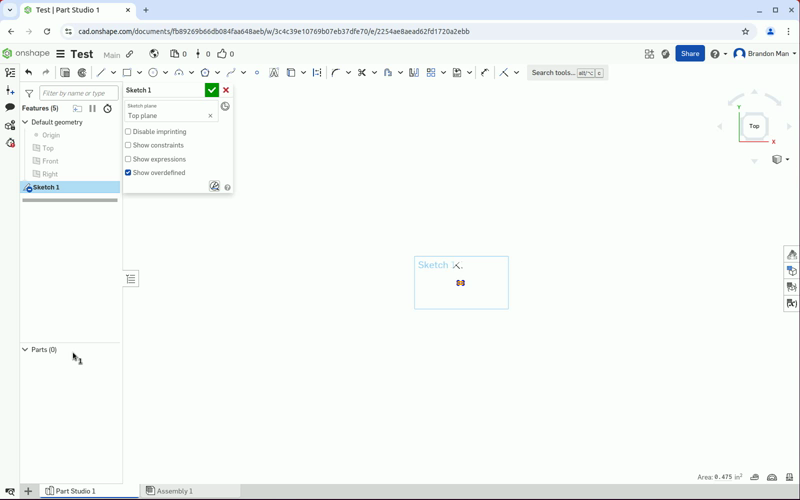
key(shift+e)
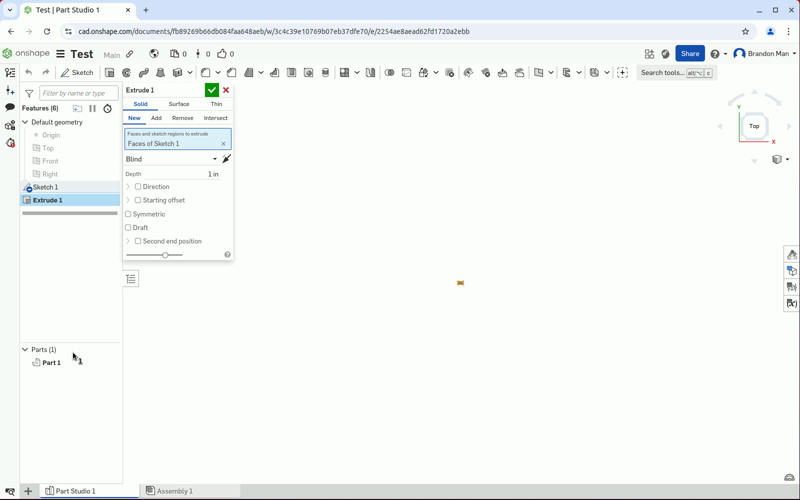
mouse_move(143, 106)
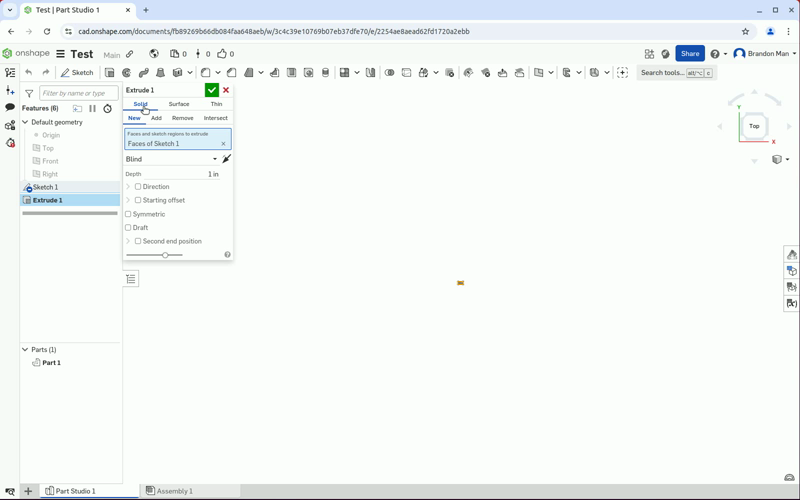
click(143, 106)
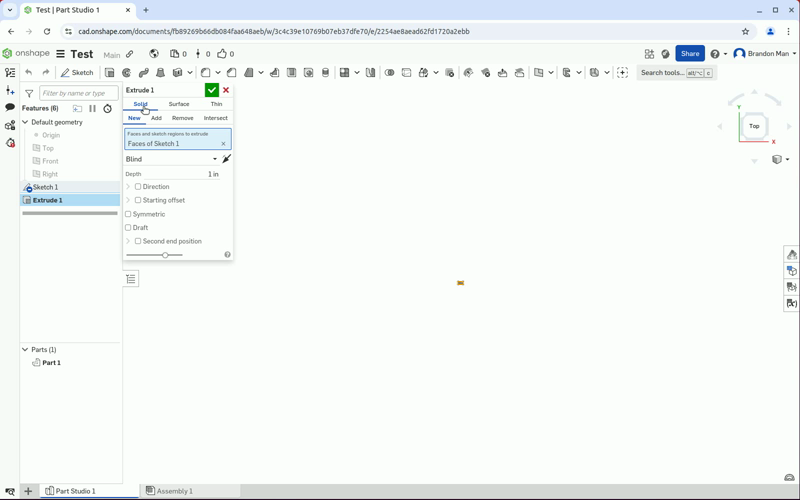
mouse_move(137, 120)
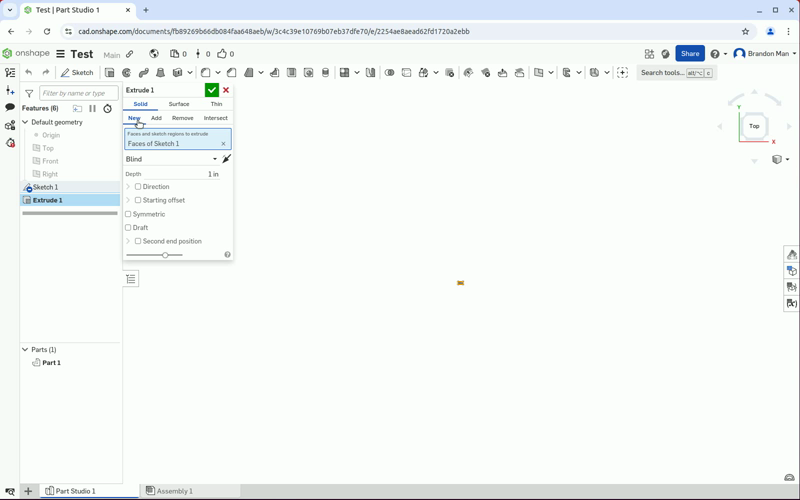
click(137, 120)
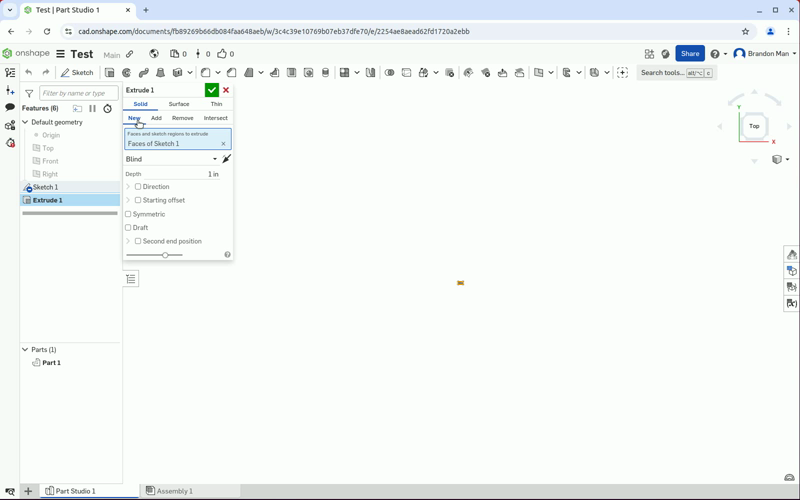
key(tab, 4)
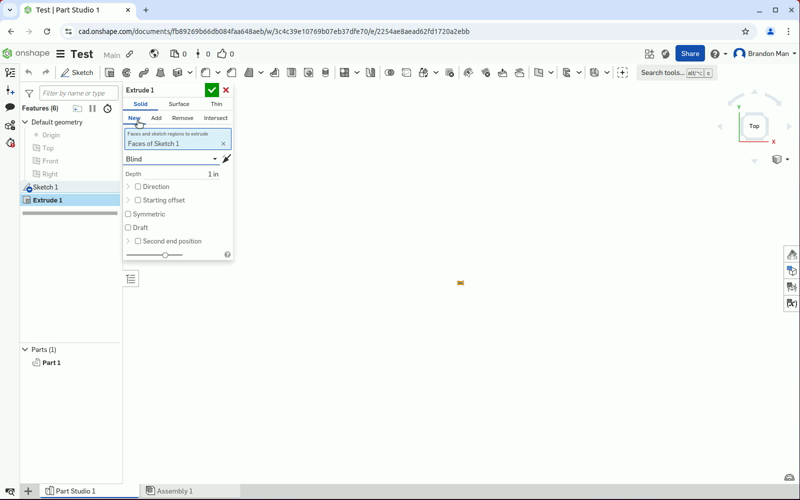
text(-23.108)
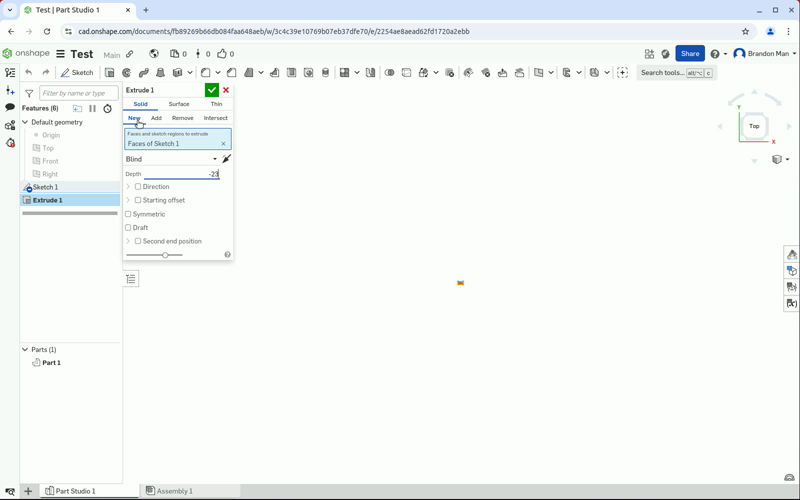
key(enter)
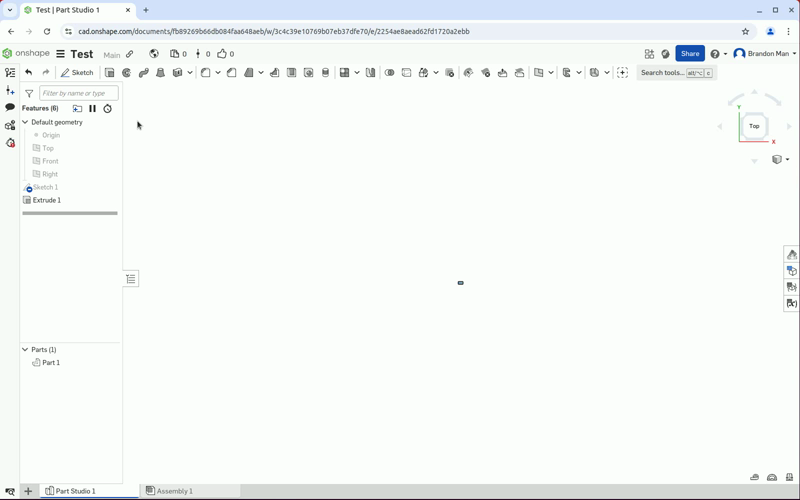
key(shift+h)
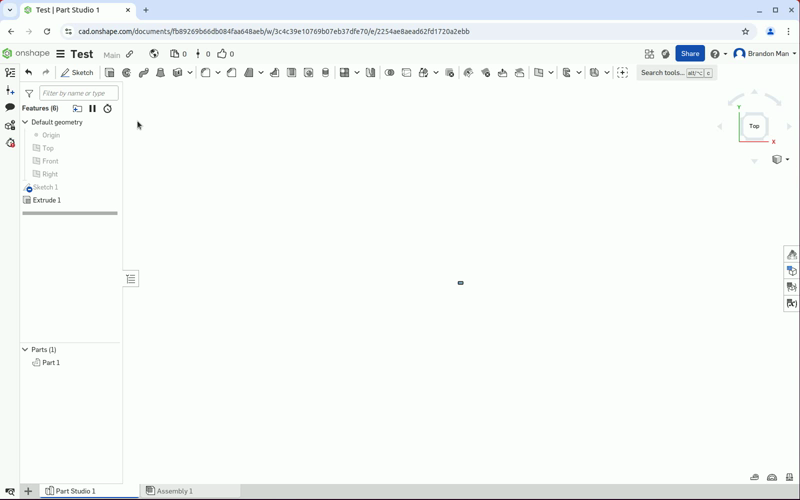
key(shift+h)
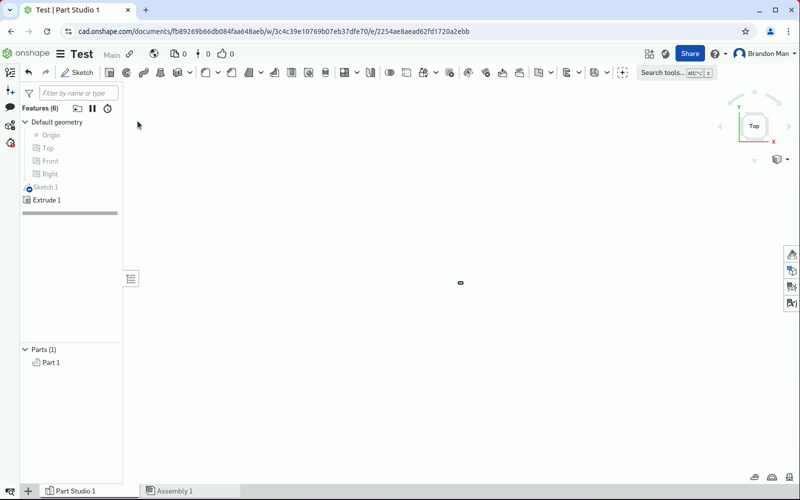
mouse_move(73, 189)
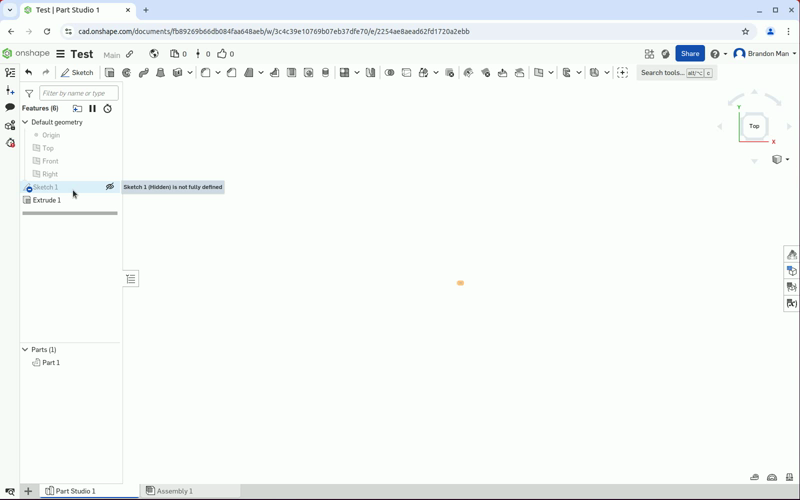
click(73, 189)
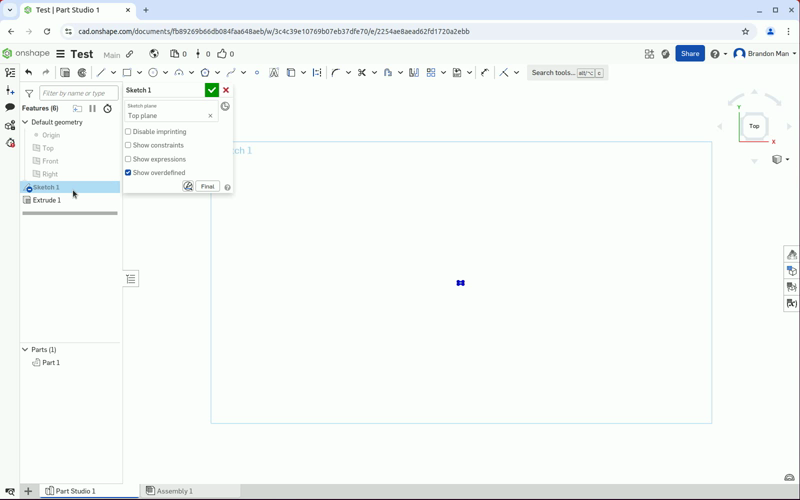
mouse_move(229, 92)
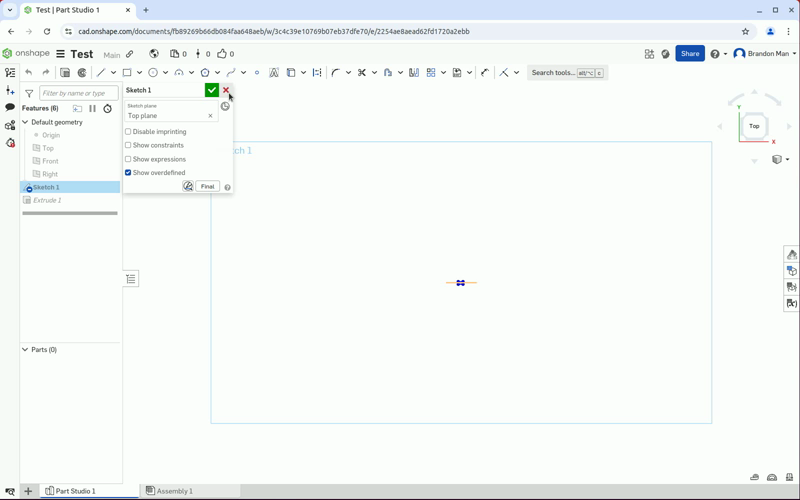
click(229, 92)
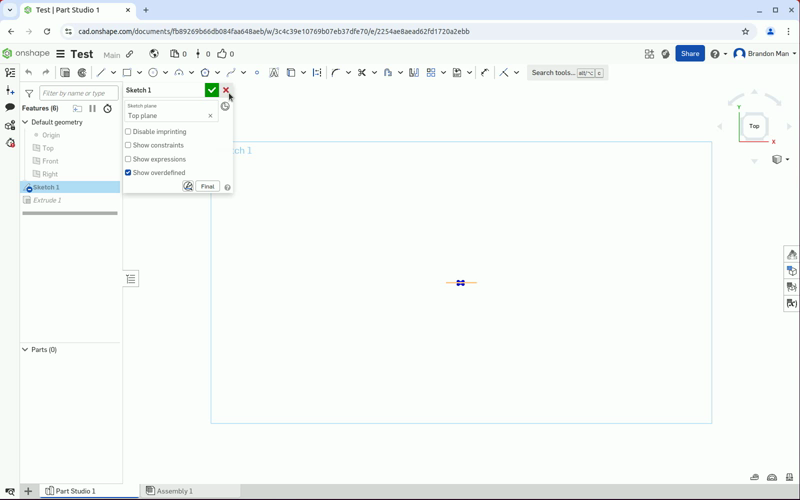
key(shift+s)
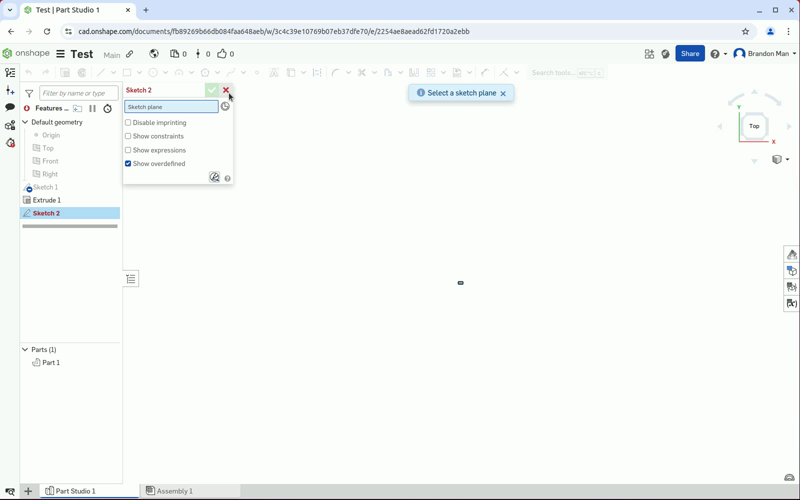
mouse_move(73, 150)
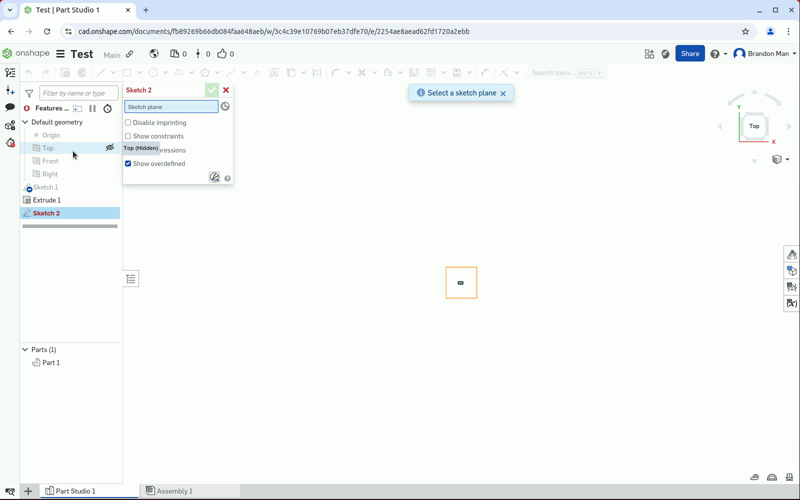
click(73, 150)
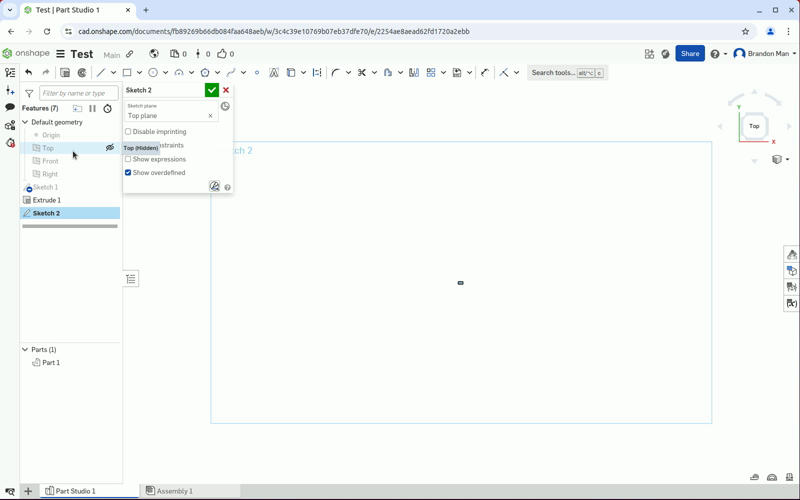
mouse_move(73, 352)
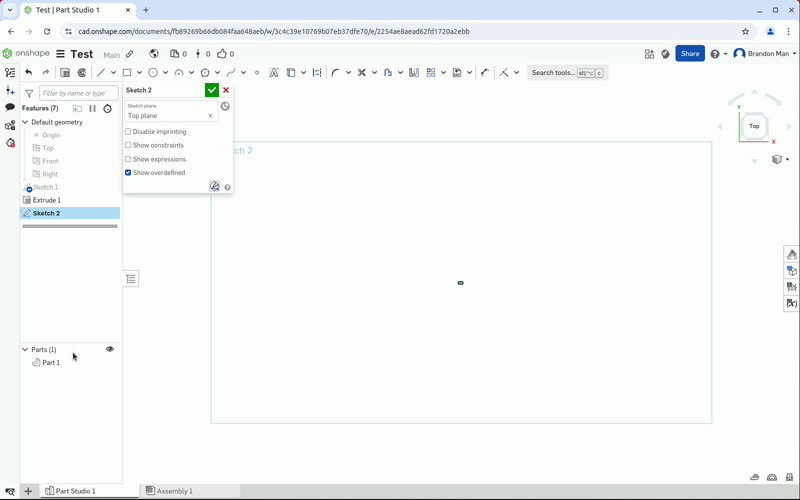
key(y)
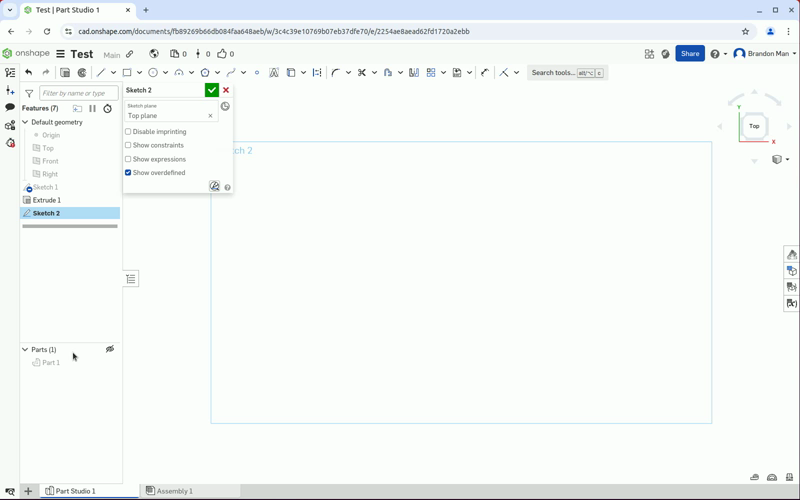
key(l)
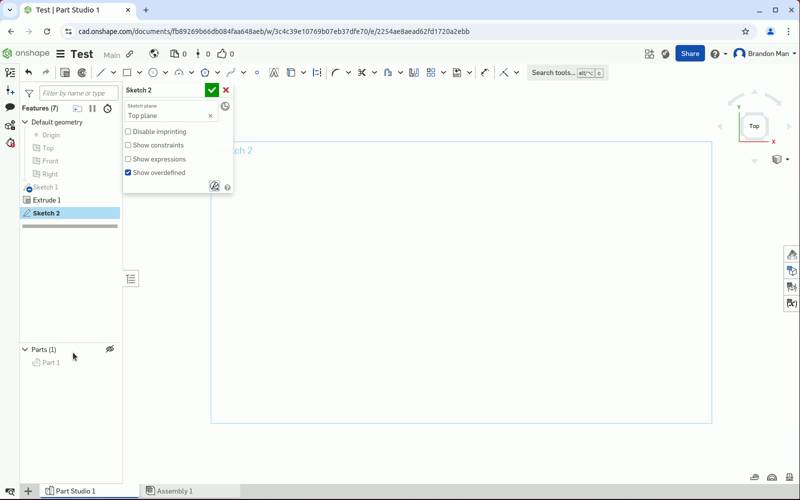
key_down(shift)
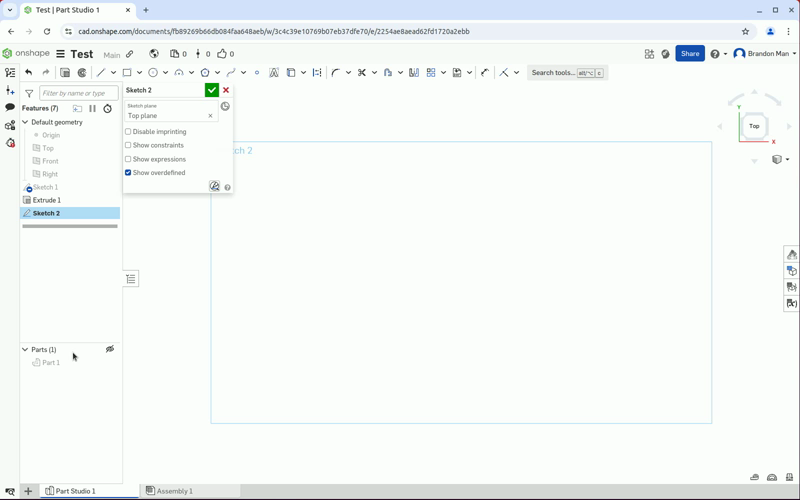
mouse_move(458, 301)
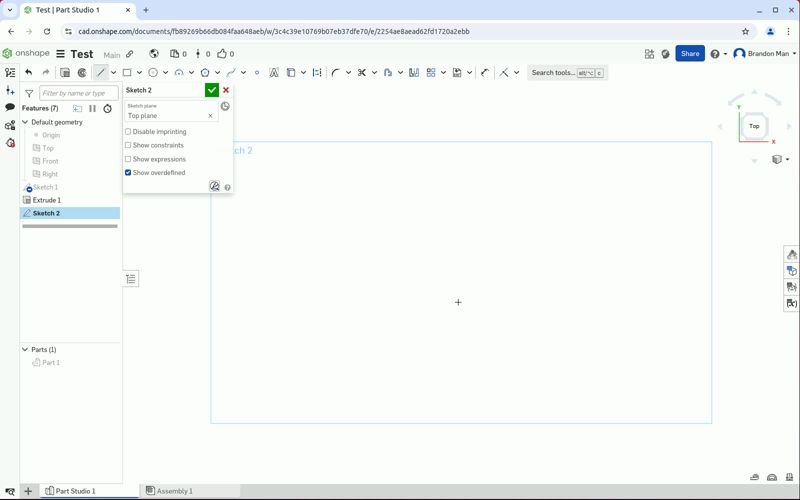
click(458, 301)
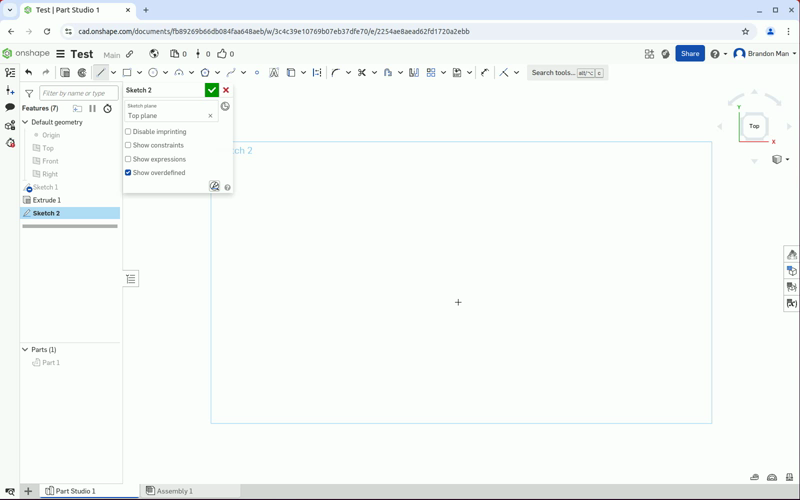
key_up(shift)
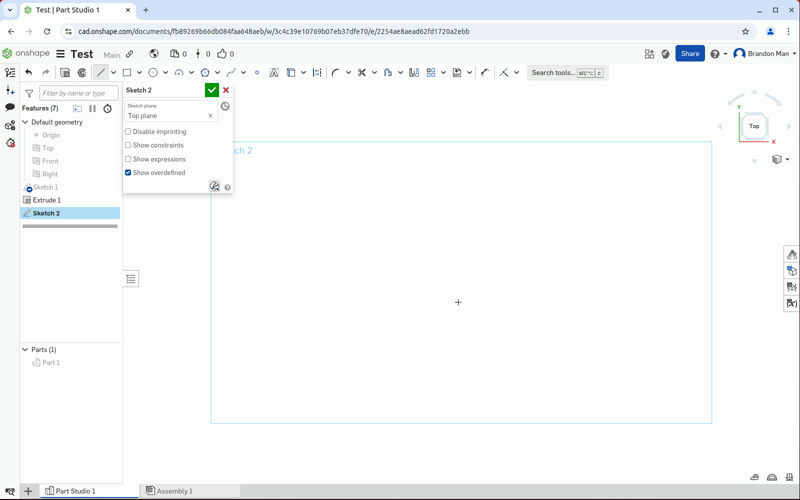
key_down(shift)
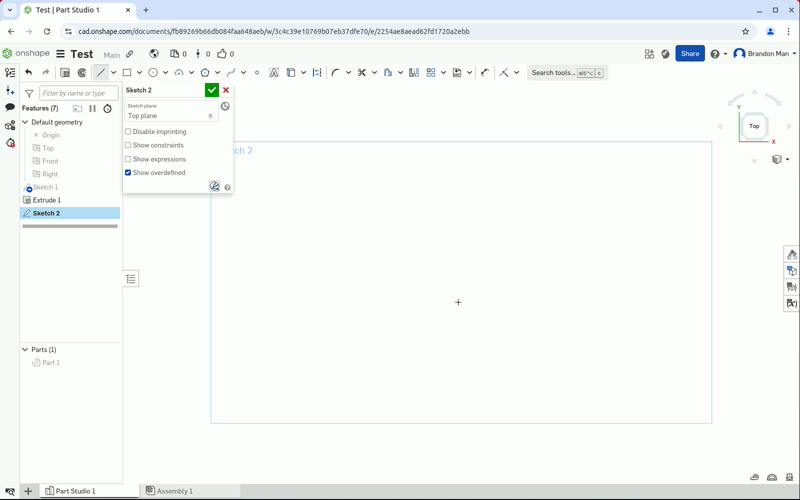
mouse_move(488, 301)
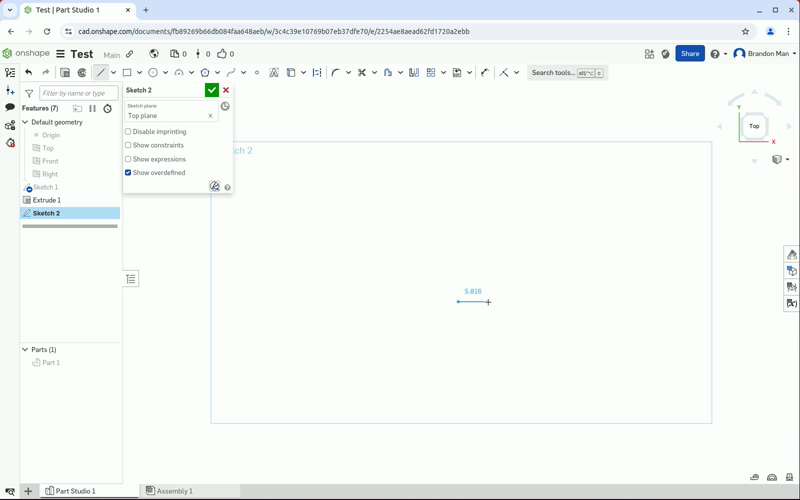
mouse_move(462, 301)
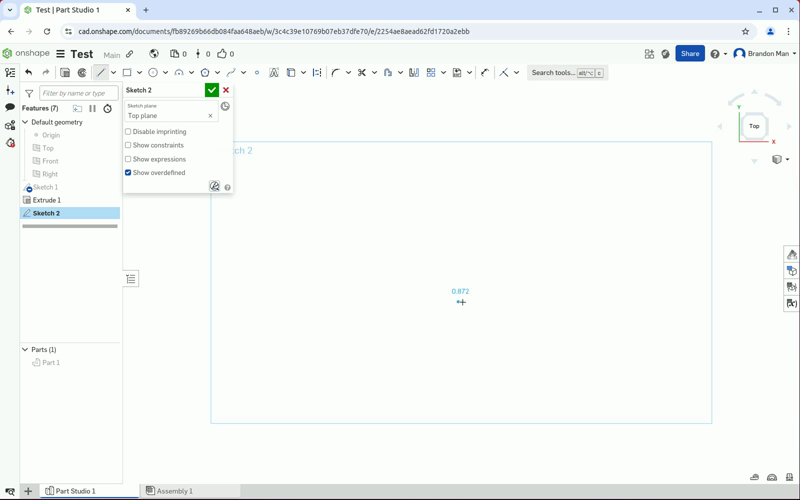
scroll(6)
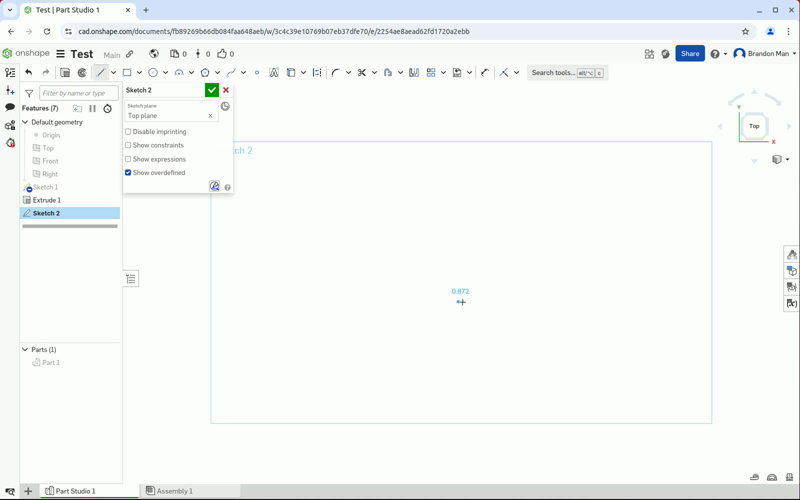
scroll(6)
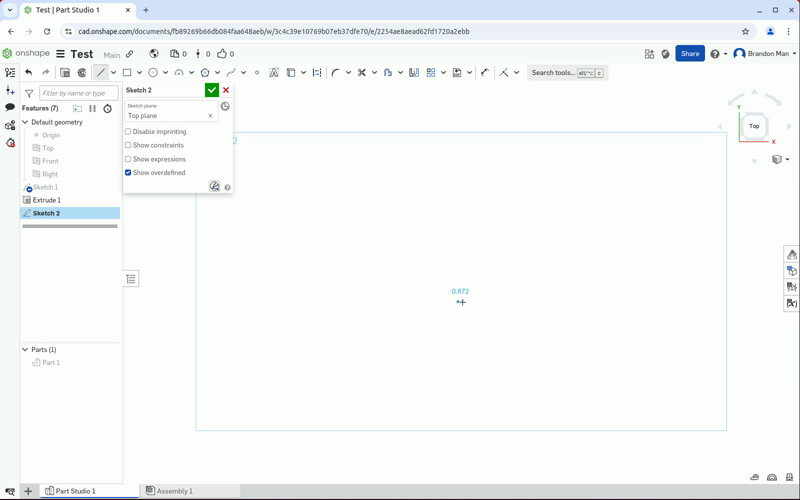
scroll(6)
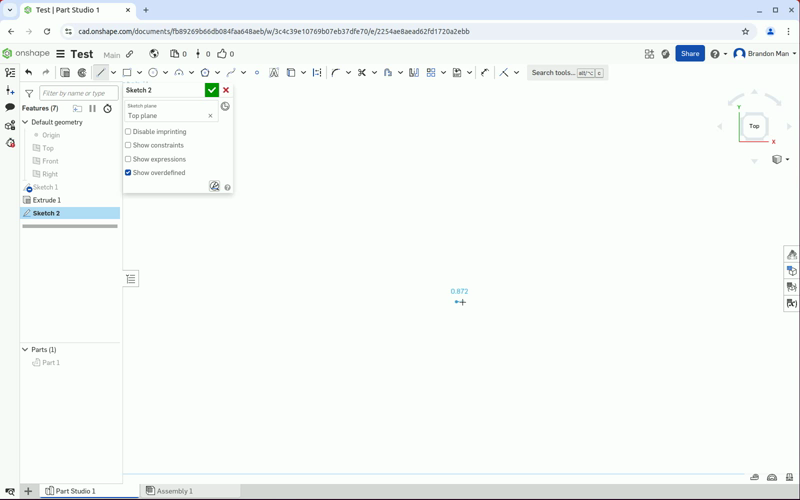
scroll(6)
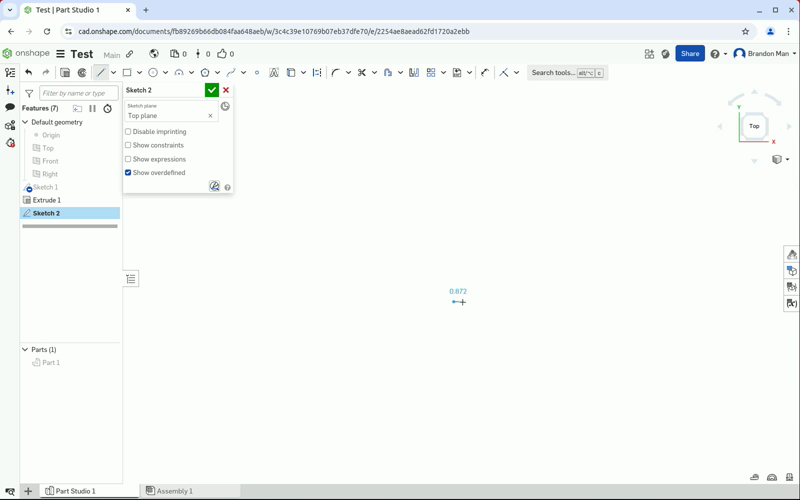
scroll(6)
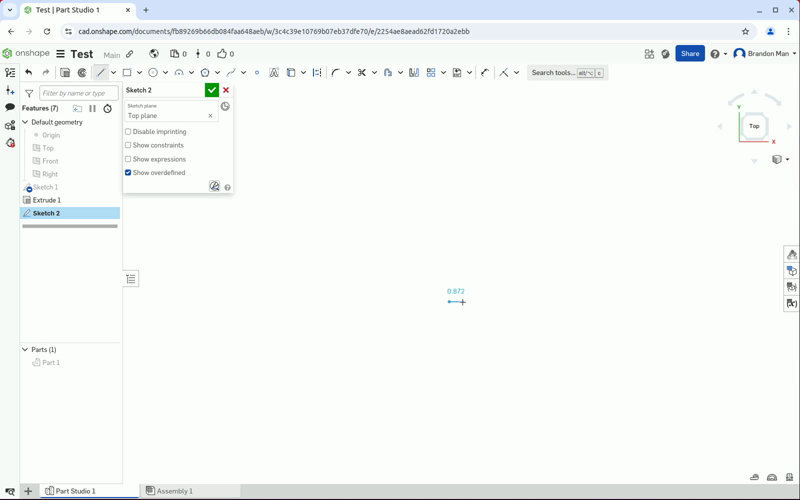
scroll(6)
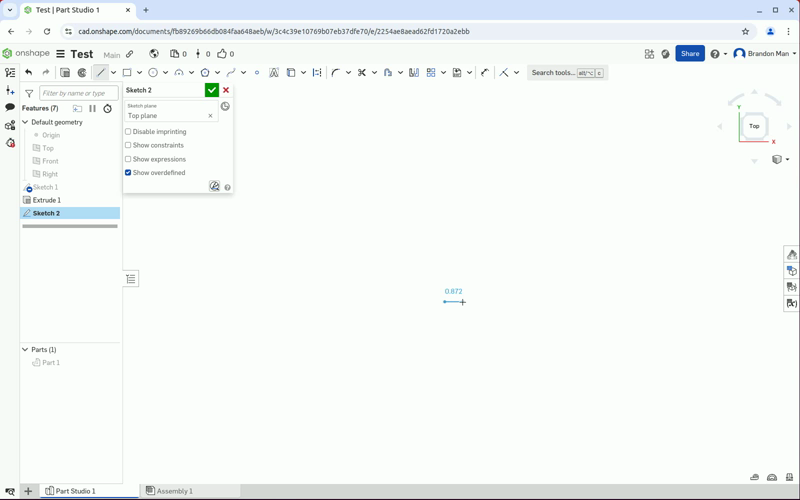
scroll(6)
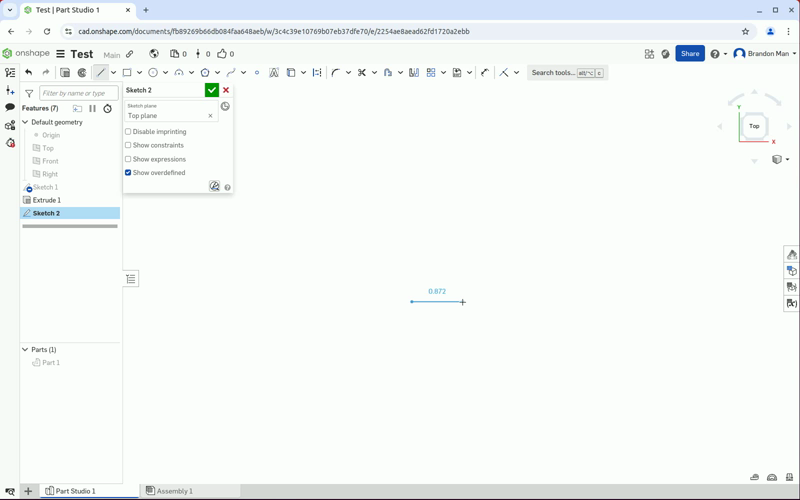
click(462, 301)
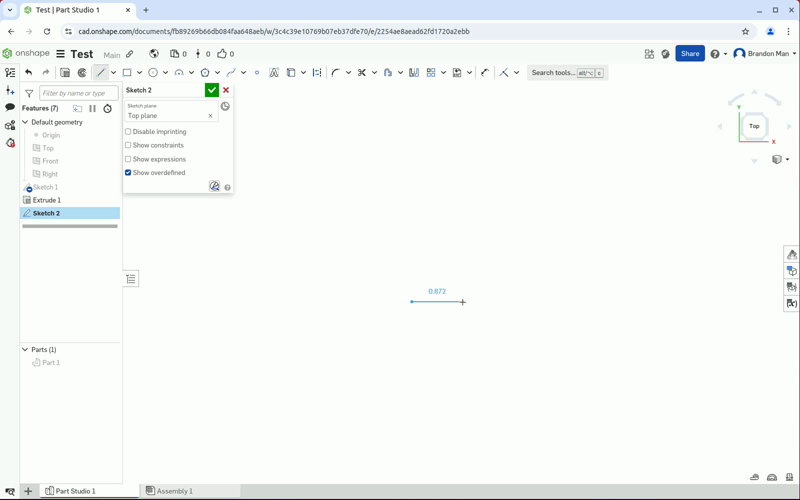
scroll(-6)
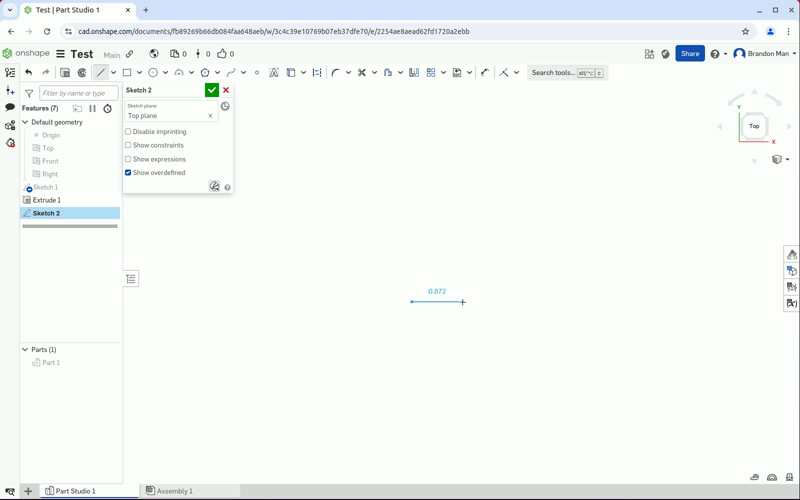
scroll(-6)
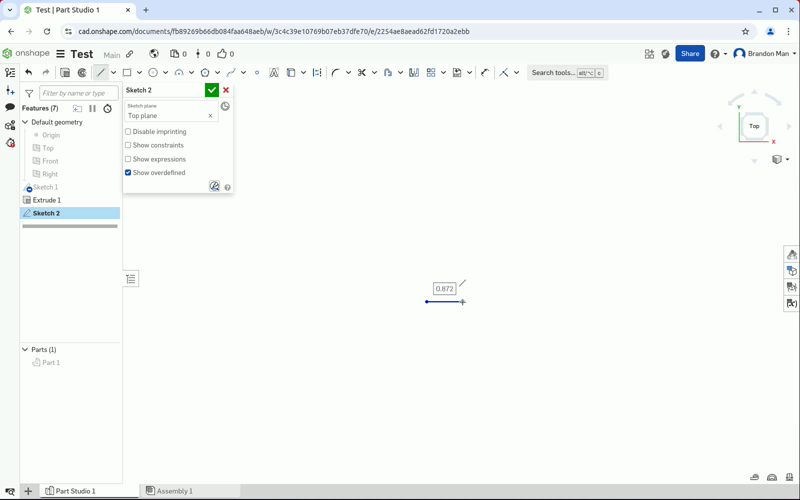
scroll(-6)
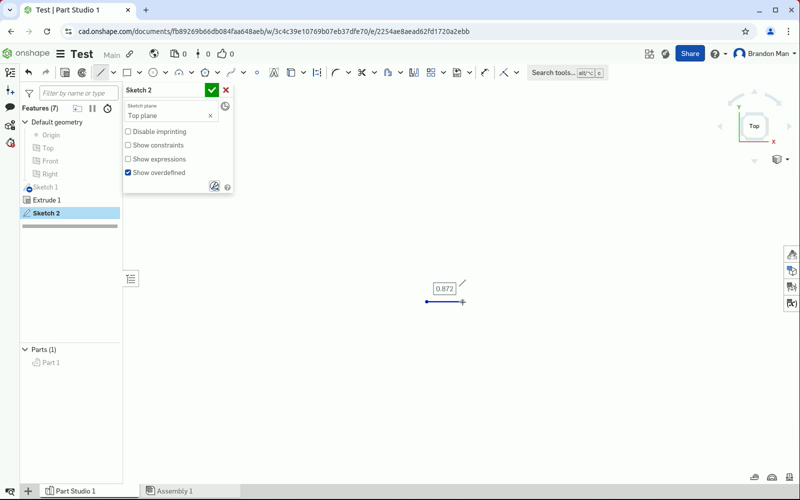
scroll(-6)
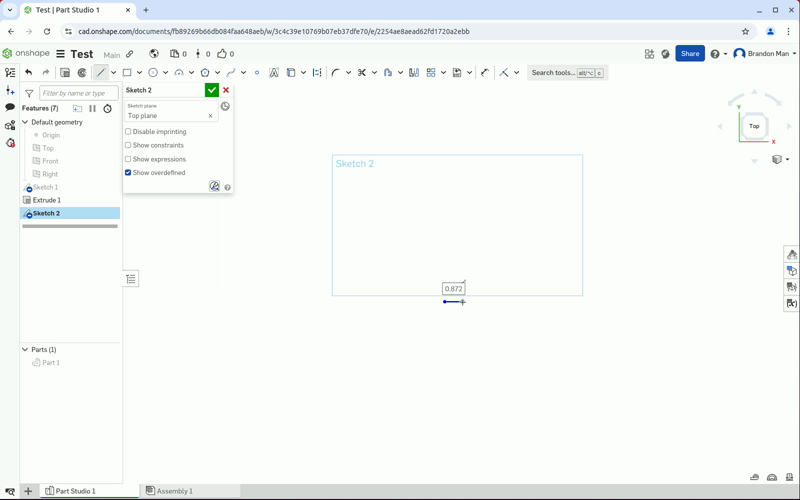
scroll(-6)
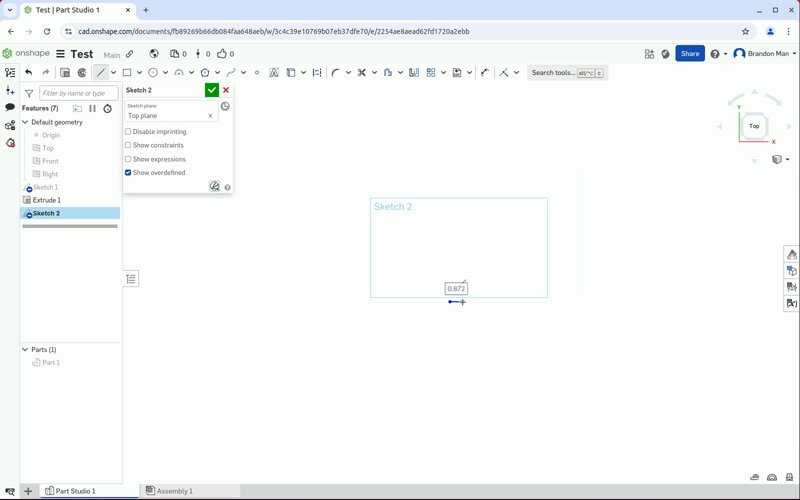
scroll(-6)
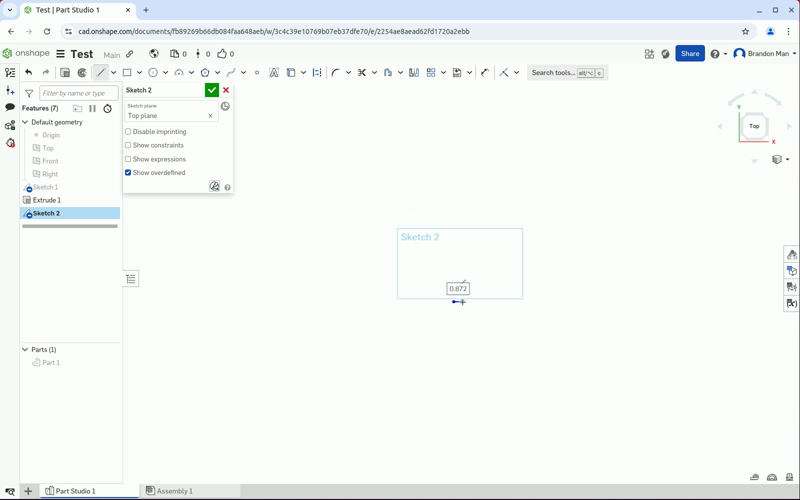
scroll(-6)
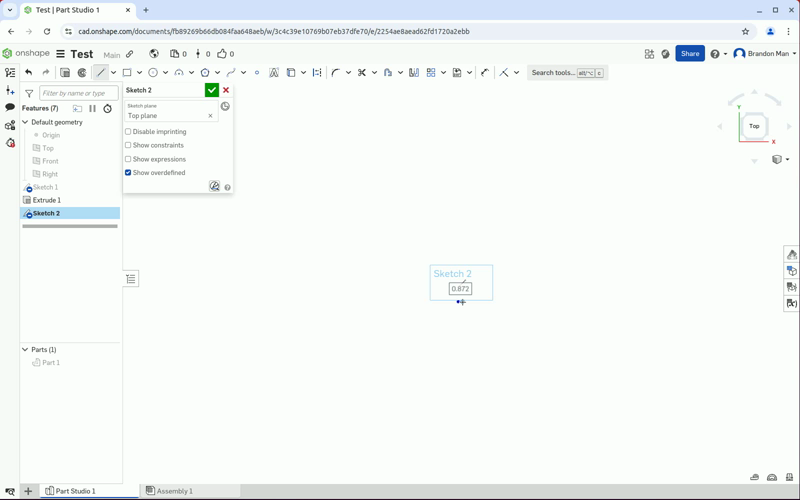
key_up(shift)
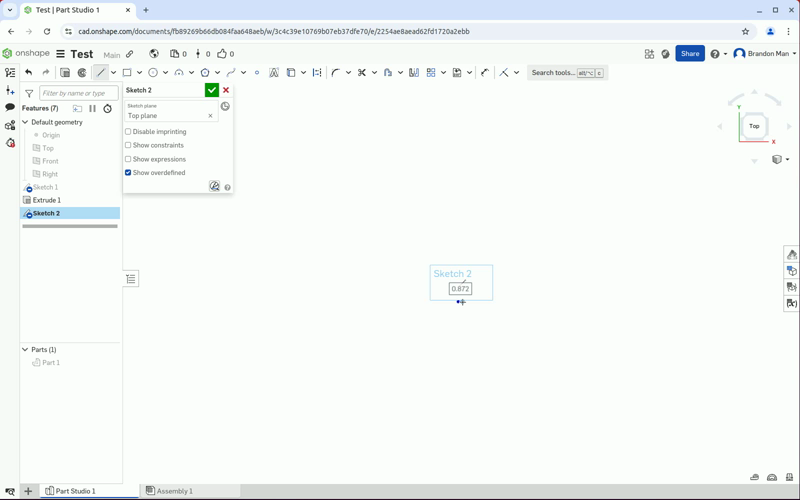
key_down(shift)
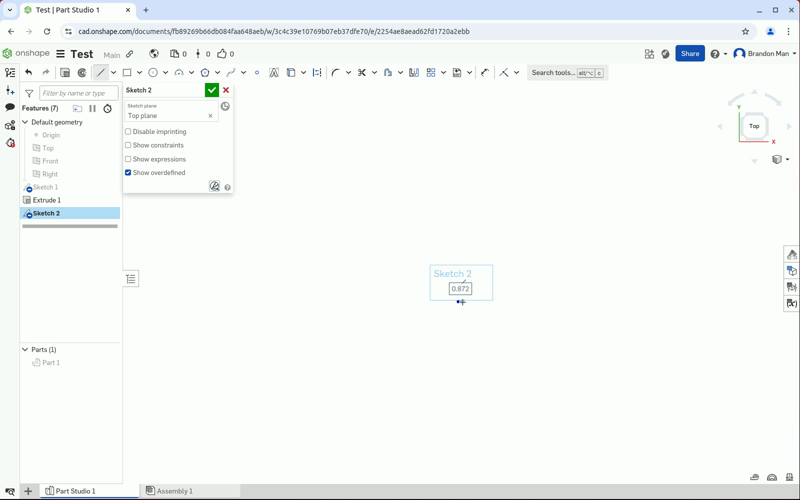
mouse_move(492, 301)
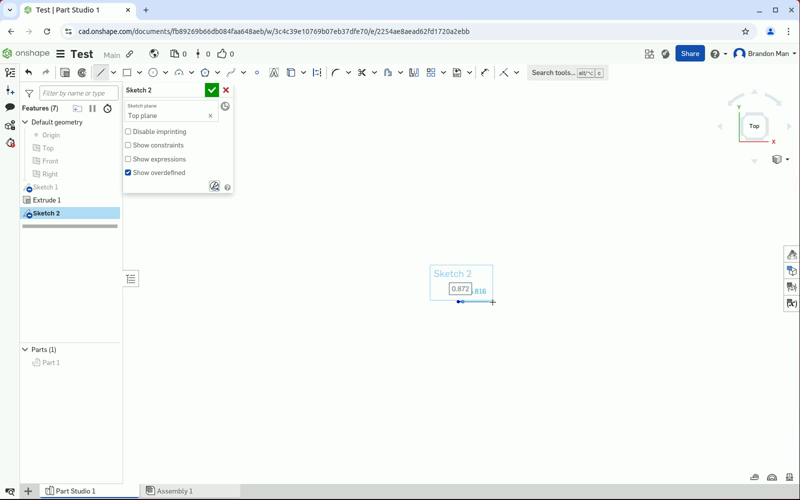
mouse_move(462, 299)
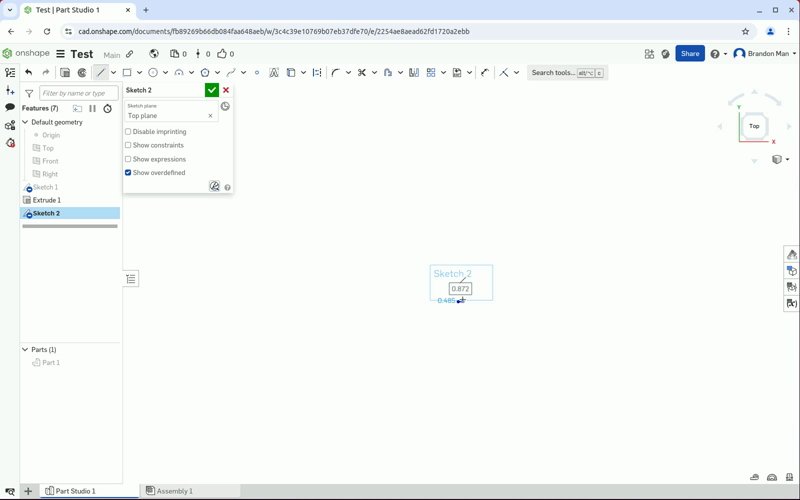
scroll(6)
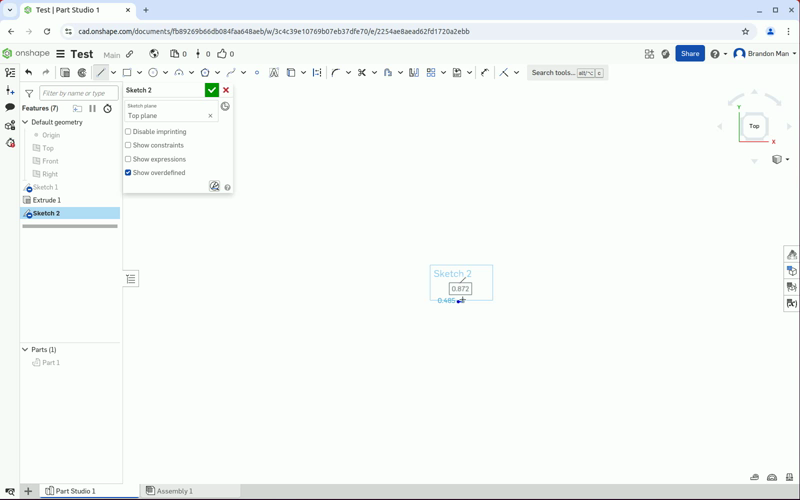
scroll(6)
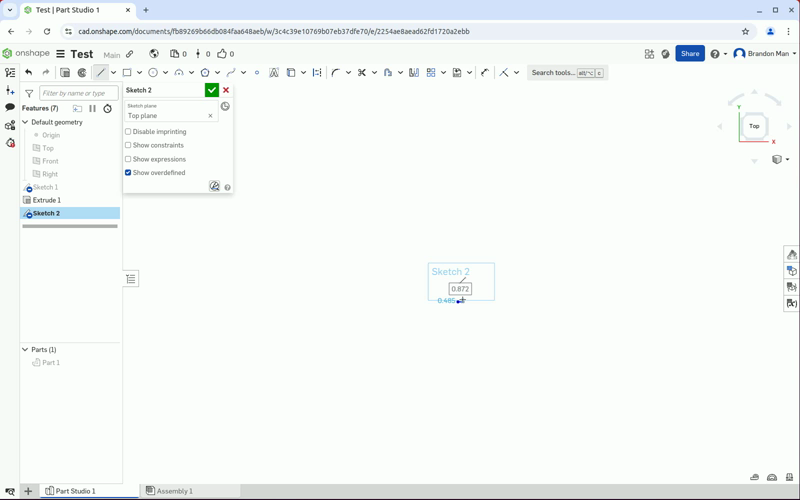
scroll(6)
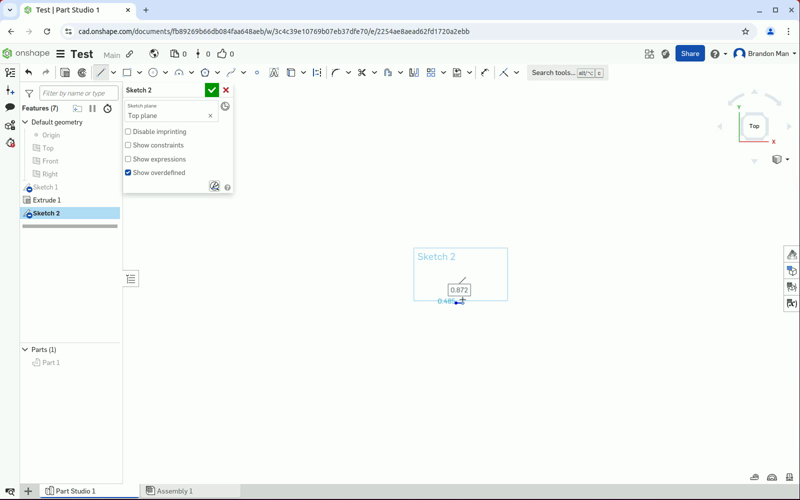
scroll(6)
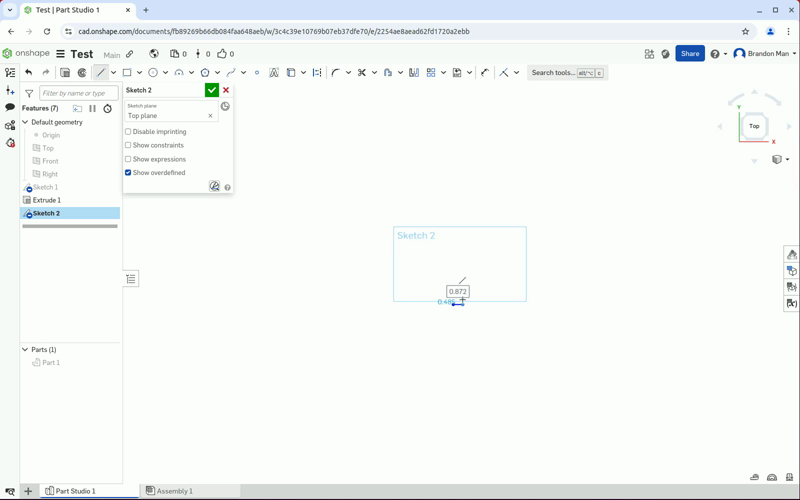
scroll(6)
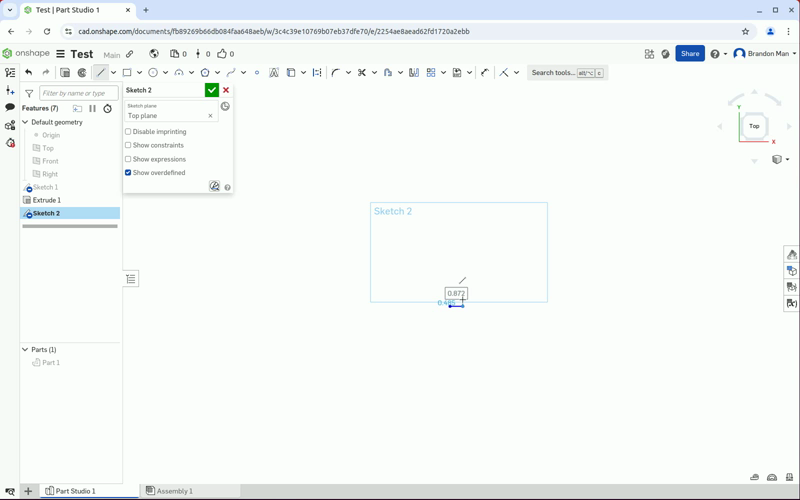
scroll(6)
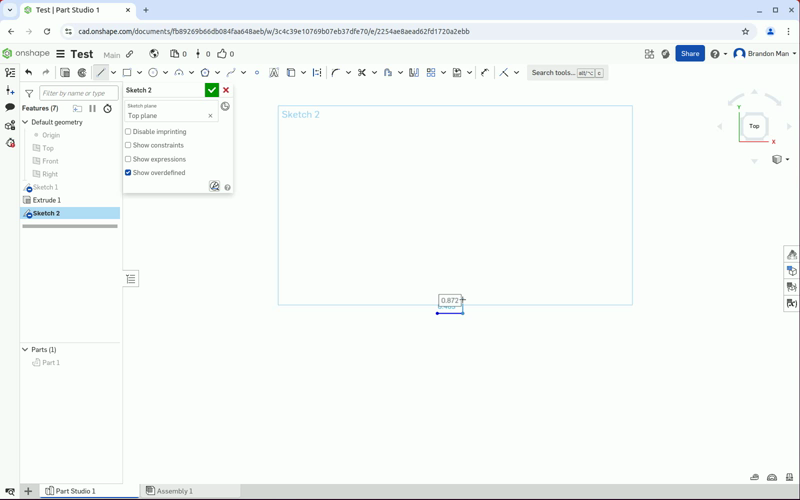
scroll(6)
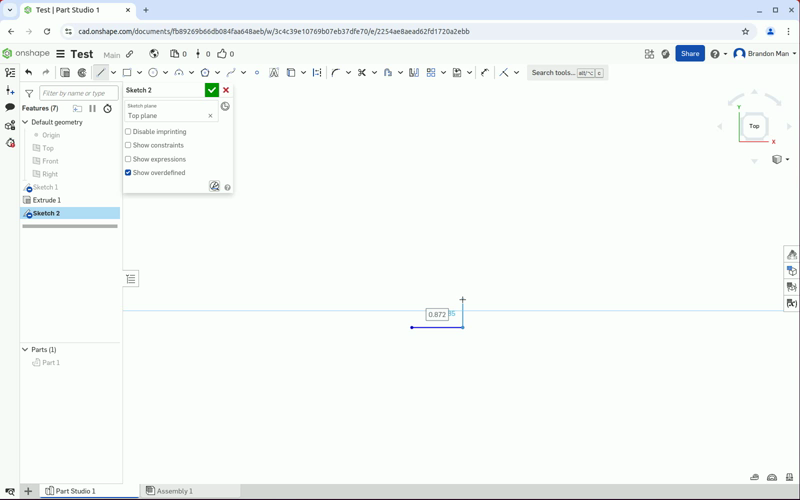
click(462, 299)
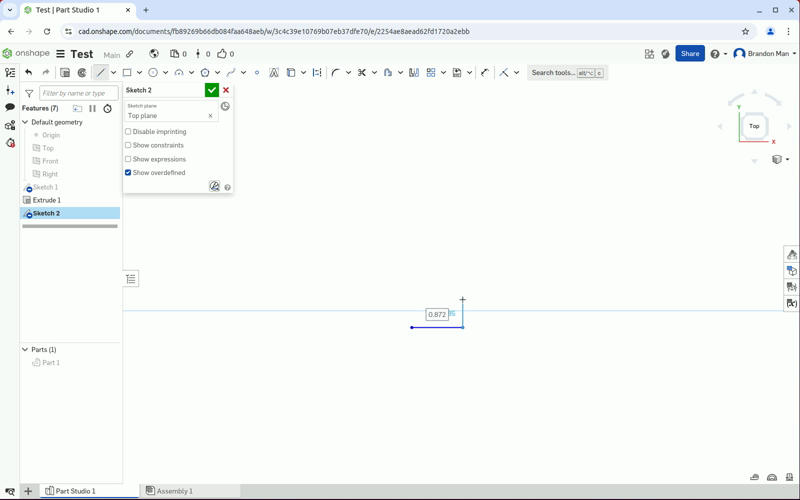
scroll(-6)
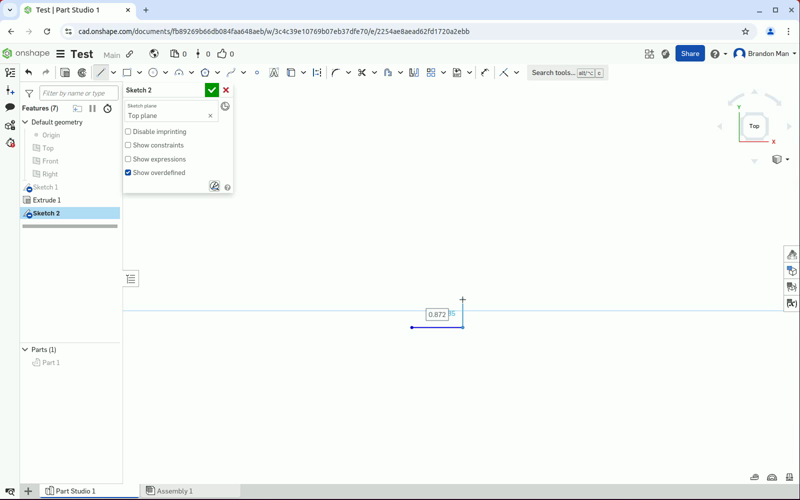
scroll(-6)
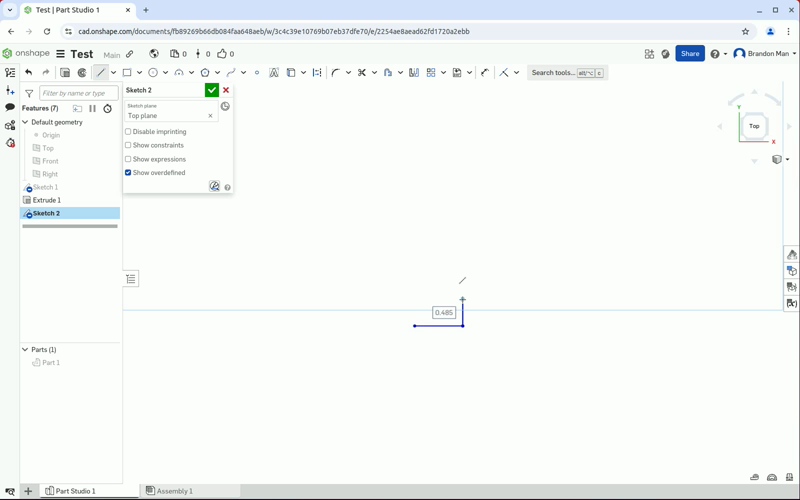
scroll(-6)
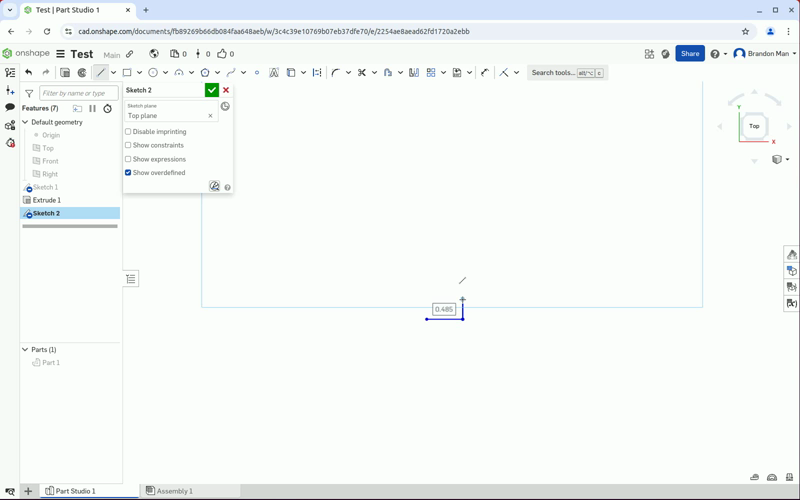
scroll(-6)
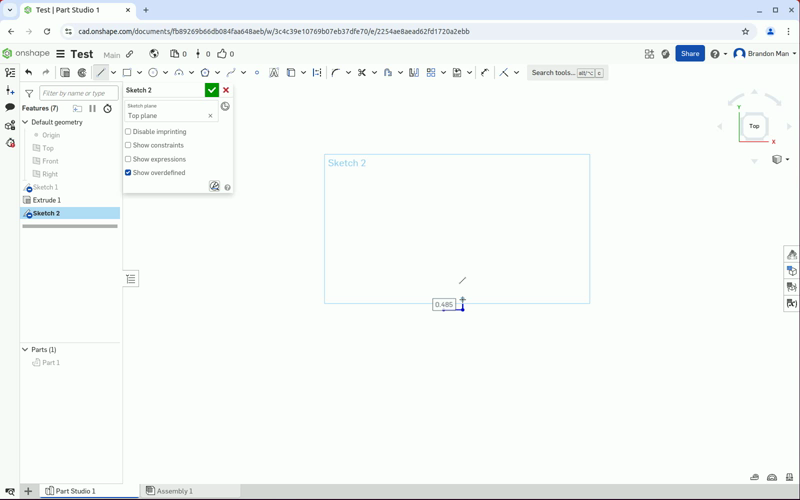
scroll(-6)
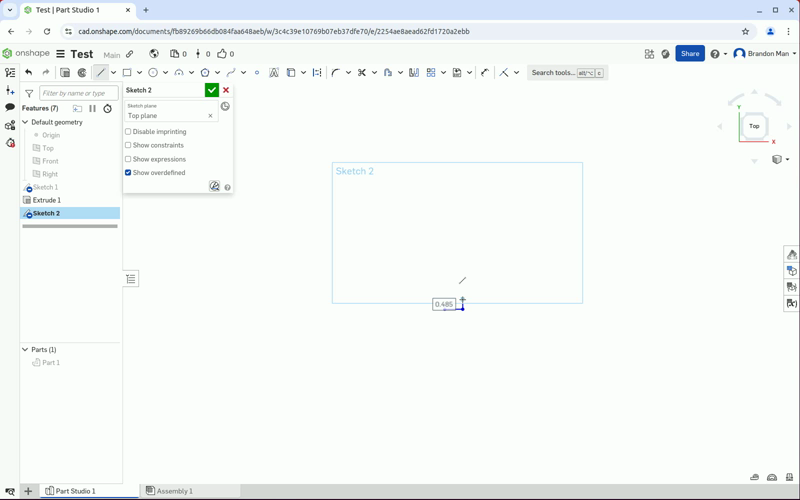
scroll(-6)
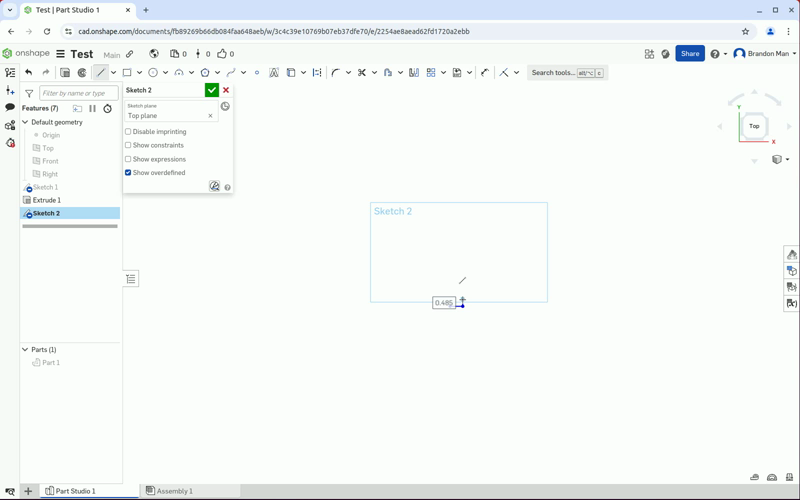
scroll(-6)
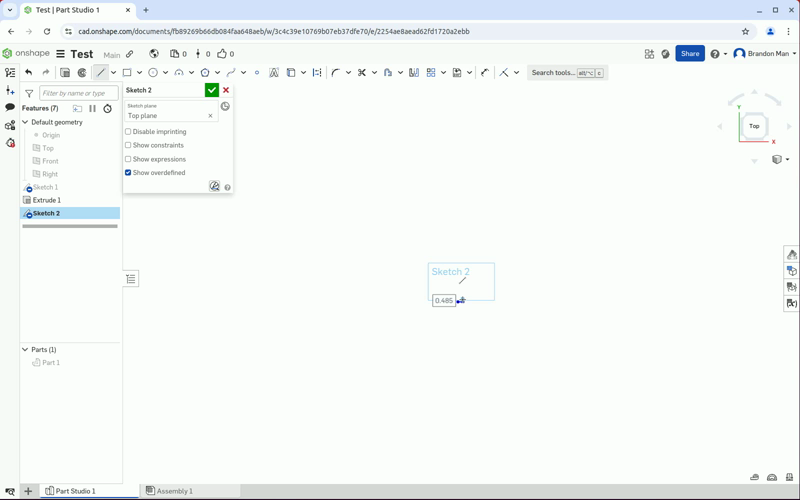
key_up(shift)
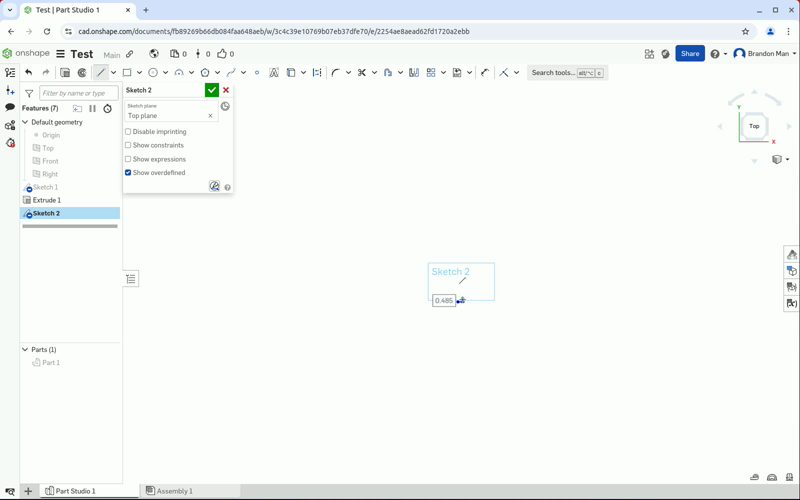
key_down(shift)
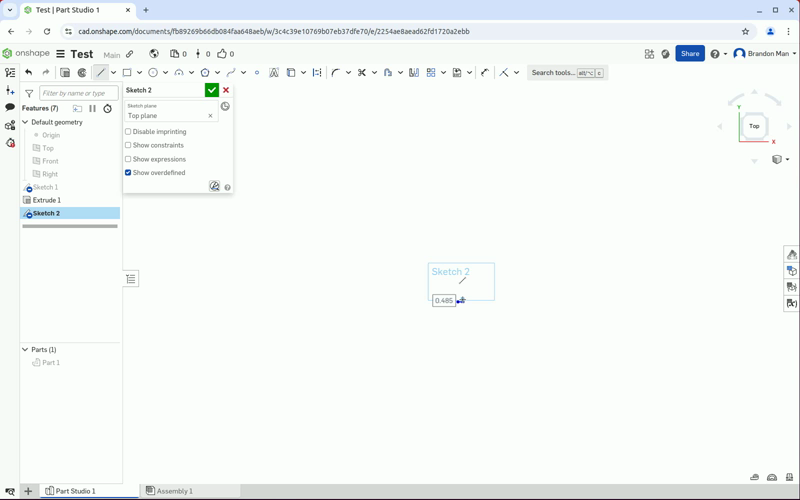
mouse_move(492, 299)
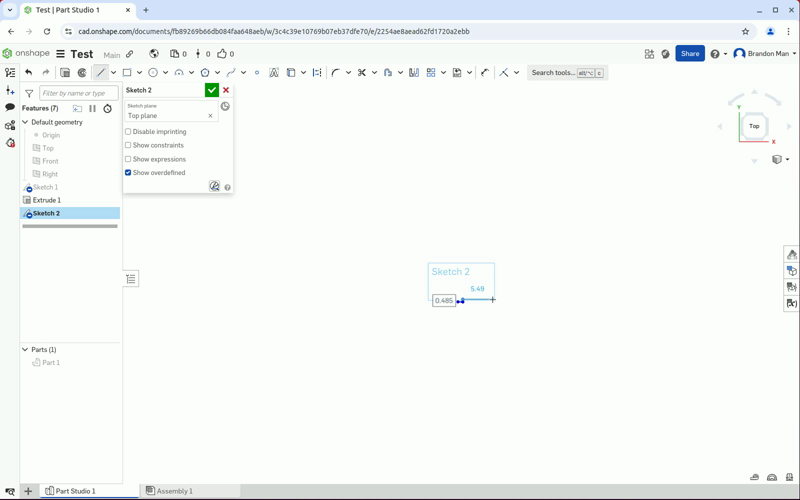
mouse_move(458, 299)
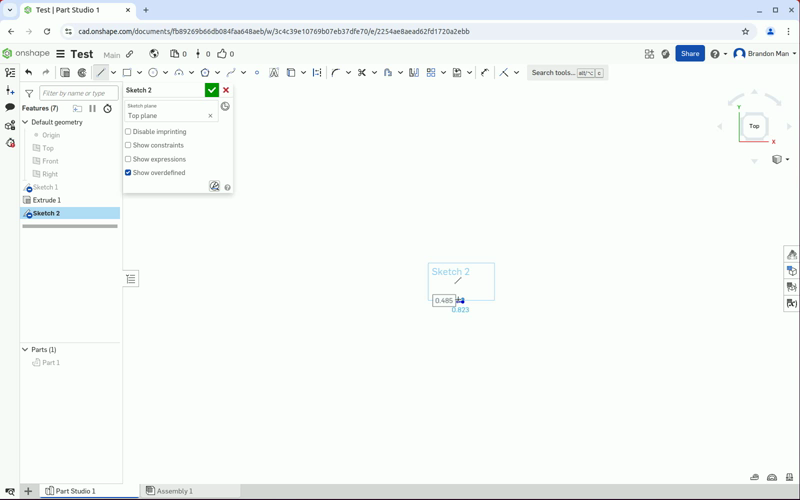
scroll(6)
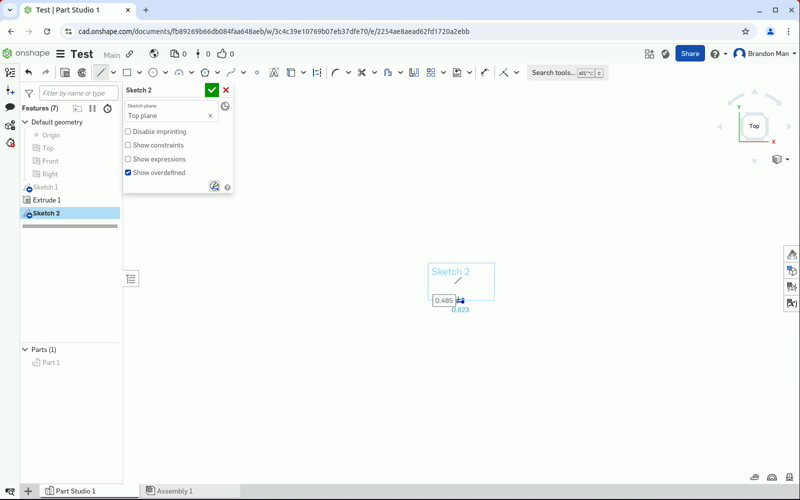
scroll(6)
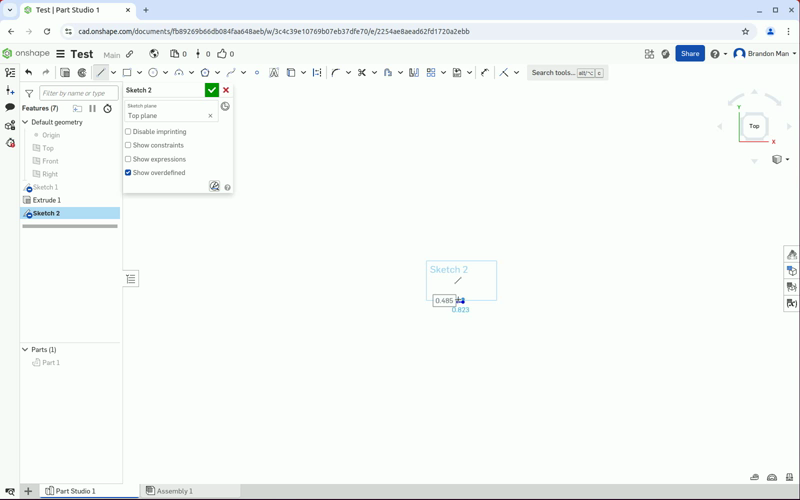
scroll(6)
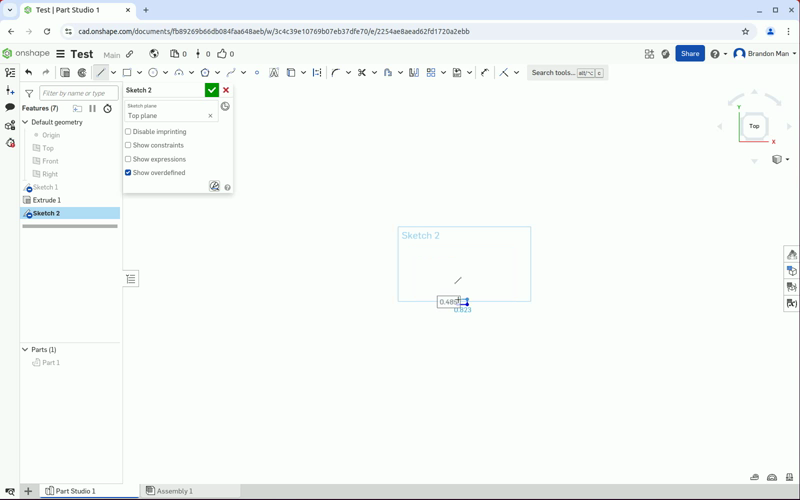
scroll(6)
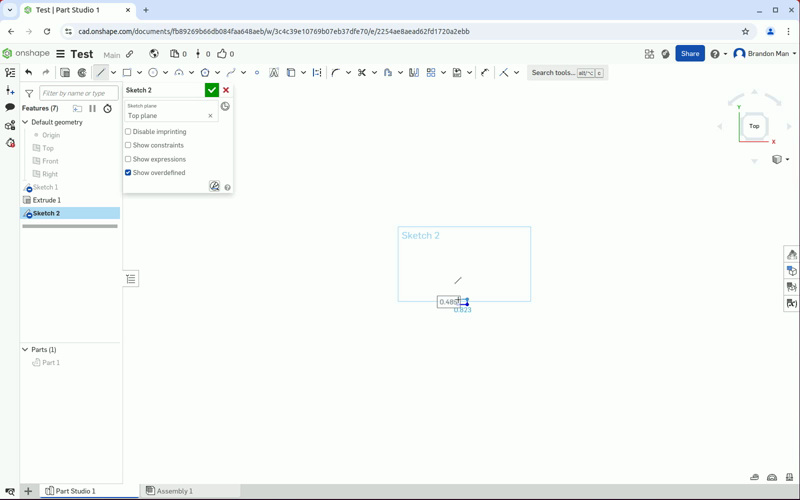
scroll(6)
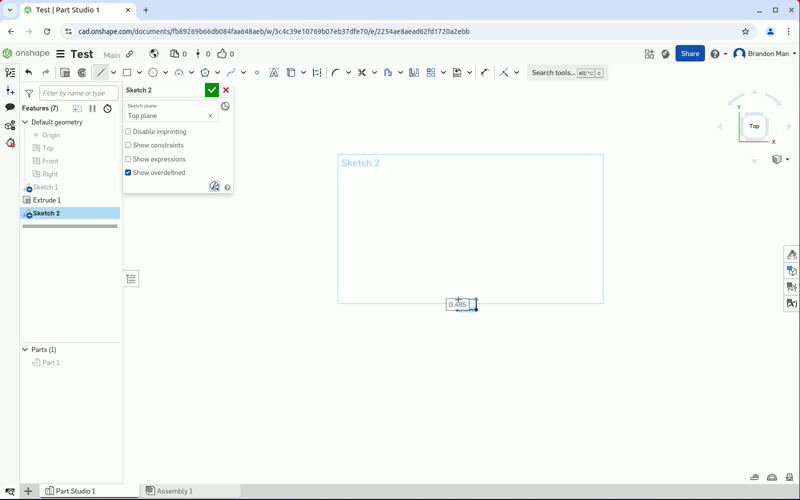
scroll(6)
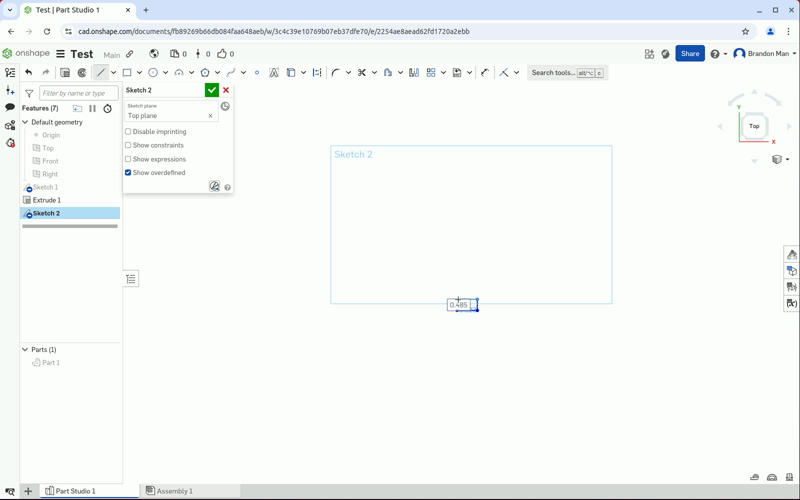
scroll(6)
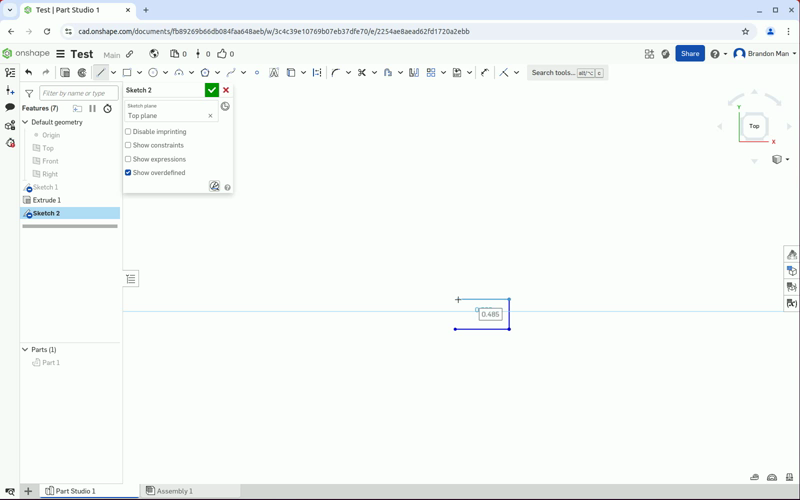
click(458, 299)
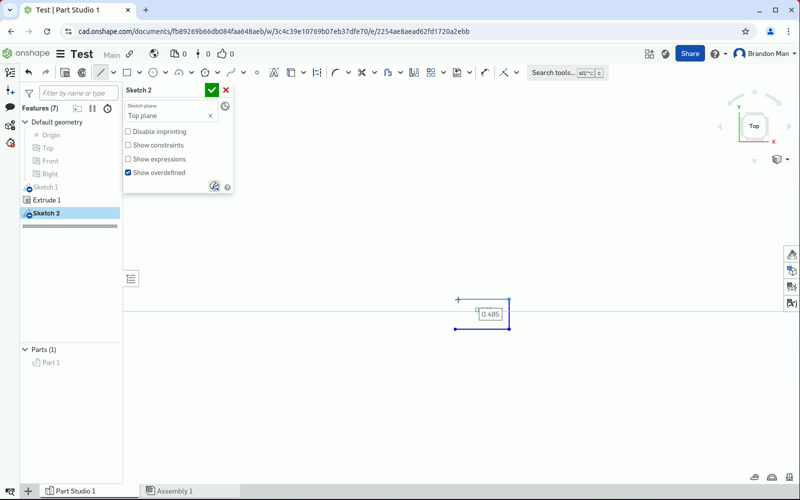
scroll(-6)
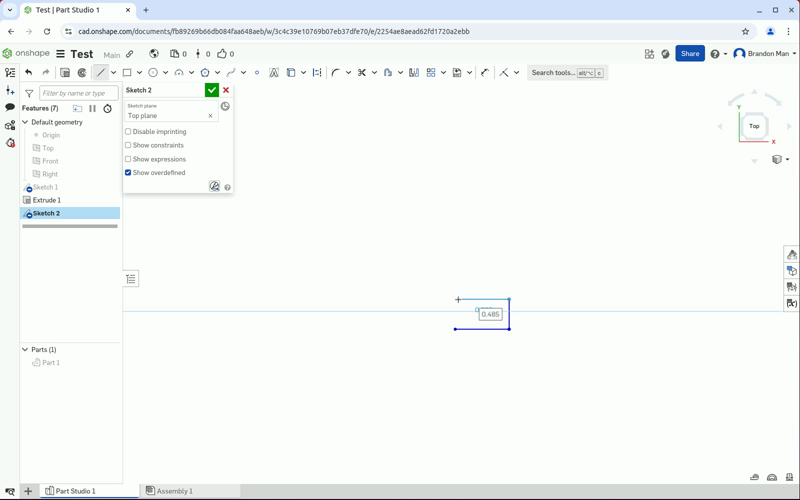
scroll(-6)
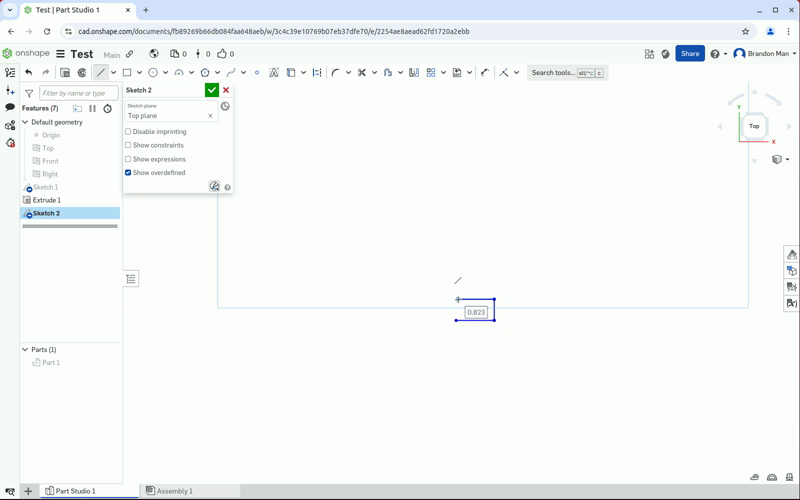
scroll(-6)
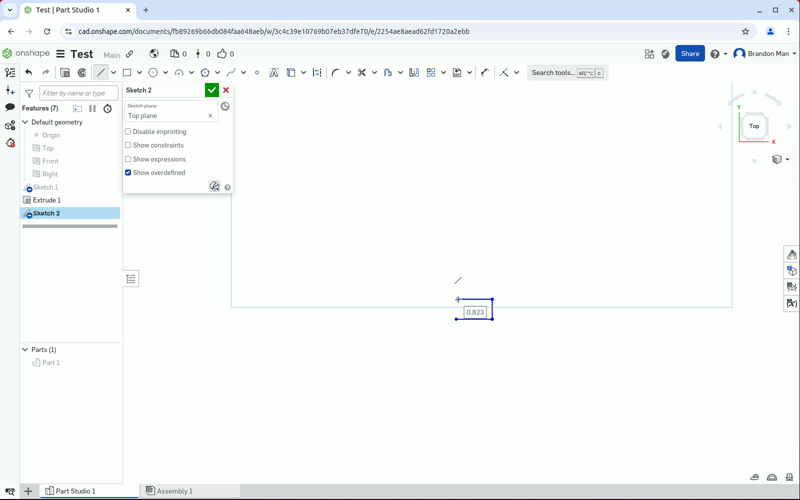
scroll(-6)
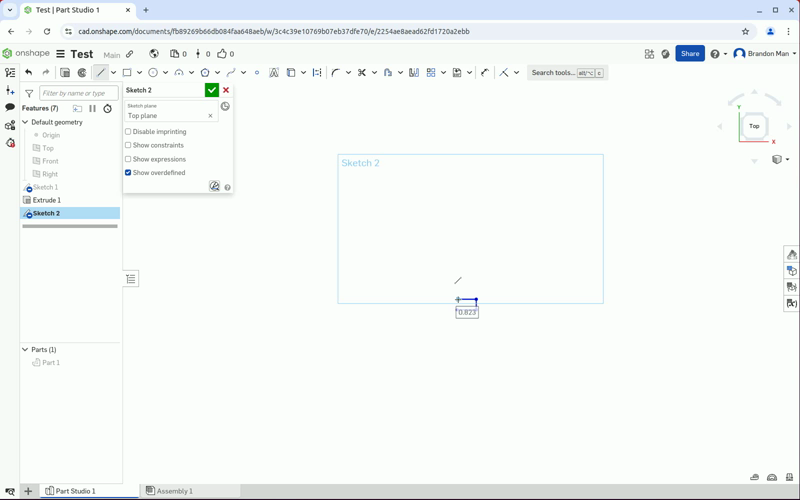
scroll(-6)
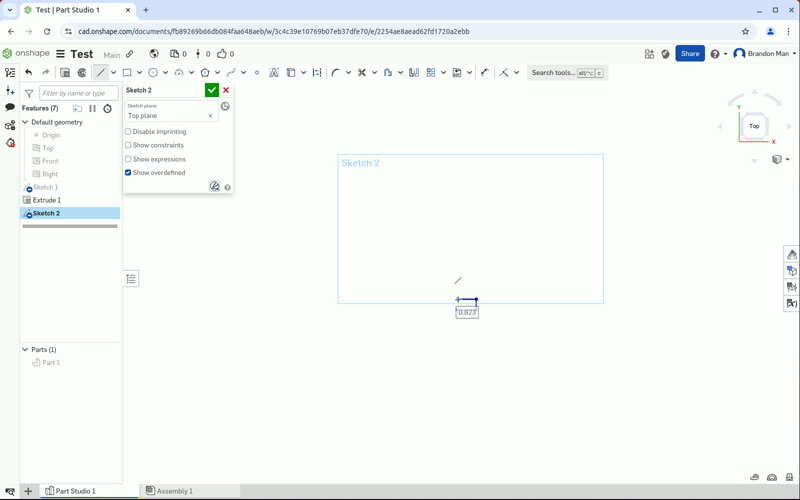
scroll(-6)
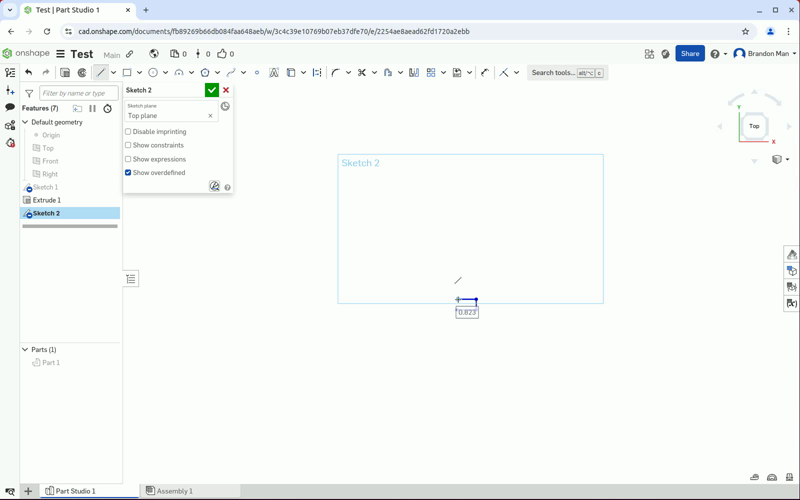
scroll(-6)
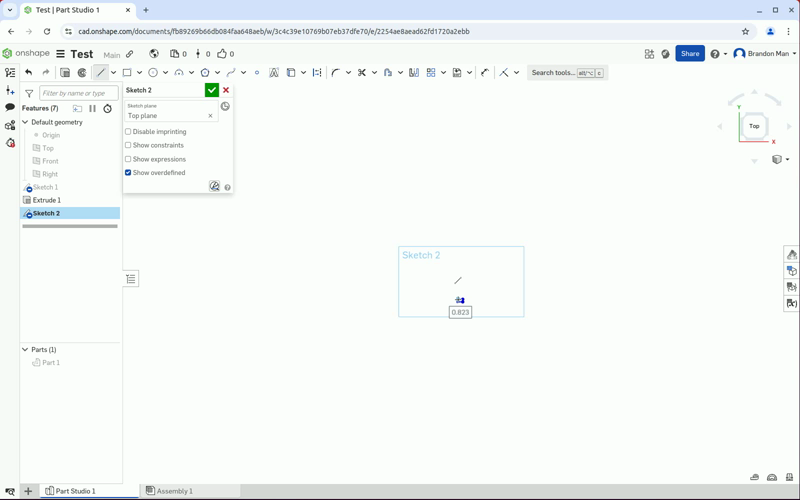
key_up(shift)
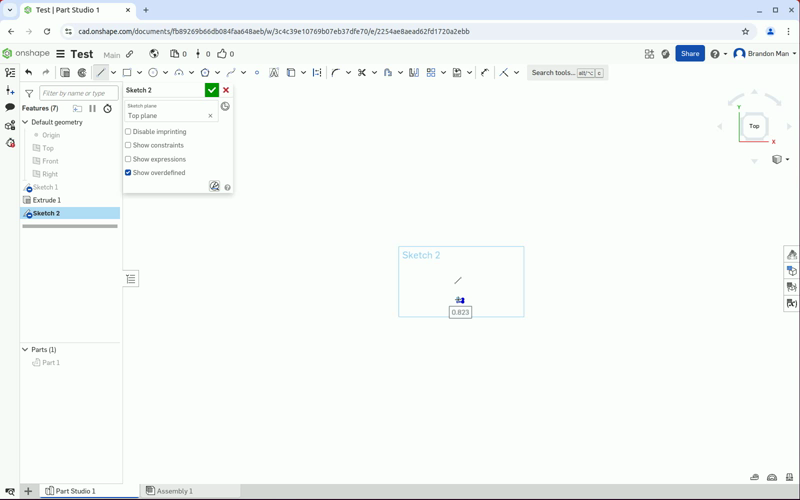
mouse_move(488, 299)
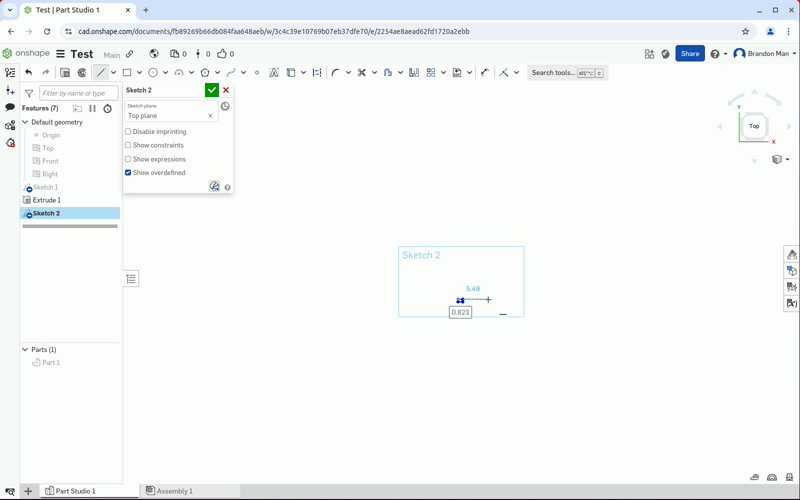
key_down(shift)
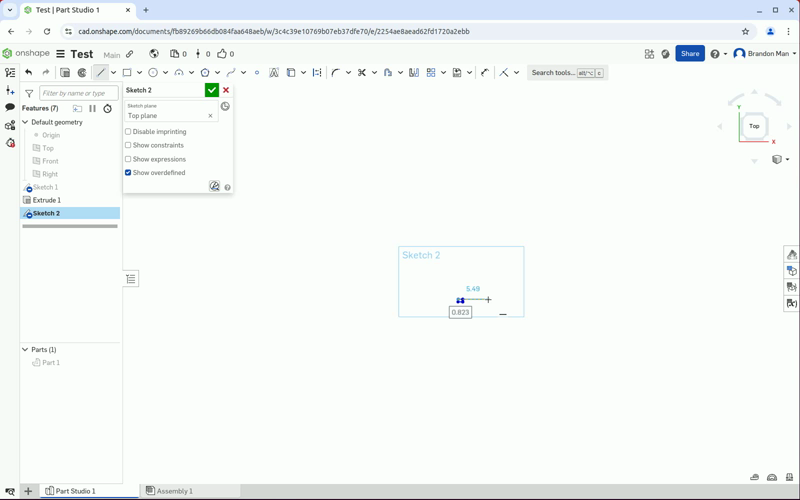
mouse_move(458, 301)
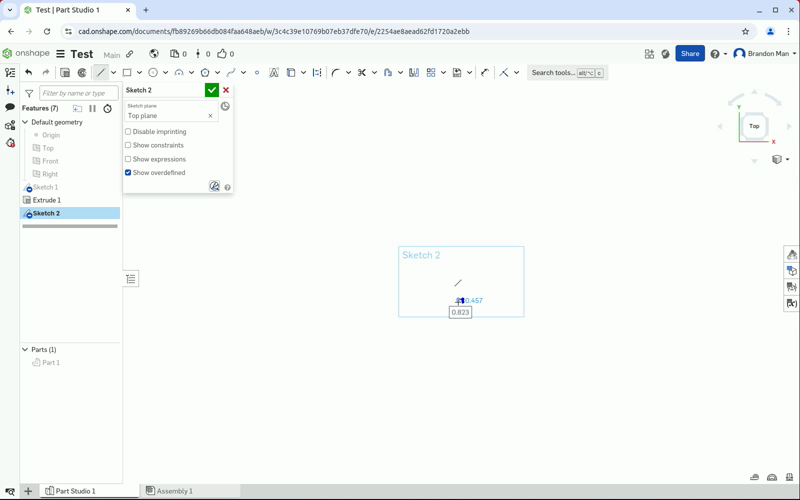
scroll(6)
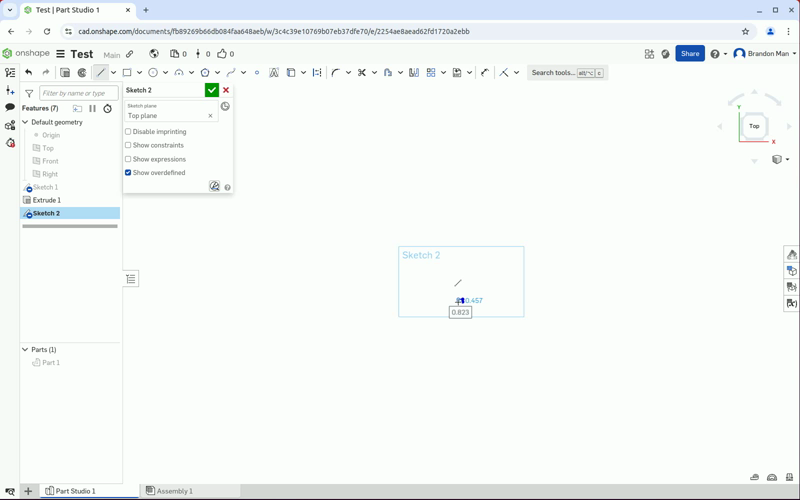
scroll(6)
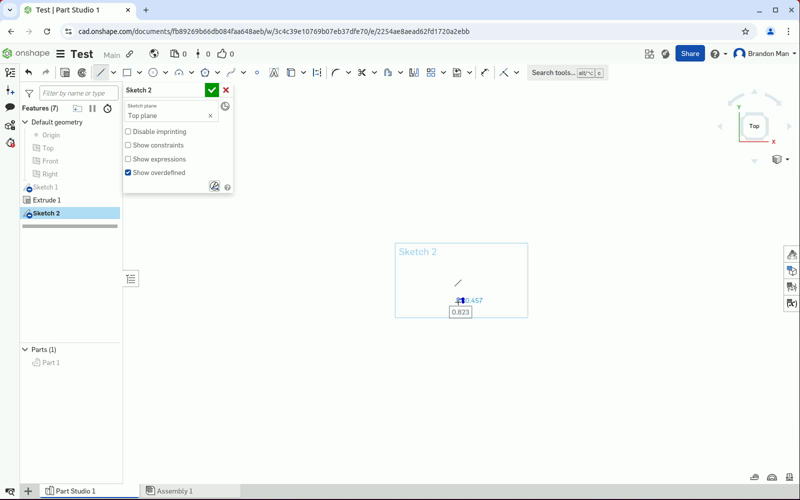
scroll(6)
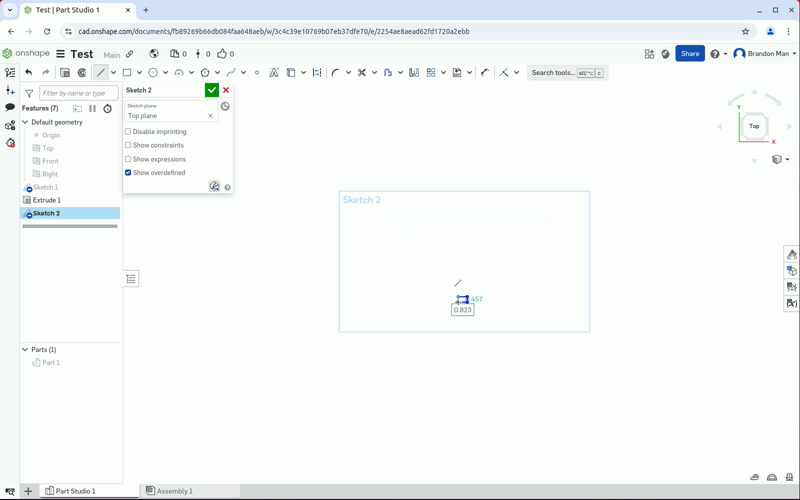
scroll(6)
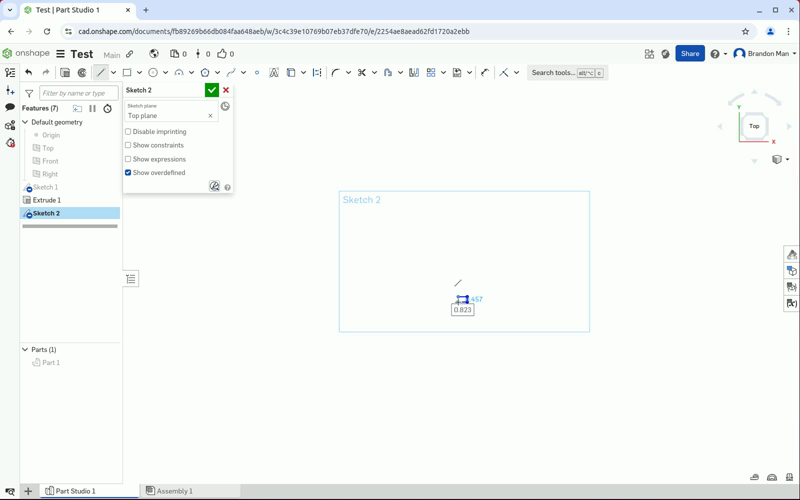
scroll(6)
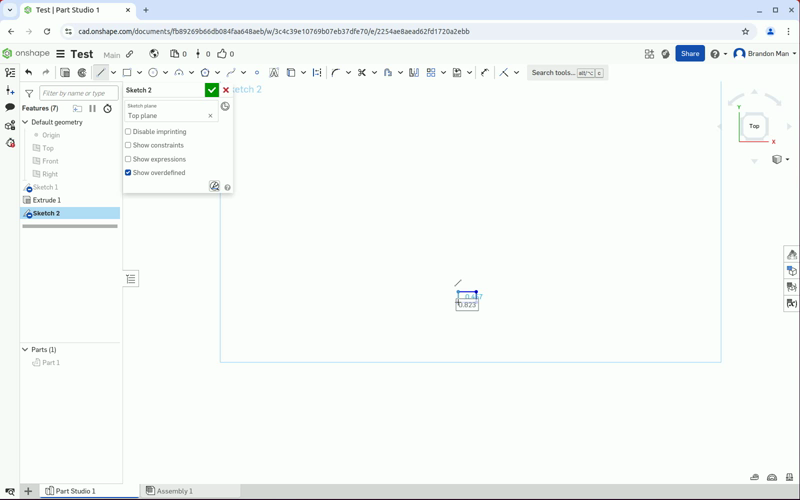
scroll(6)
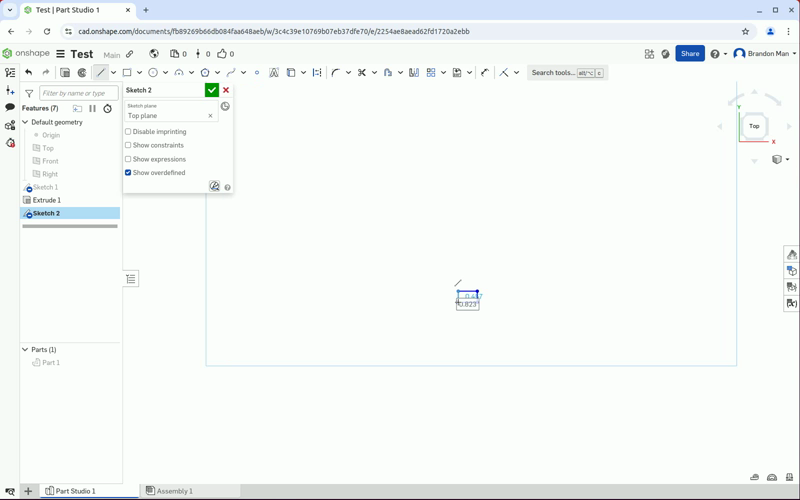
scroll(6)
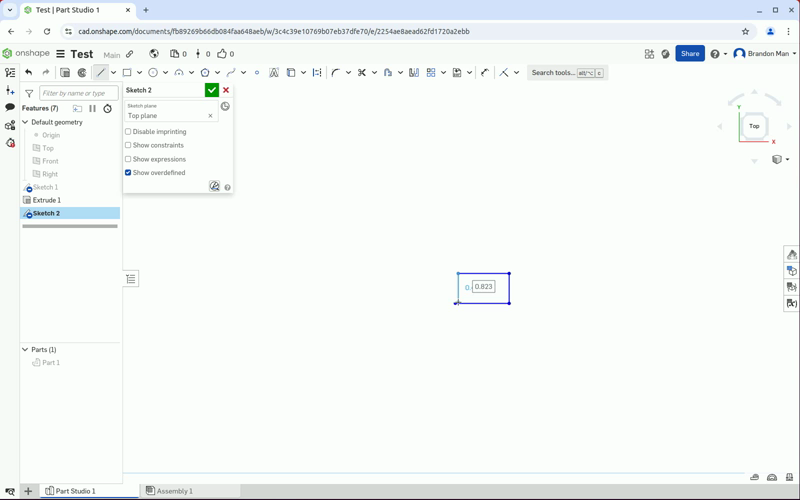
key_up(shift)
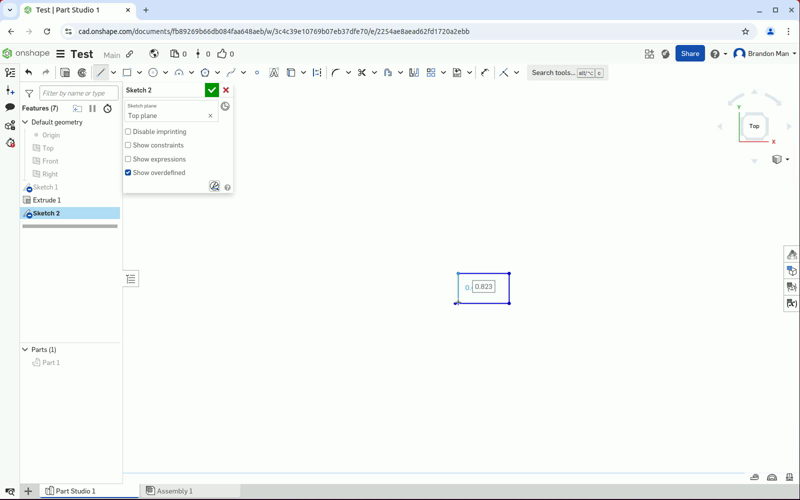
click(458, 301)
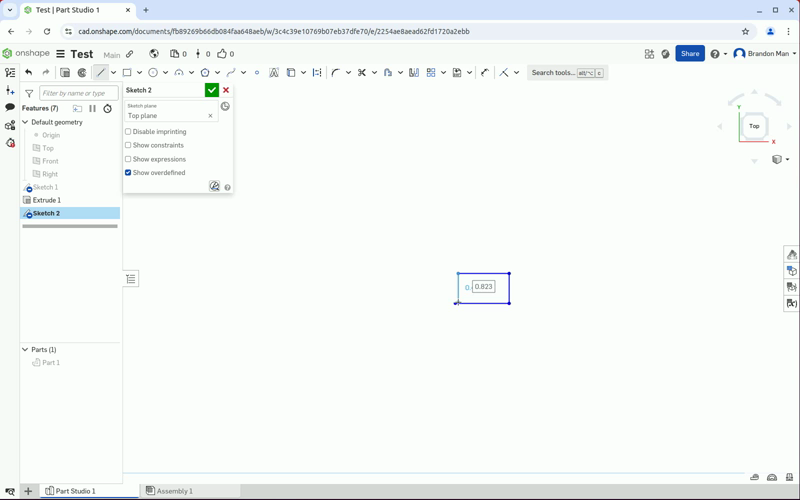
scroll(-6)
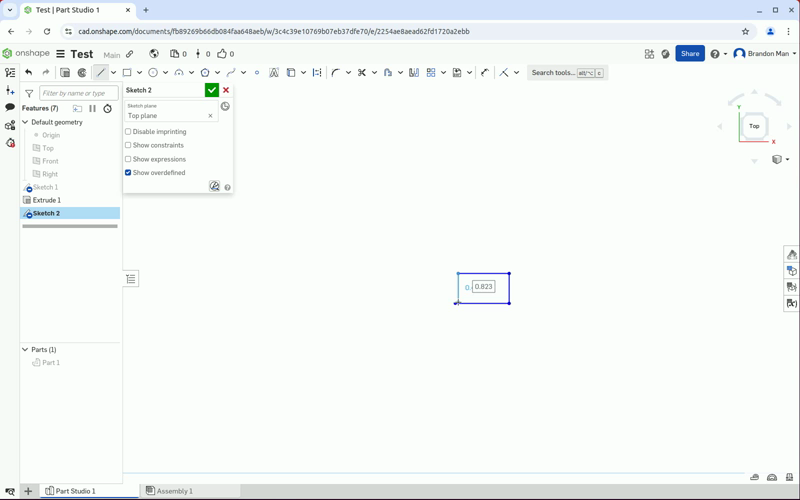
scroll(-6)
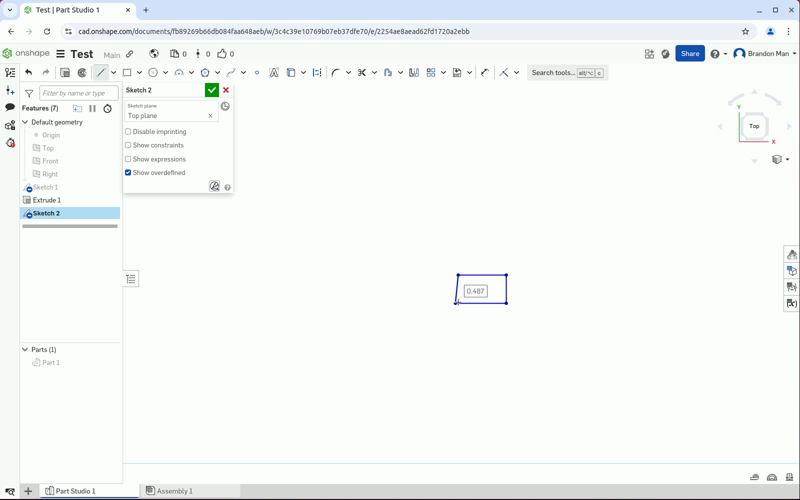
scroll(-6)
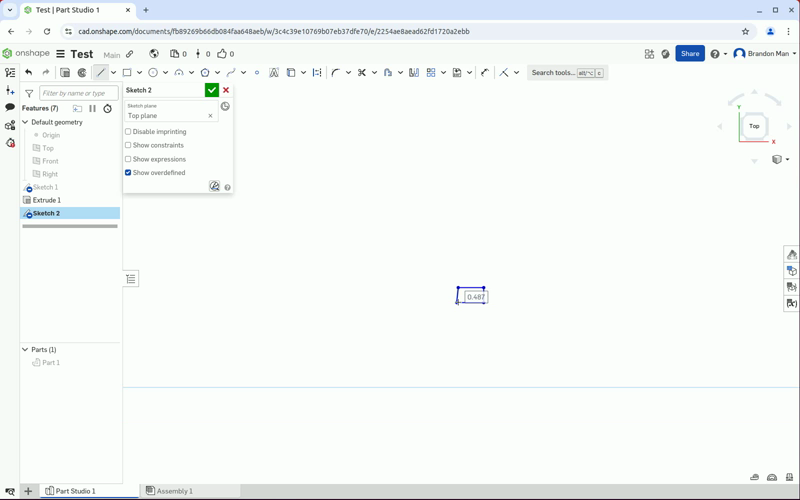
scroll(-6)
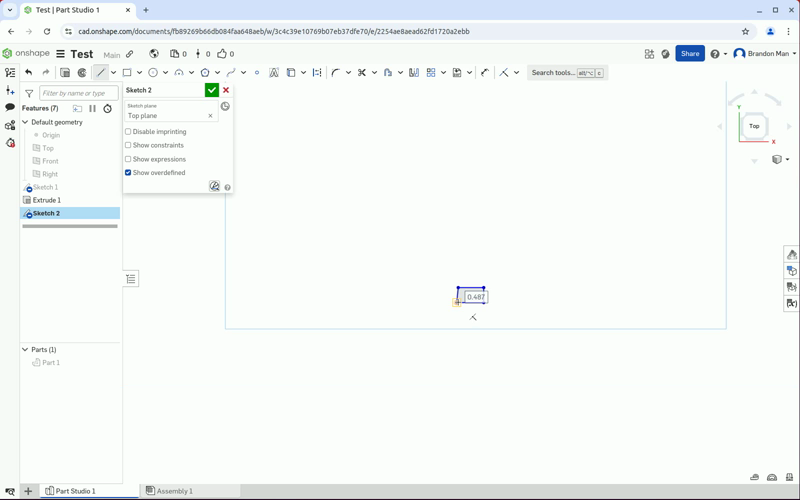
scroll(-6)
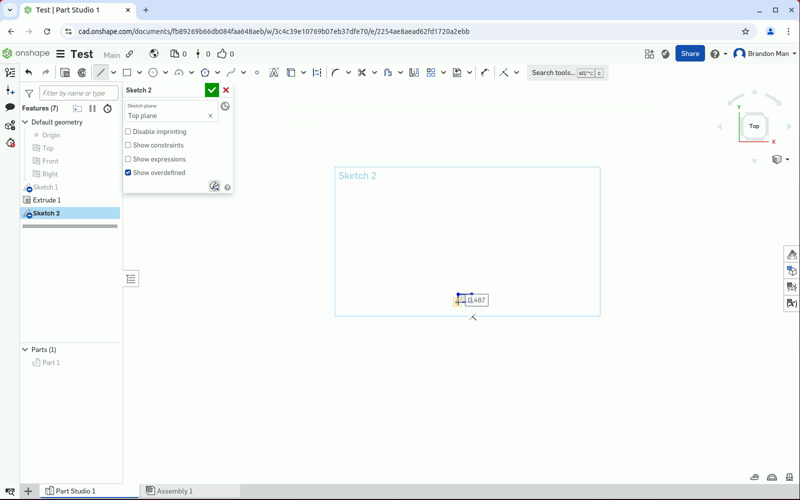
scroll(-6)
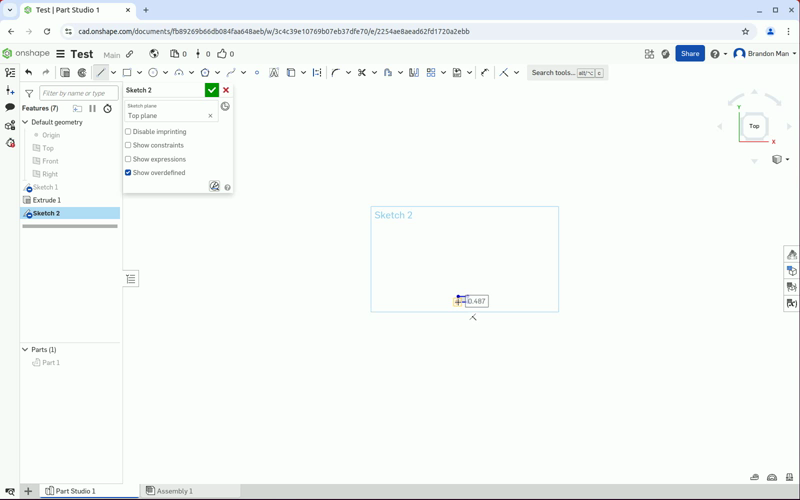
scroll(-6)
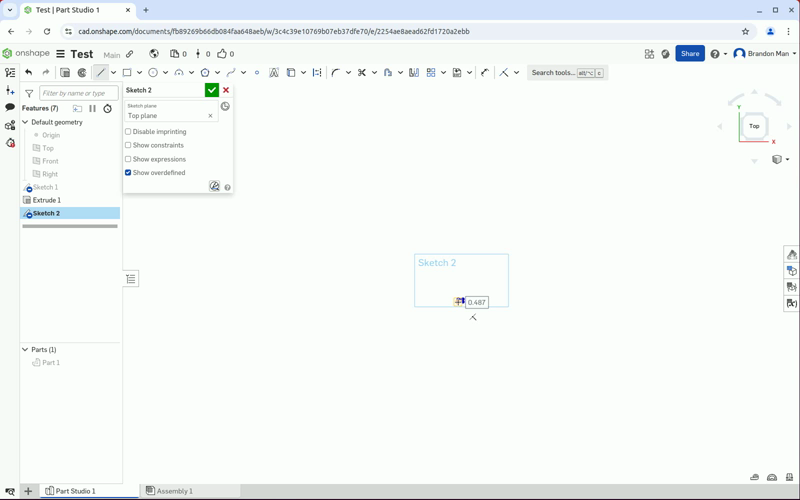
key(esc)
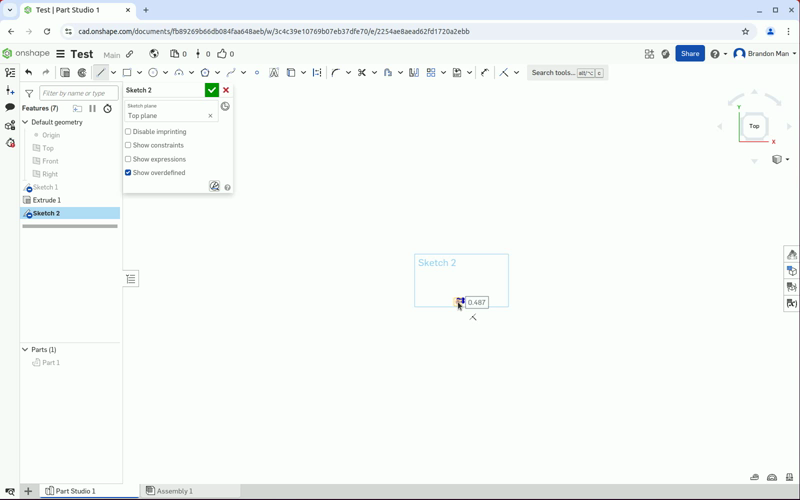
mouse_move(459, 300)
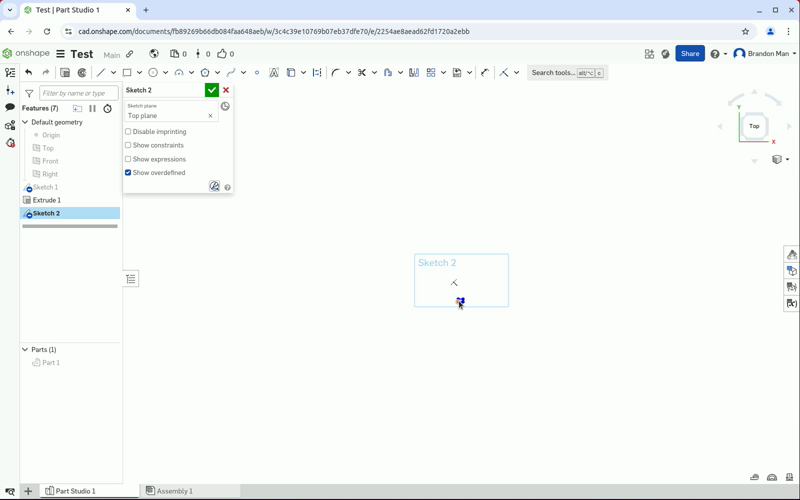
scroll(6)
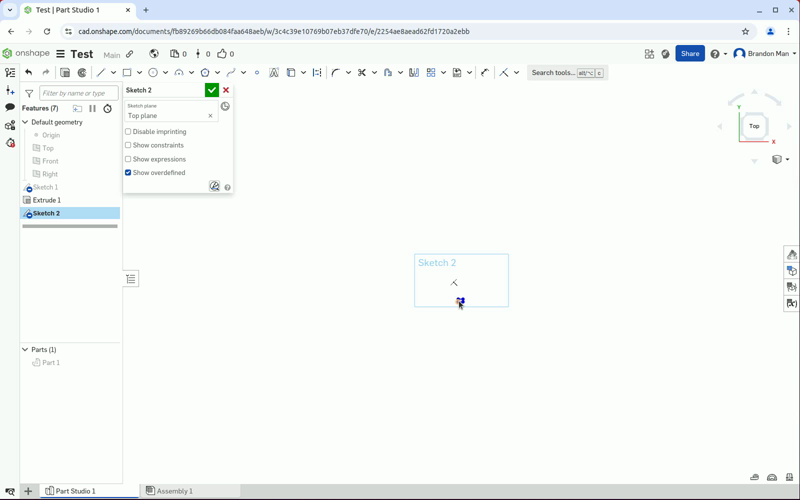
scroll(6)
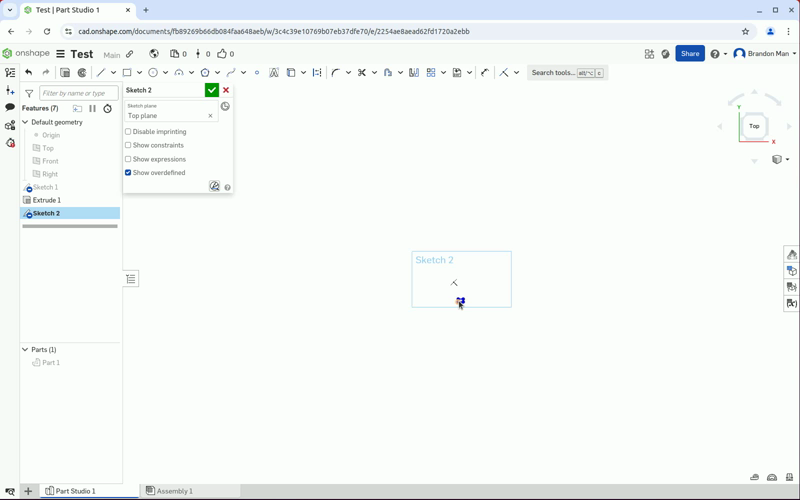
scroll(6)
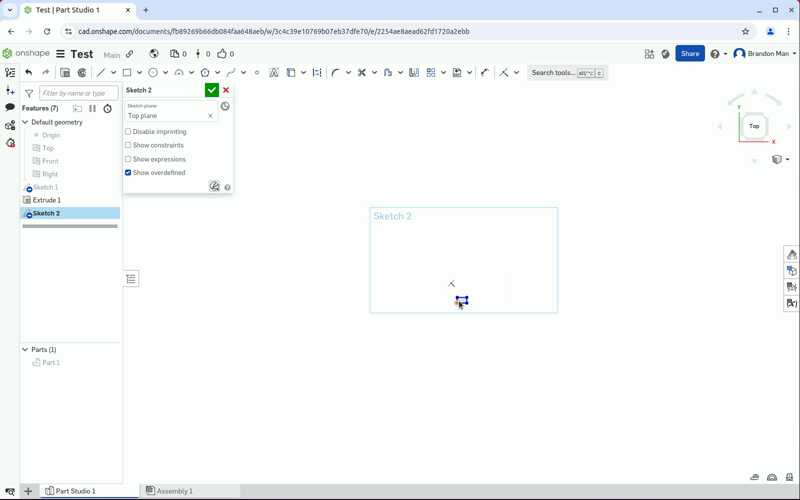
scroll(6)
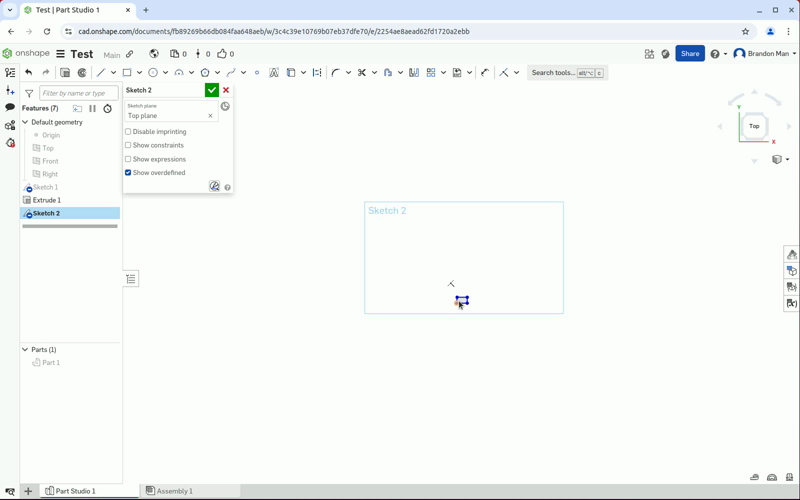
scroll(6)
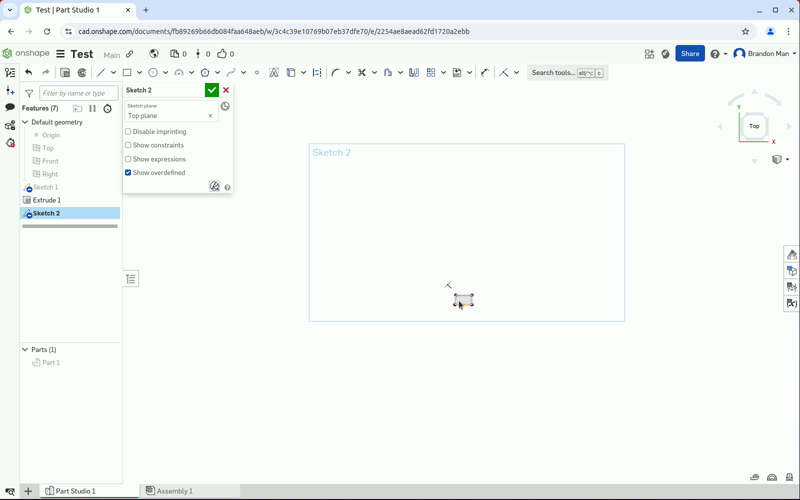
scroll(6)
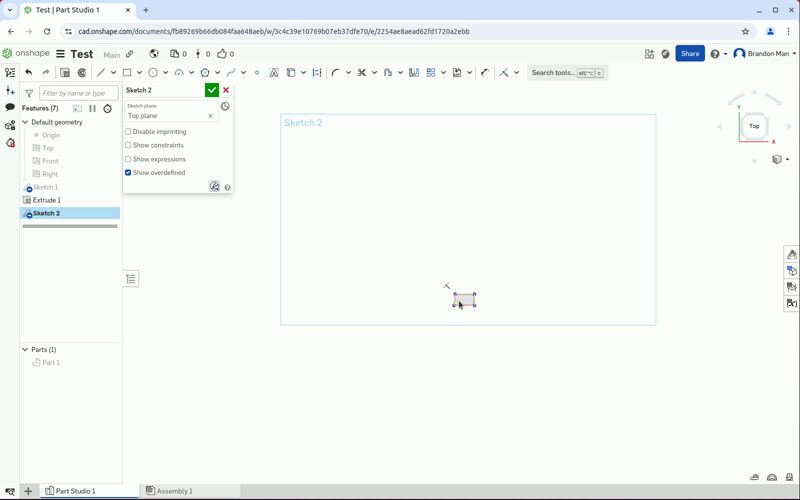
scroll(6)
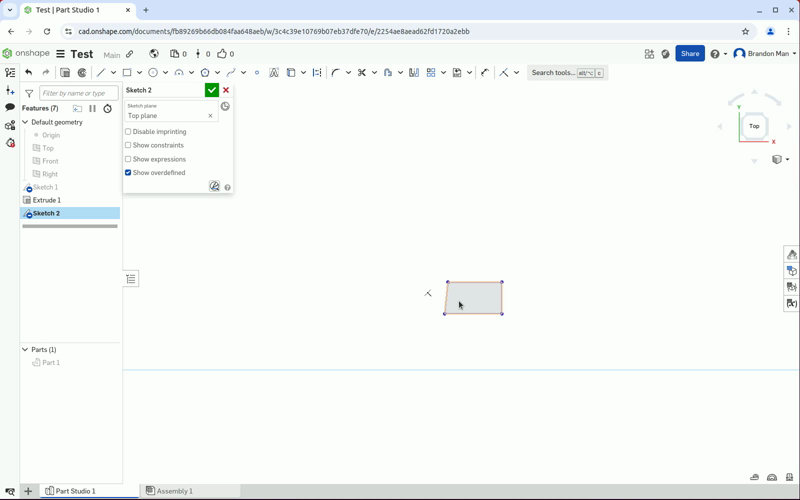
click(459, 300)
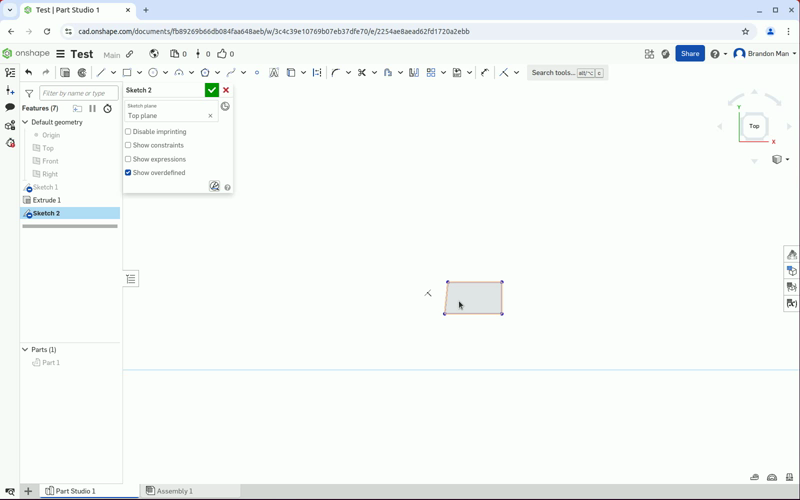
scroll(-6)
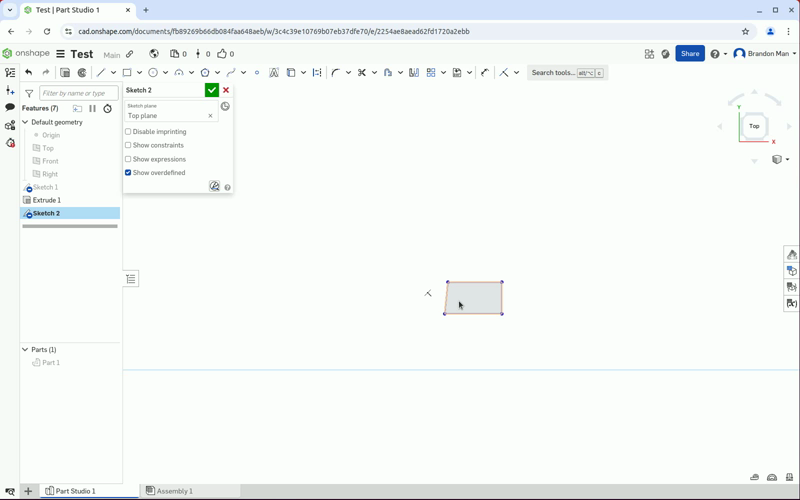
scroll(-6)
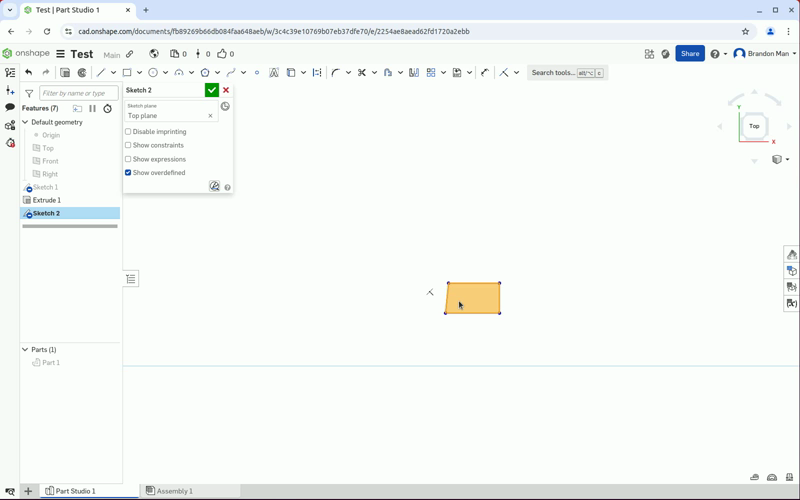
scroll(-6)
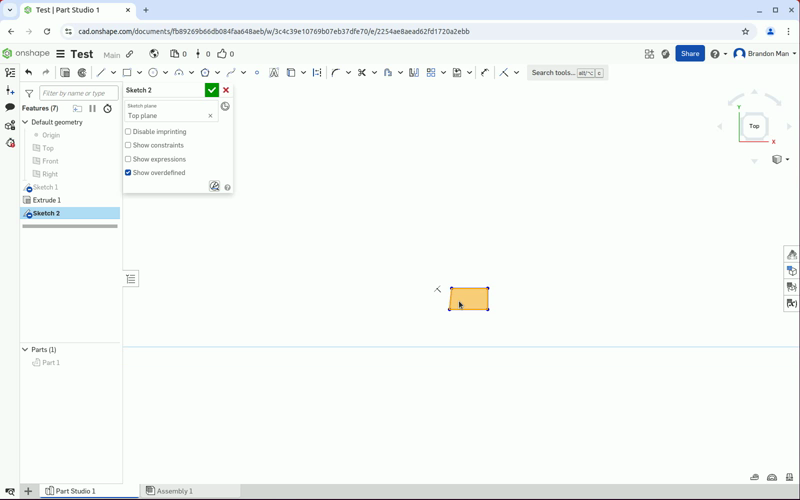
scroll(-6)
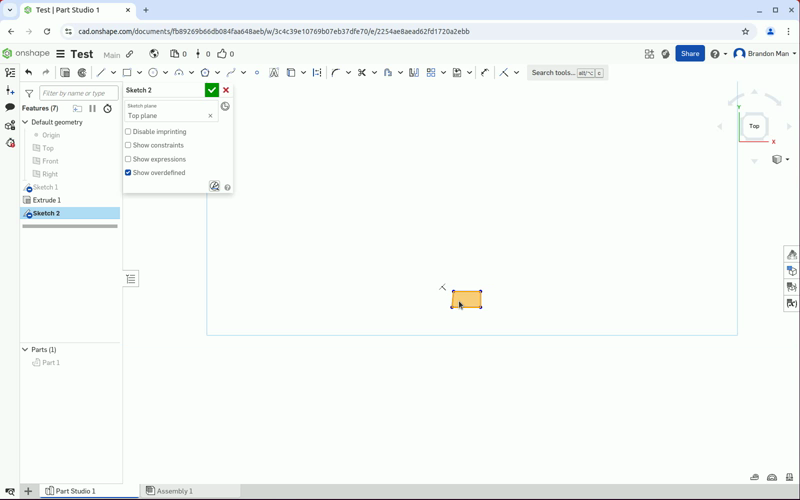
scroll(-6)
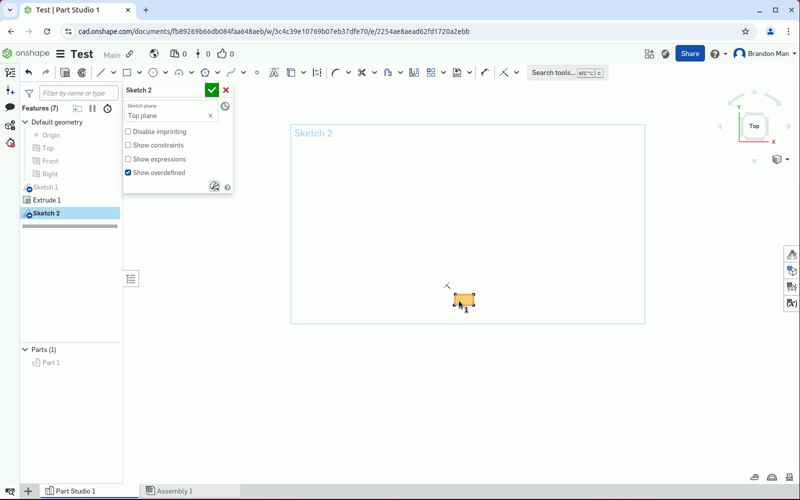
scroll(-6)
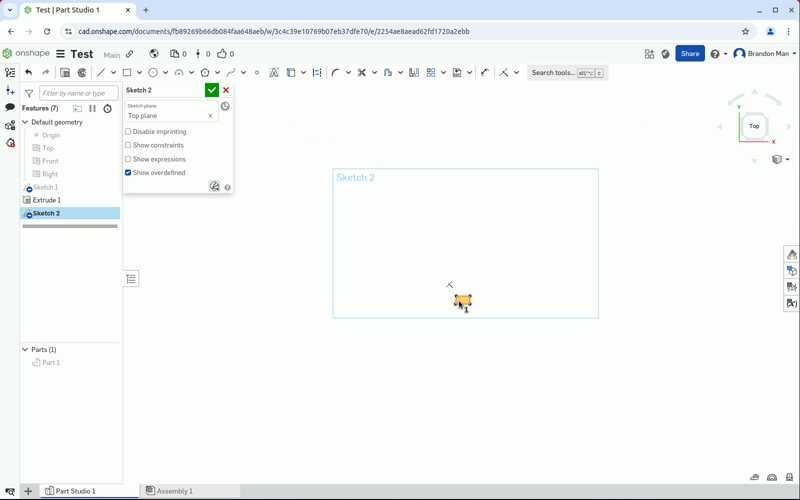
scroll(-6)
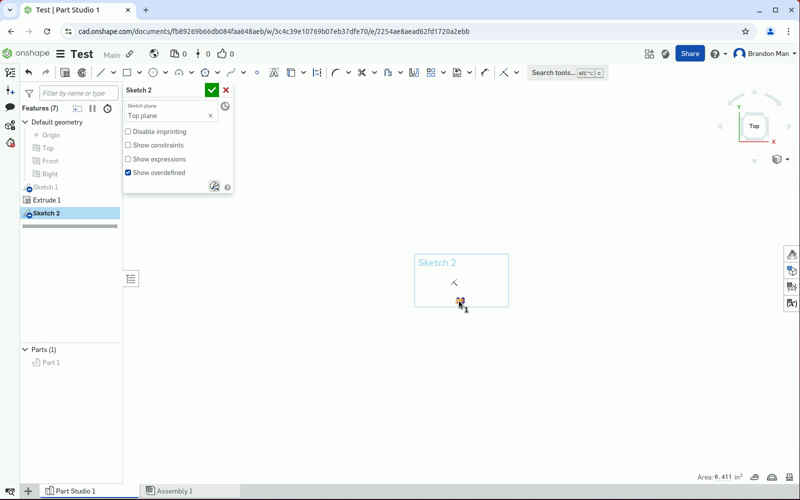
mouse_move(73, 352)
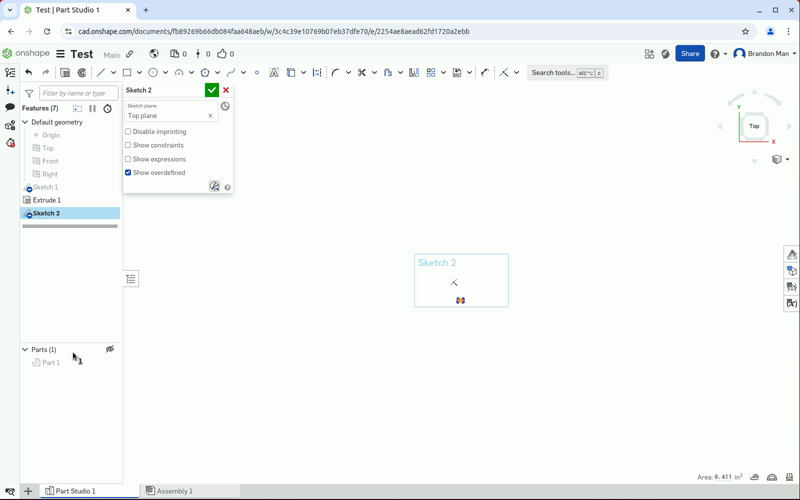
key(shift+y)
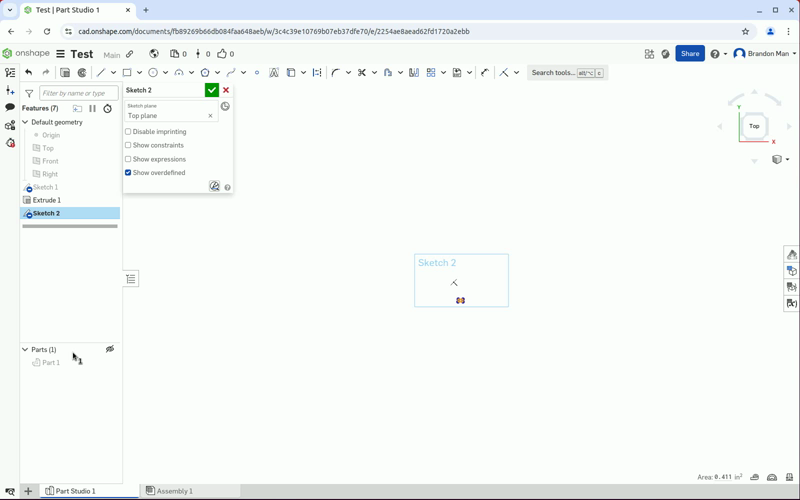
key(shift+e)
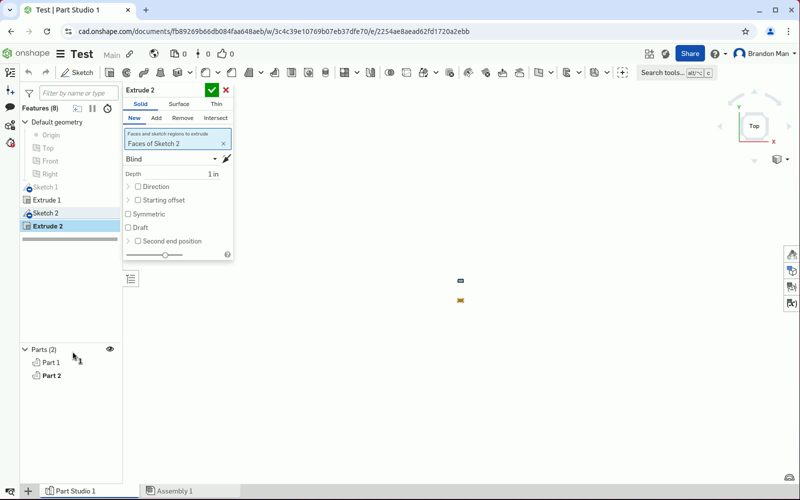
mouse_move(143, 106)
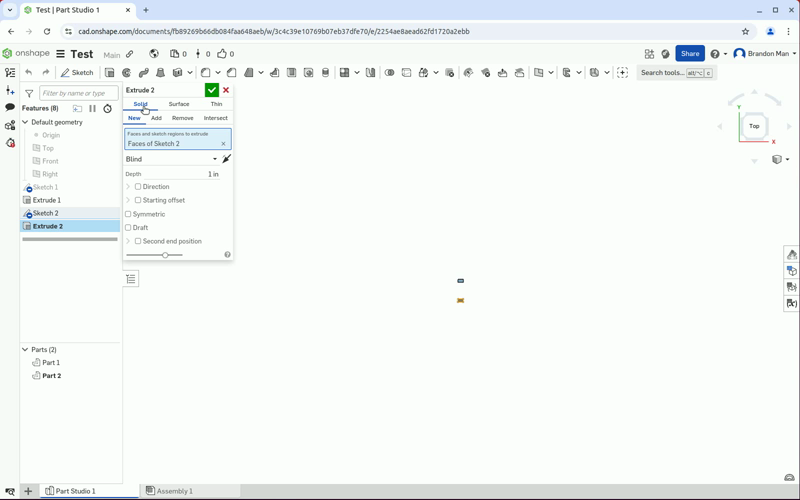
click(143, 106)
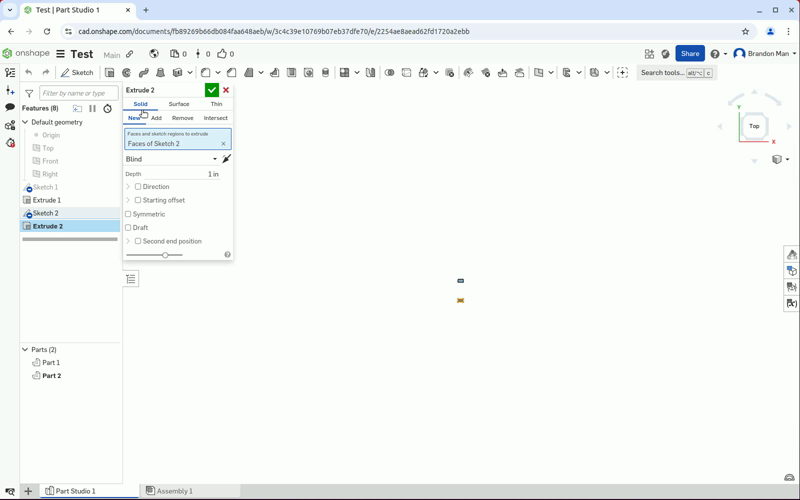
mouse_move(137, 120)
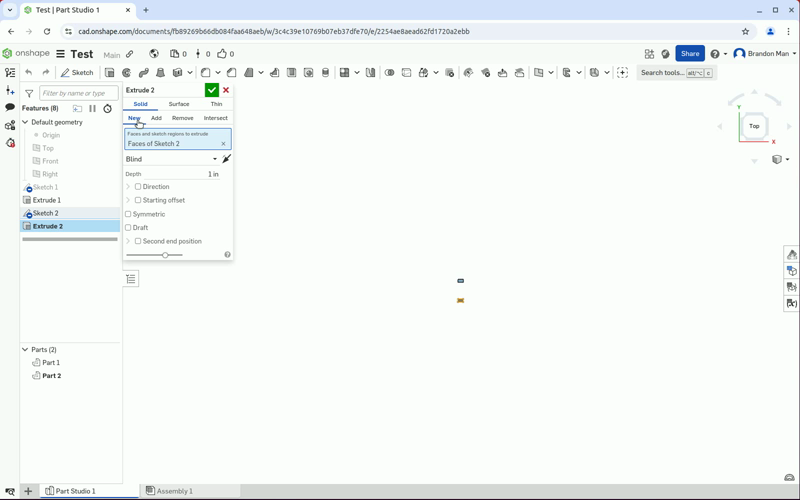
click(137, 120)
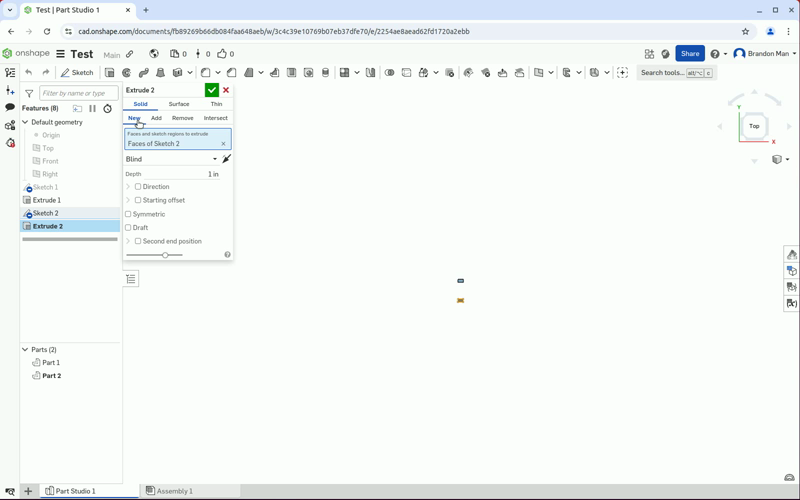
key(tab, 4)
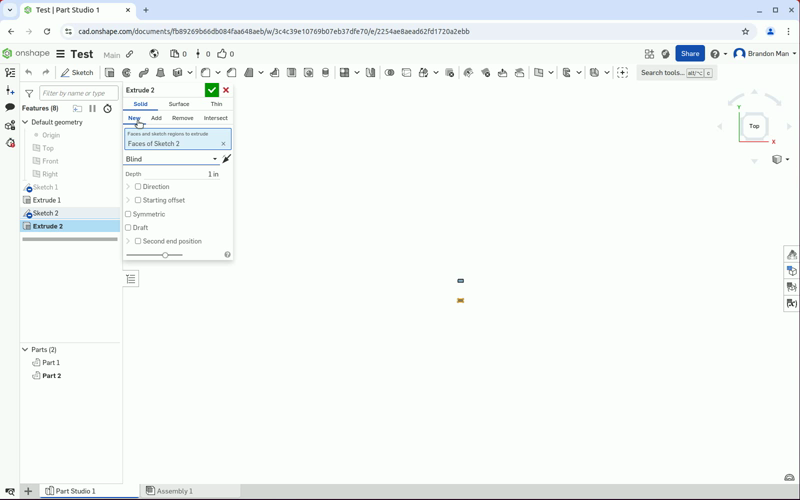
text(-23.108)
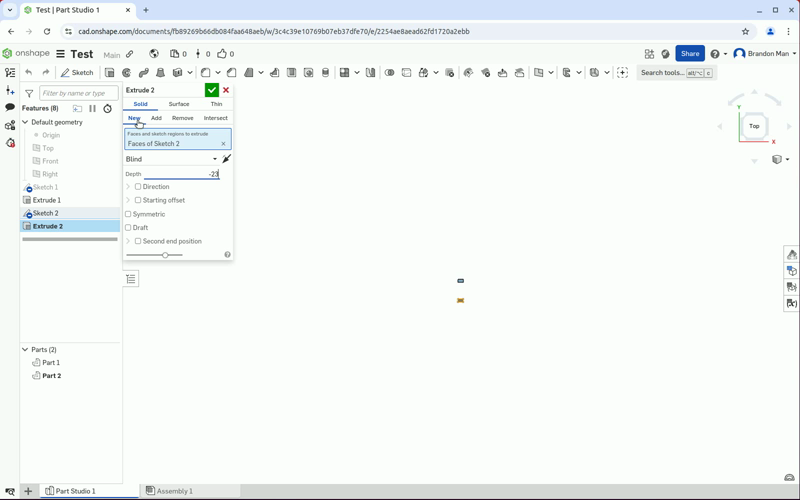
key(enter)
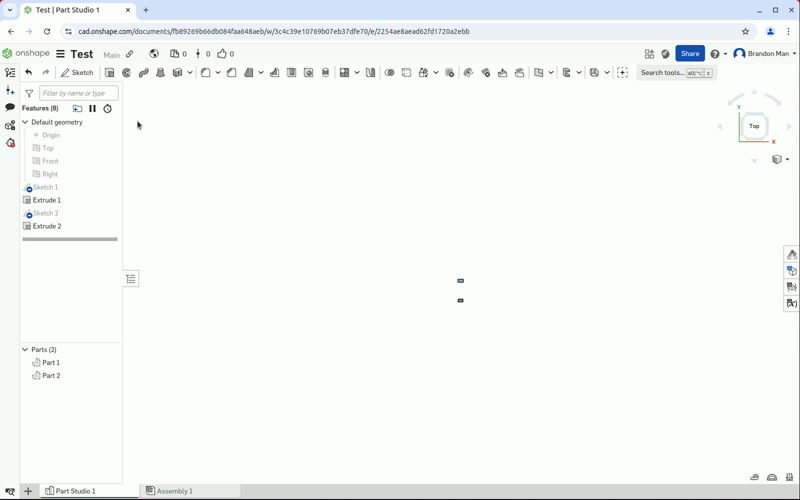
key(shift+h)
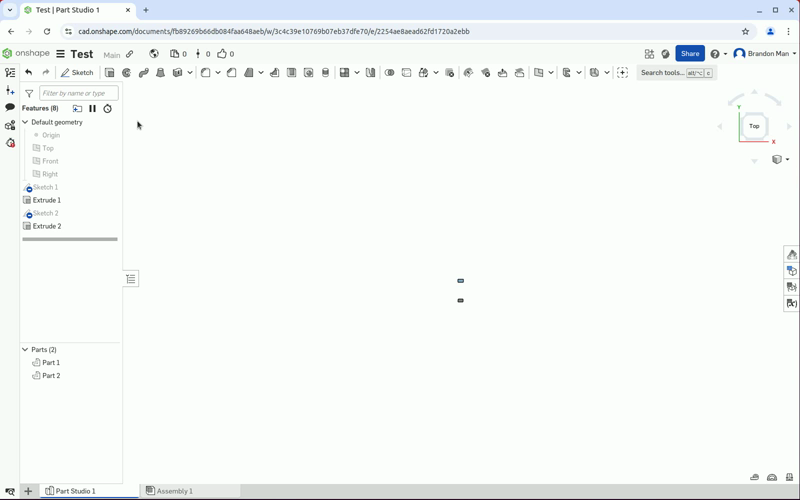
key(shift+h)
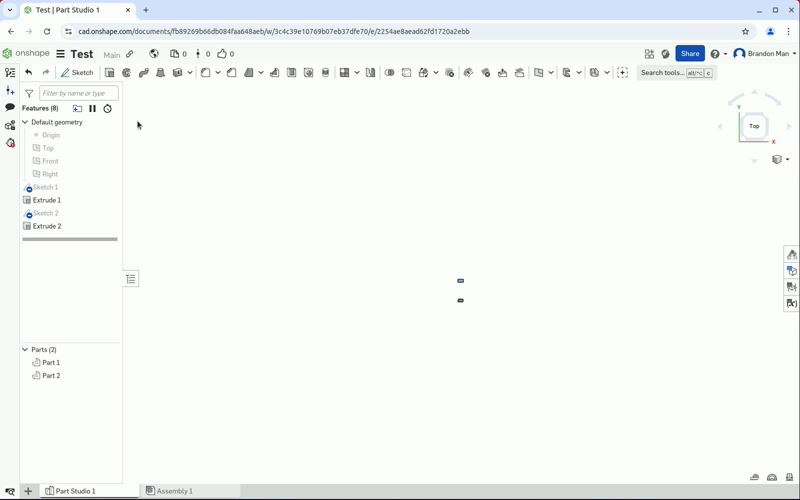
key(shift+7)
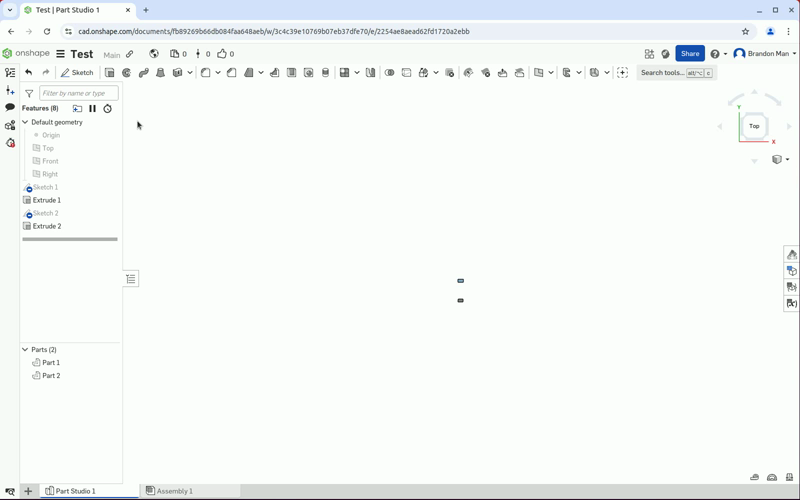
key(up, 3)
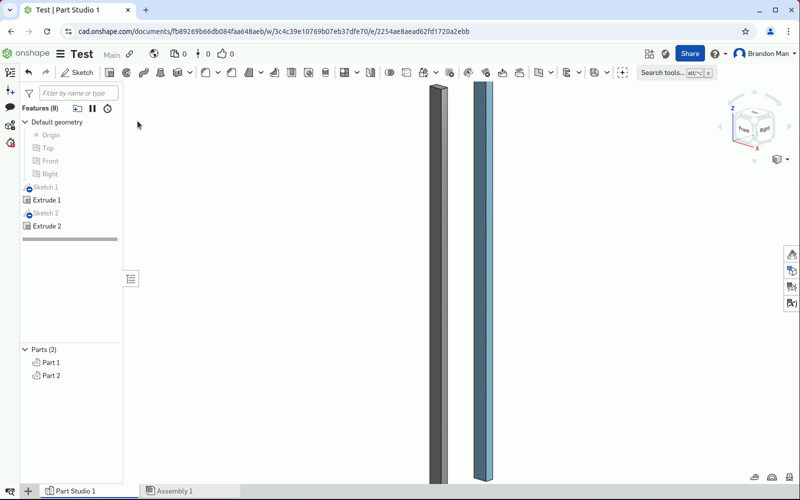
key(left, 3)
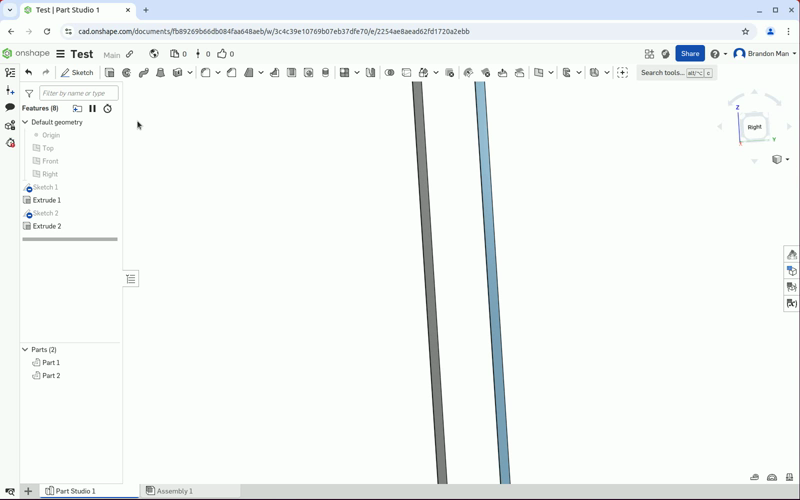
key(right, 3)
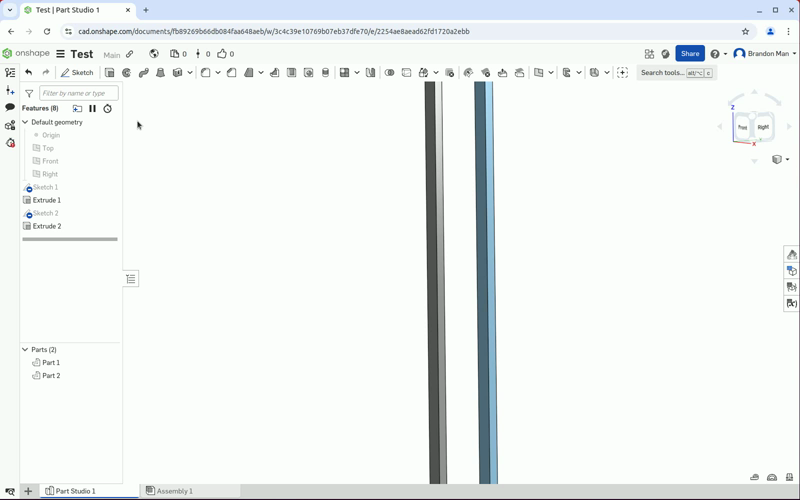
key(down, 3)
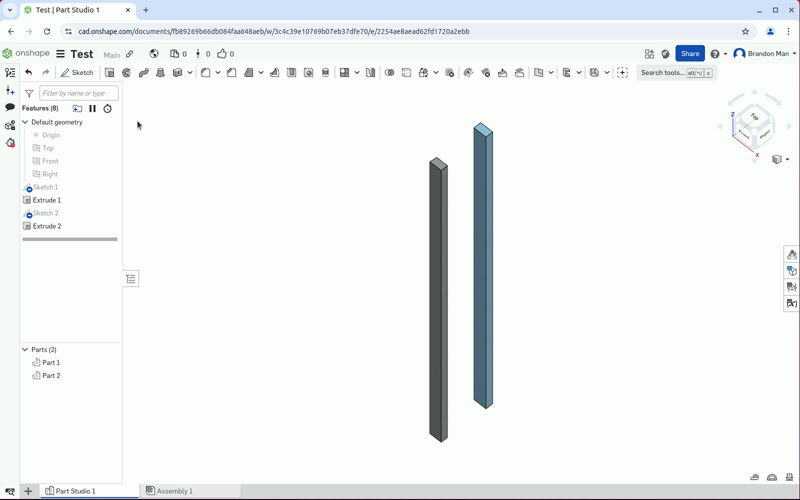
mouse_move(73, 189)
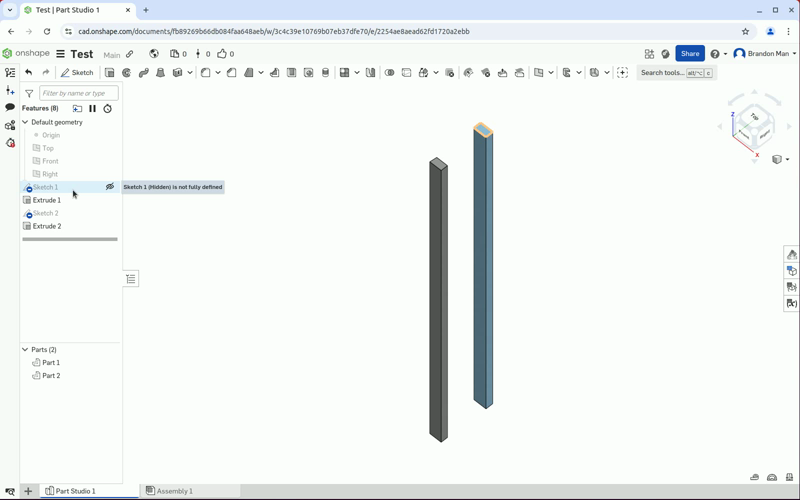
click(73, 189)